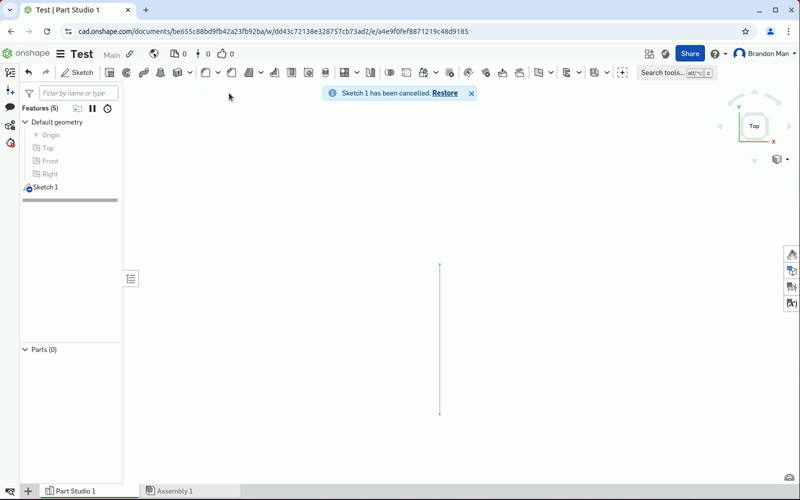
key(shift+h)
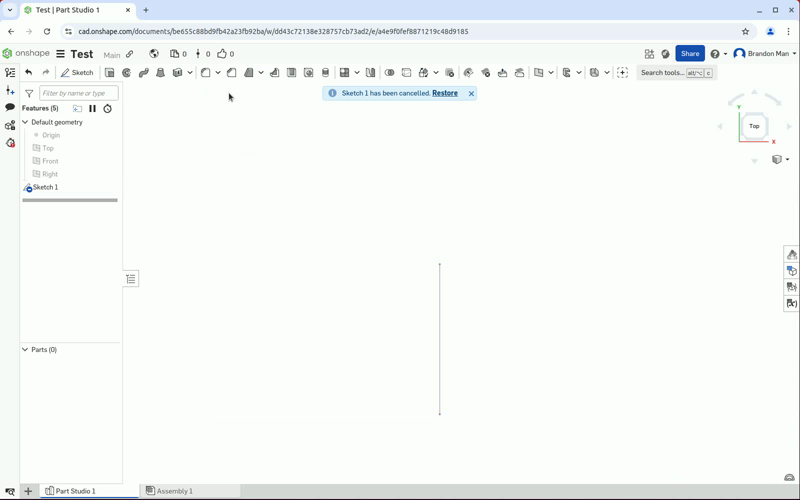
key(shift+s)
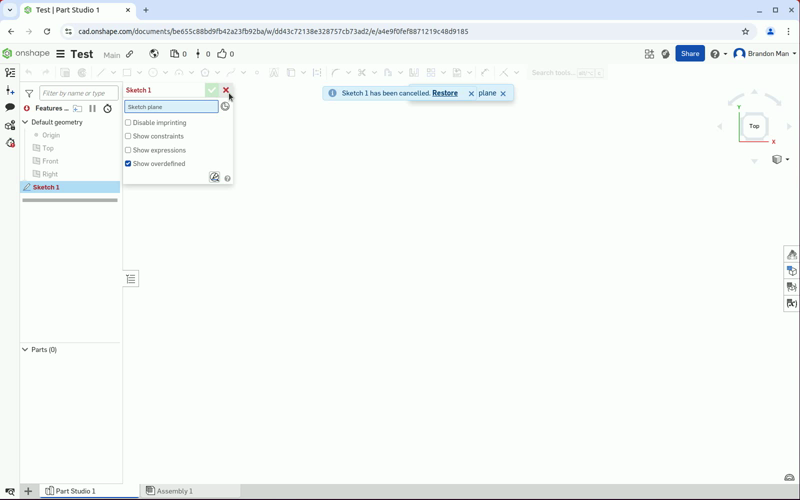
mouse_move(73, 150)
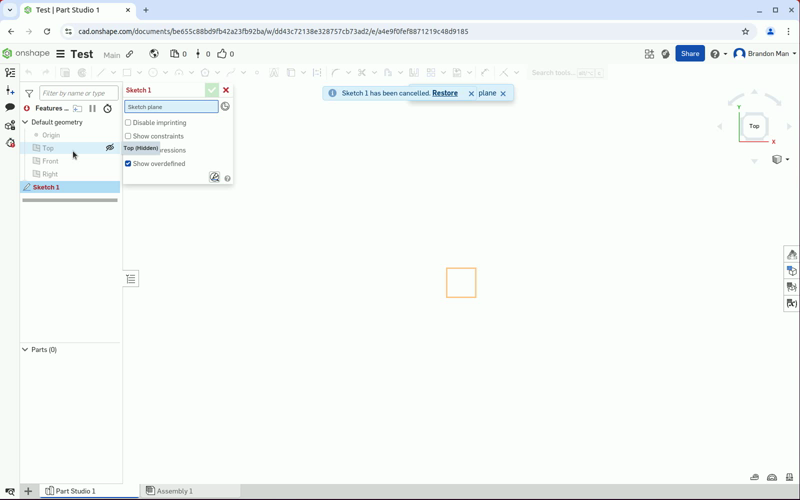
click(73, 150)
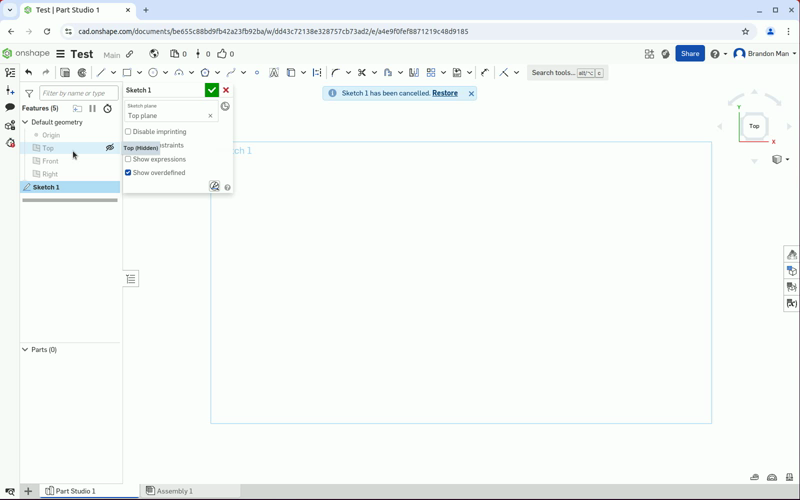
mouse_move(73, 352)
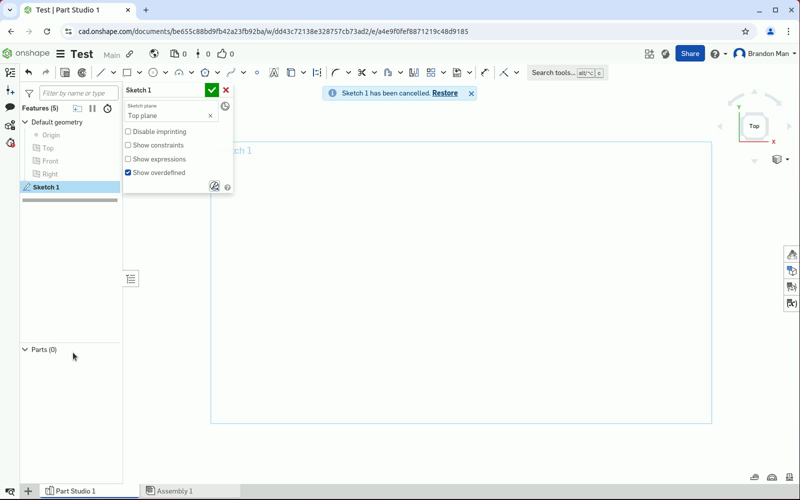
key(y)
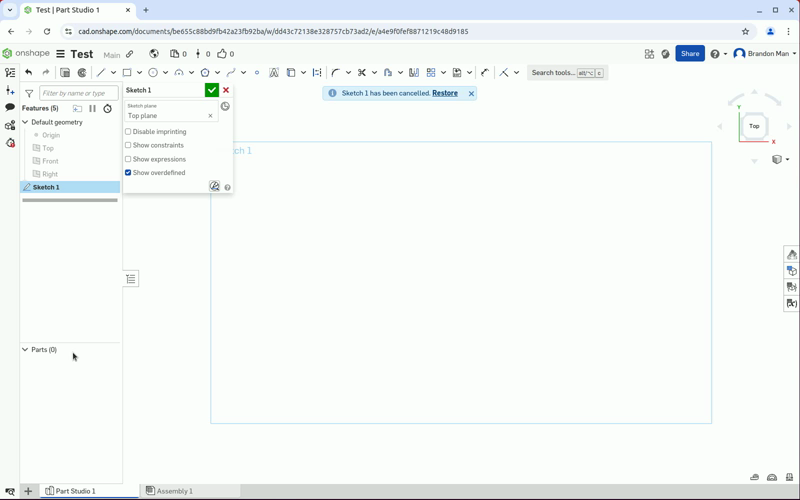
key(c)
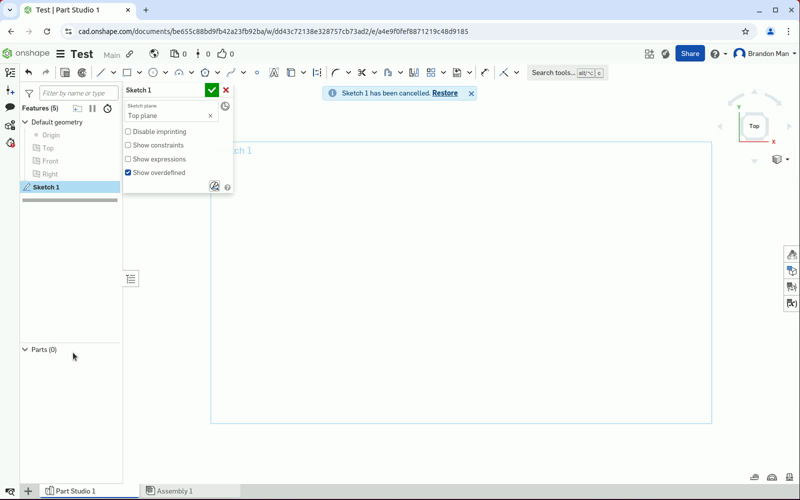
key_down(shift)
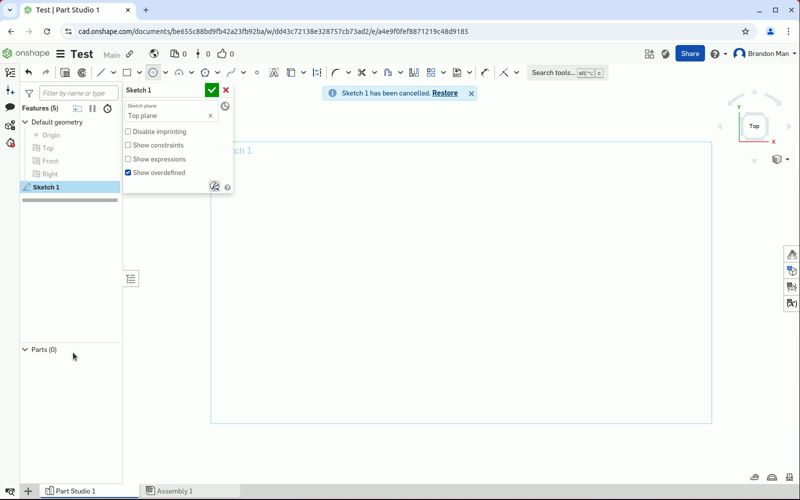
mouse_move(460, 282)
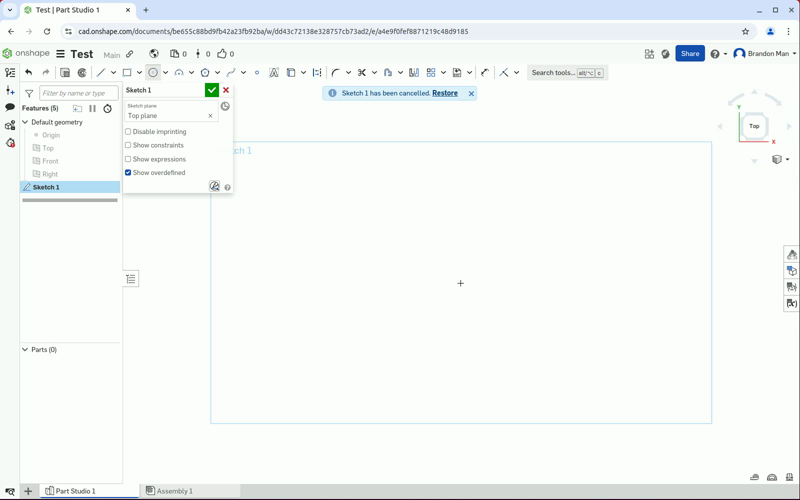
click(460, 282)
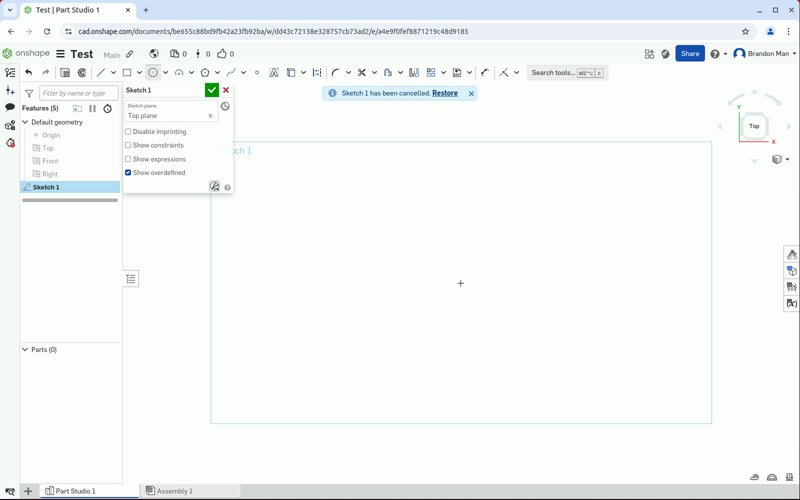
key_up(shift)
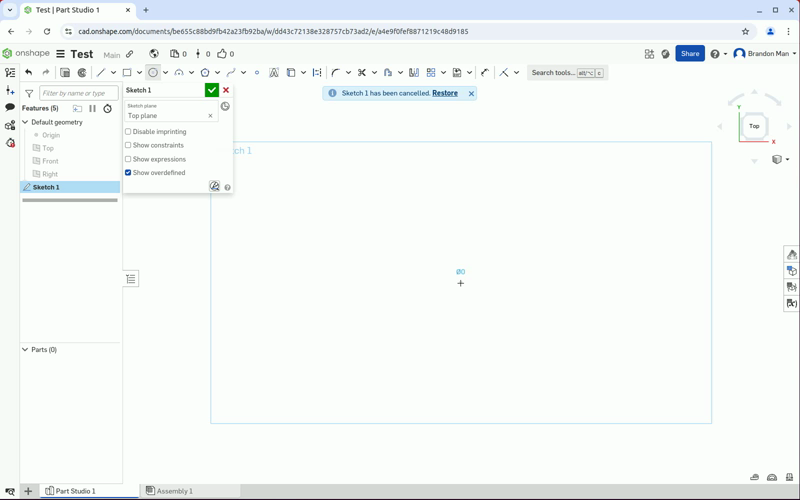
mouse_move(472, 282)
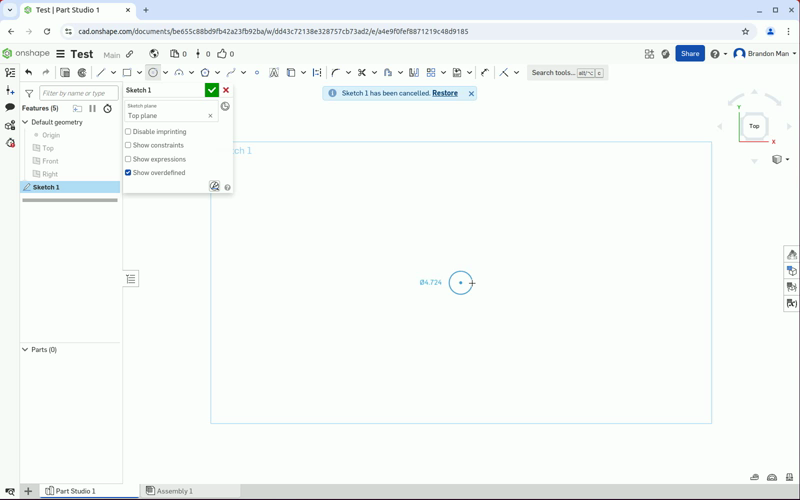
click(472, 282)
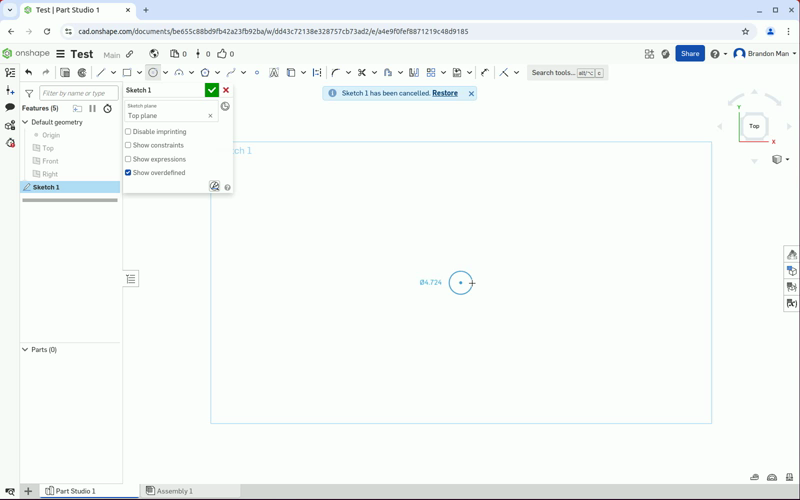
key(esc)
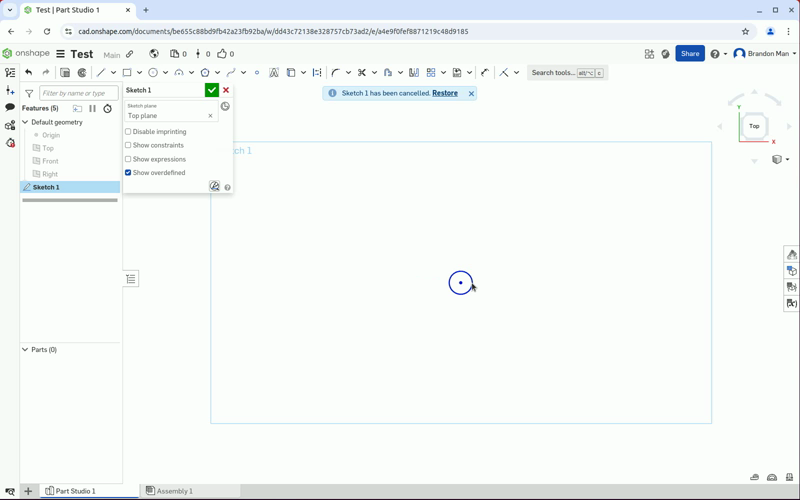
key(c)
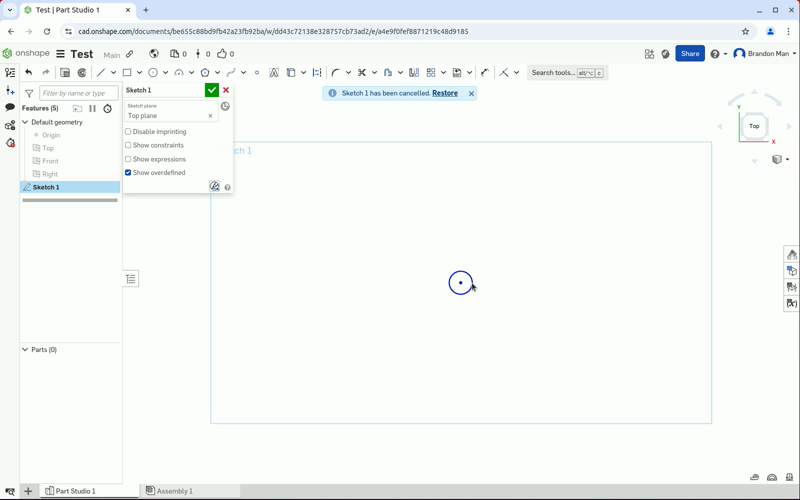
key_down(shift)
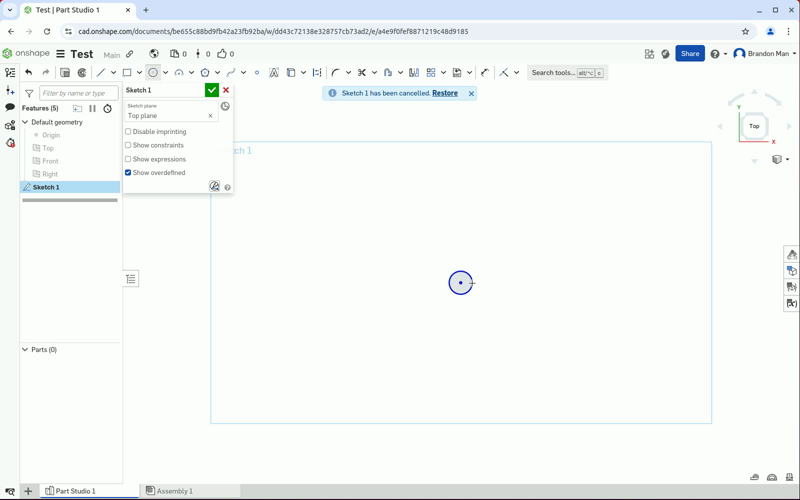
mouse_move(460, 282)
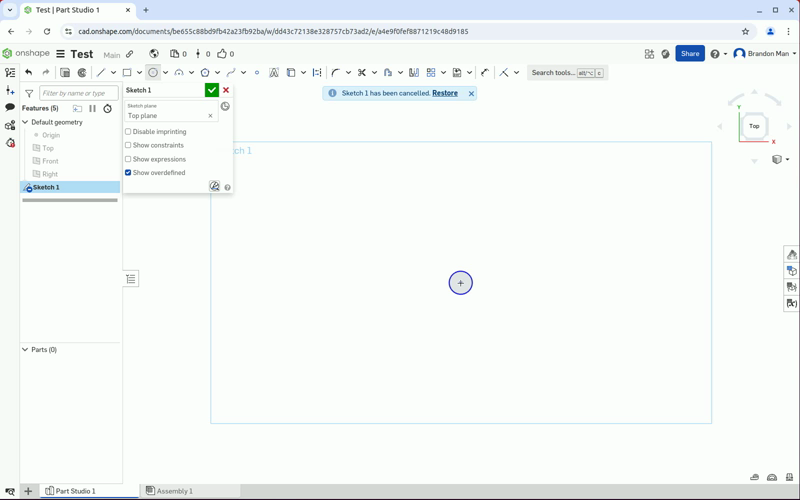
click(460, 282)
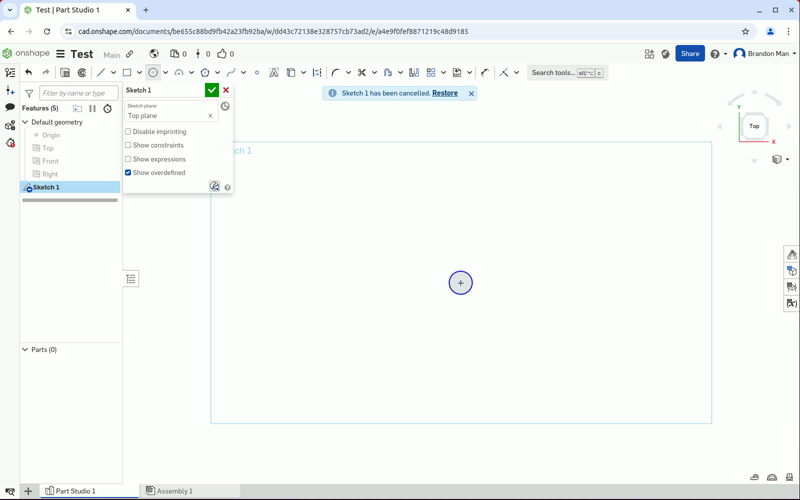
key_up(shift)
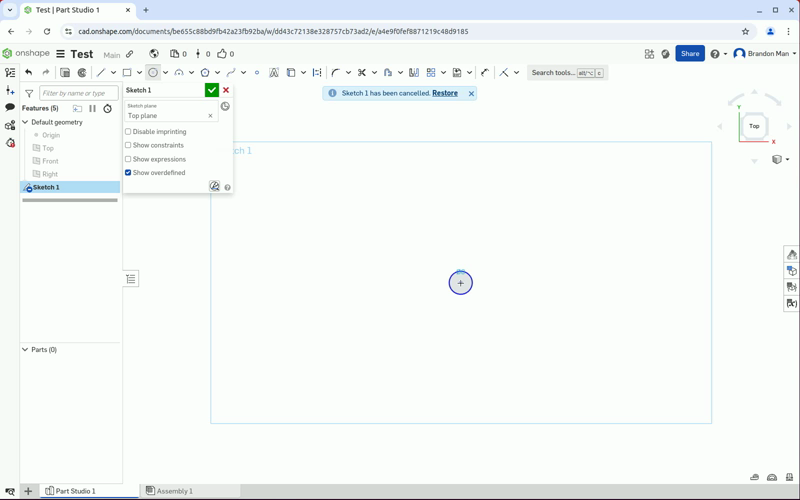
mouse_move(465, 282)
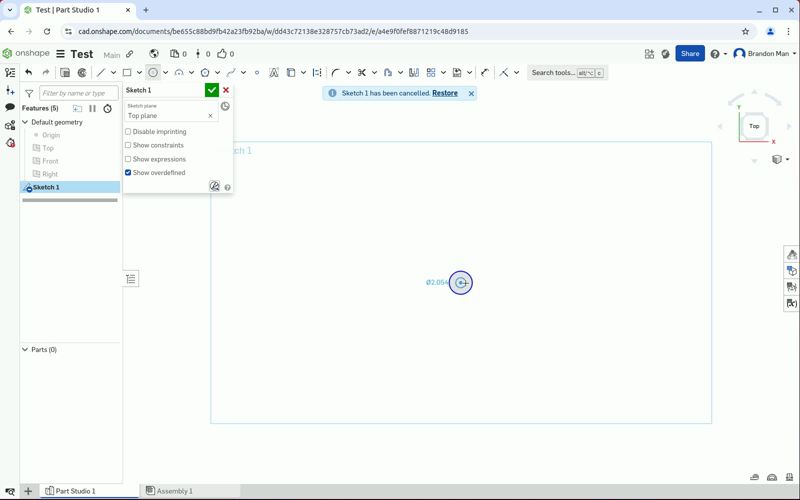
click(465, 282)
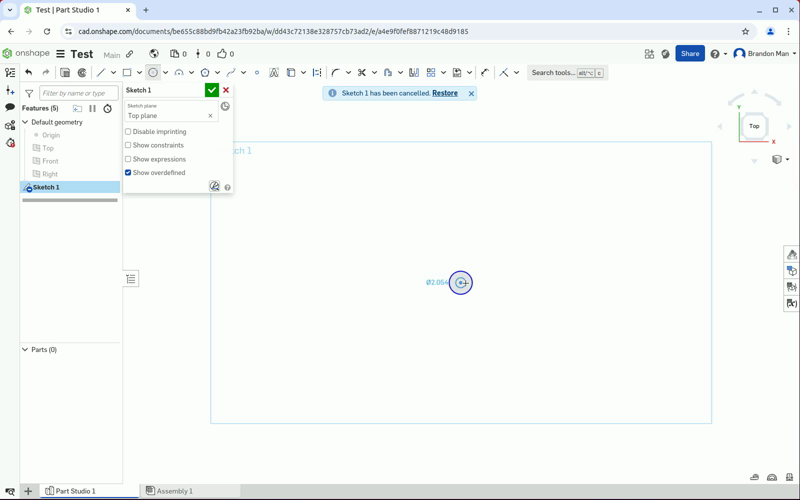
key(esc)
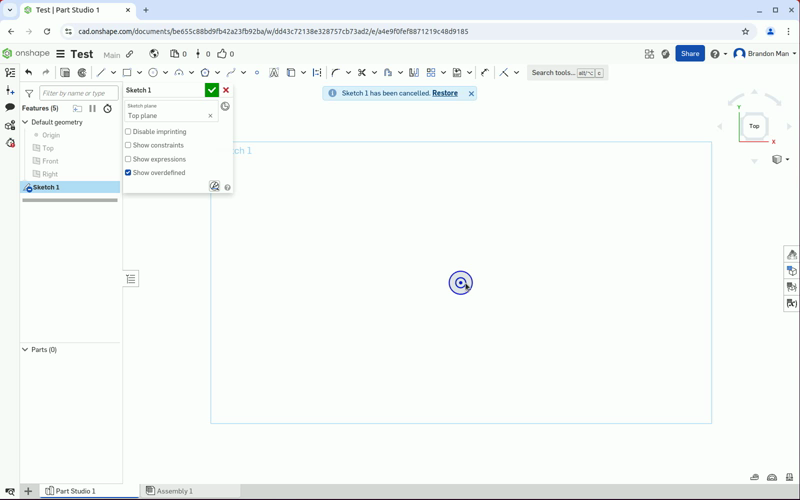
mouse_move(460, 288)
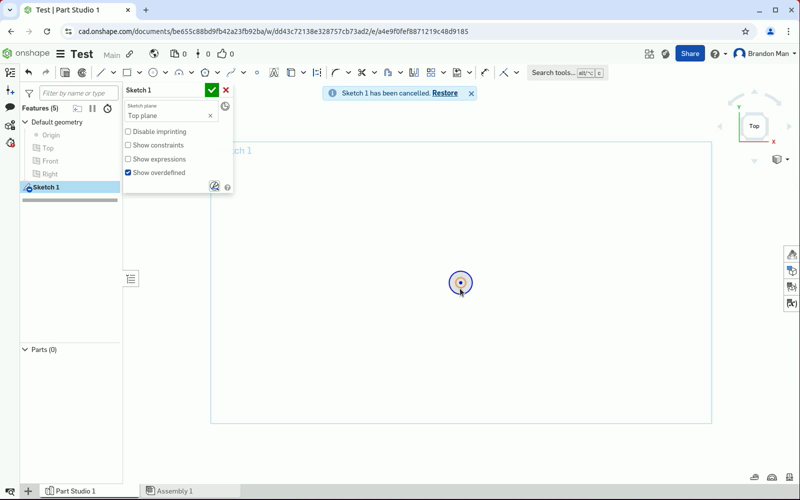
scroll(6)
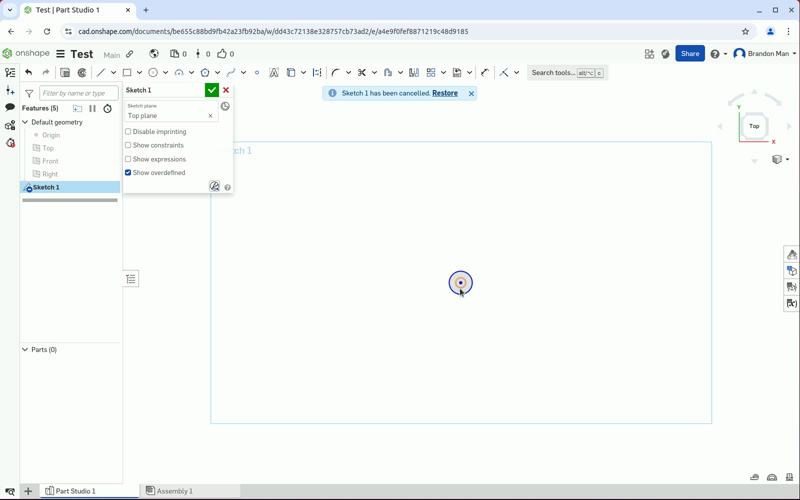
scroll(6)
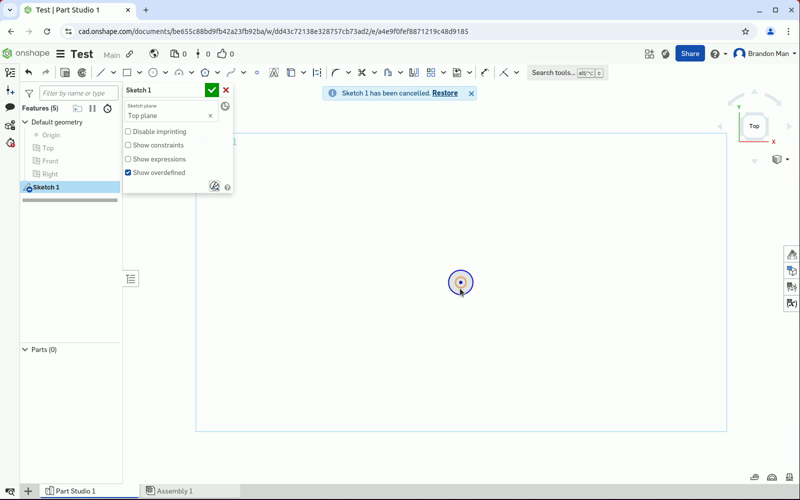
scroll(6)
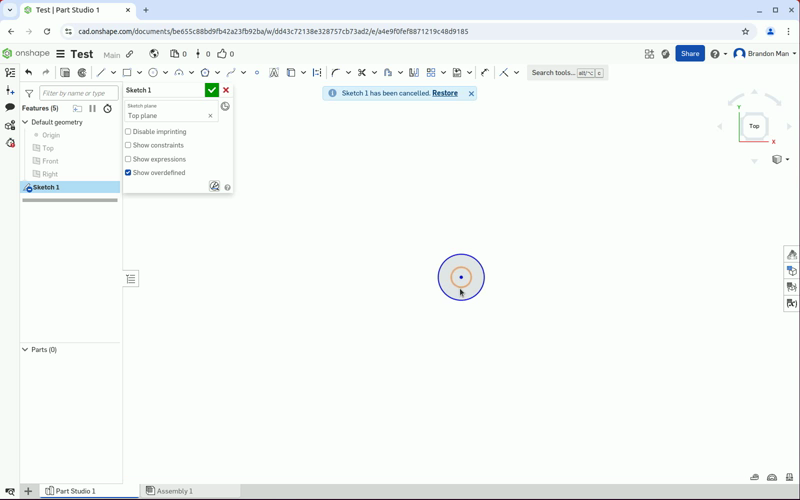
scroll(6)
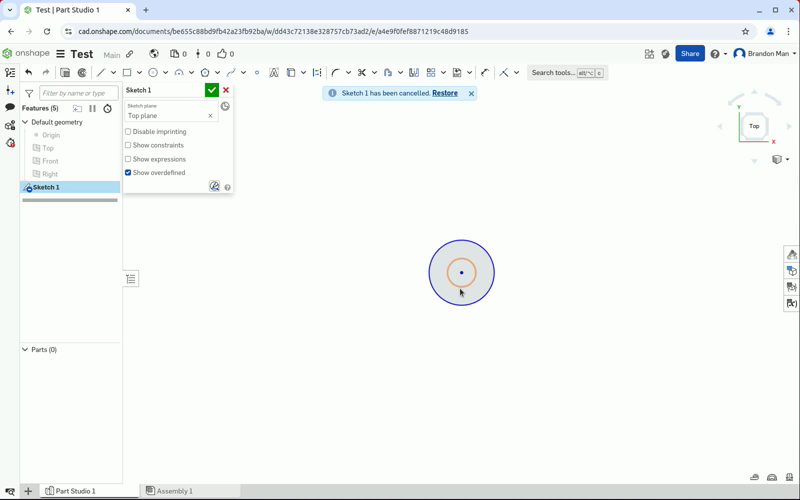
scroll(6)
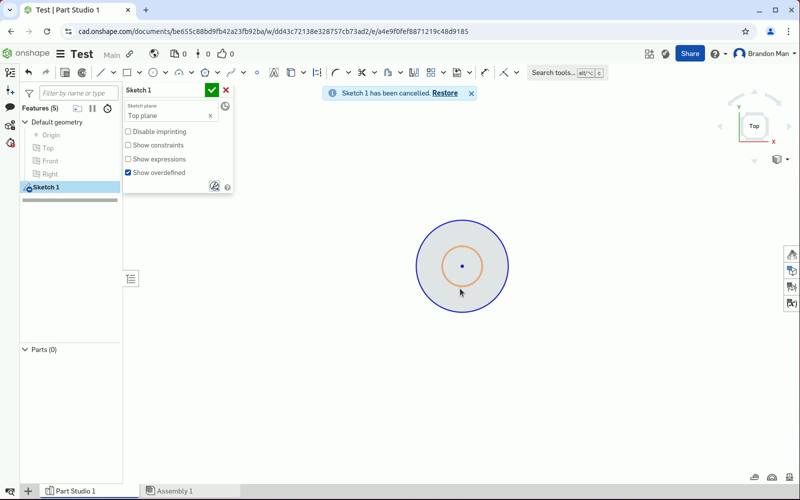
scroll(6)
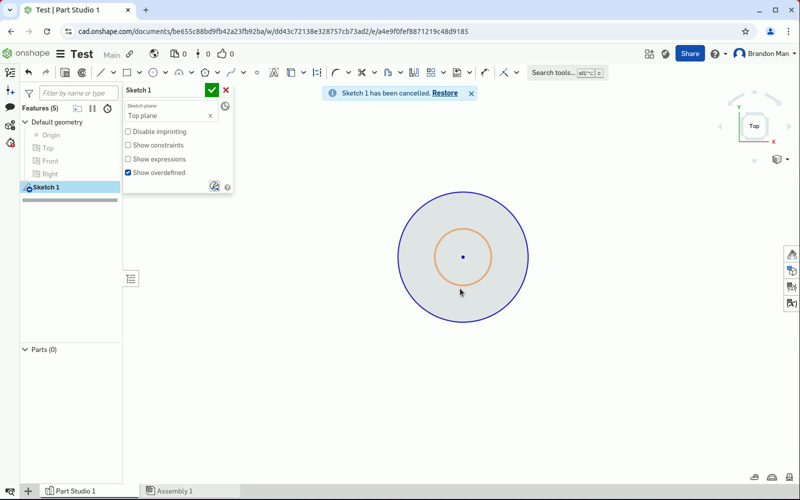
scroll(6)
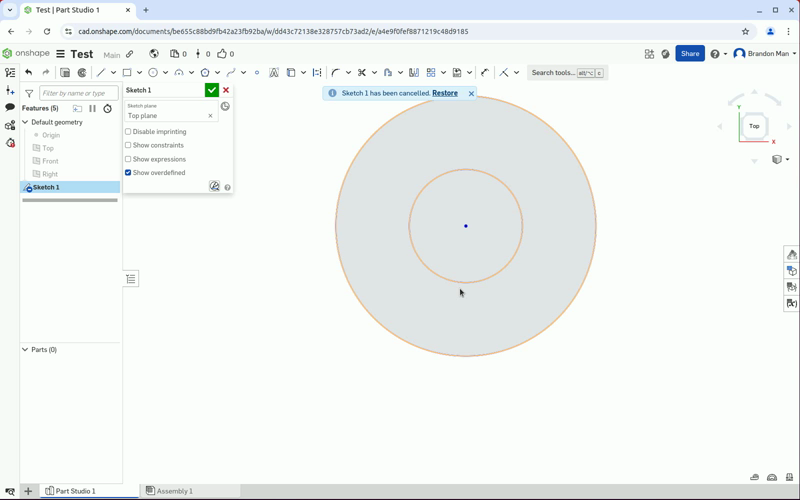
click(460, 288)
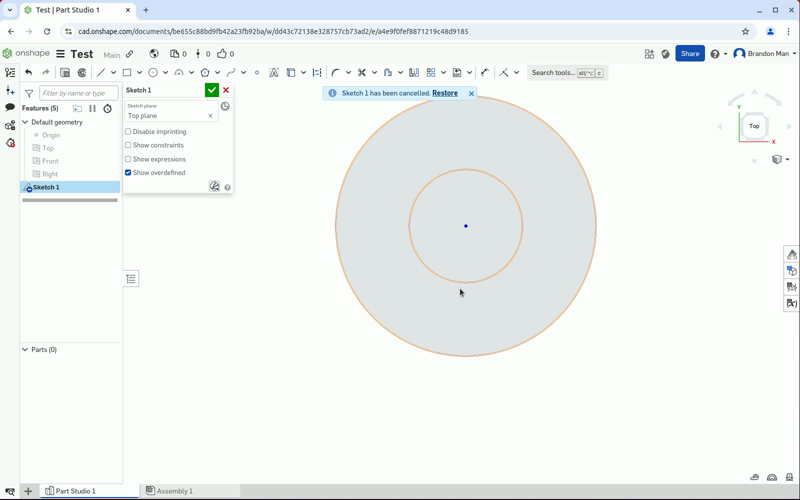
scroll(-6)
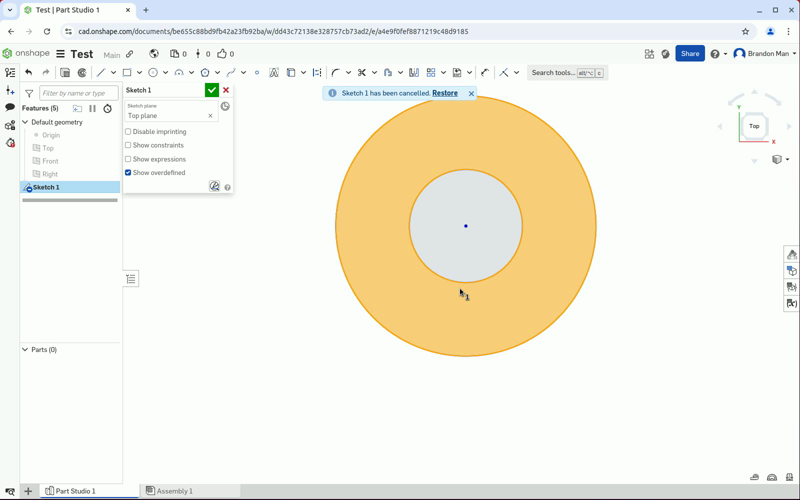
scroll(-6)
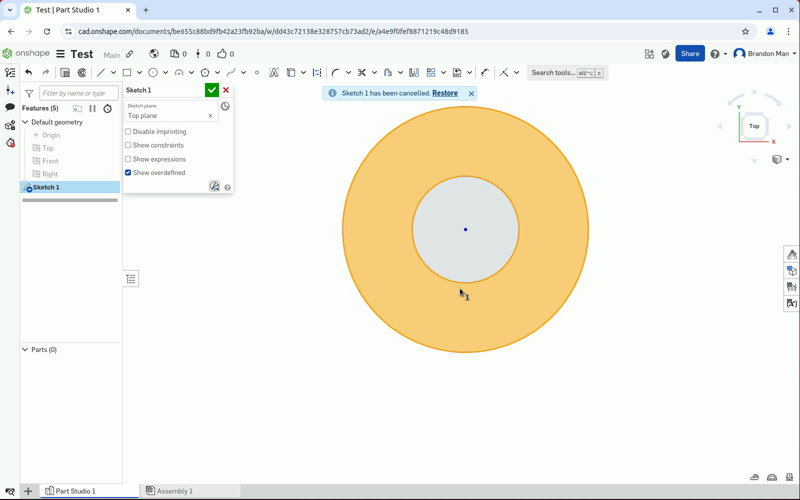
scroll(-6)
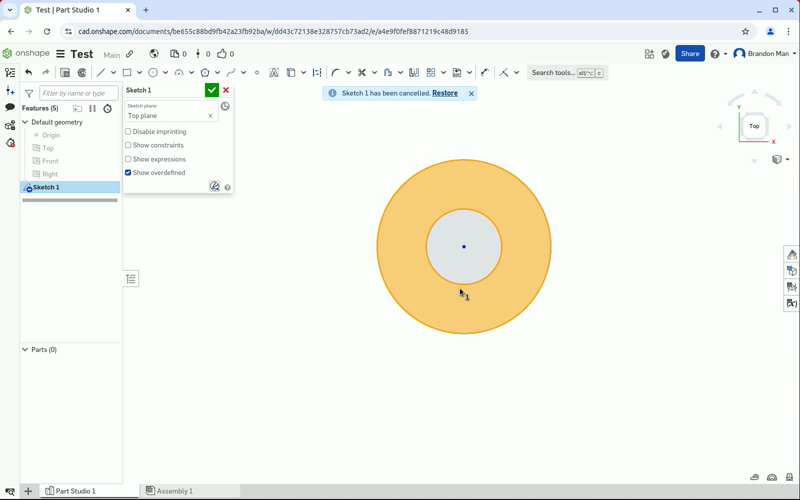
scroll(-6)
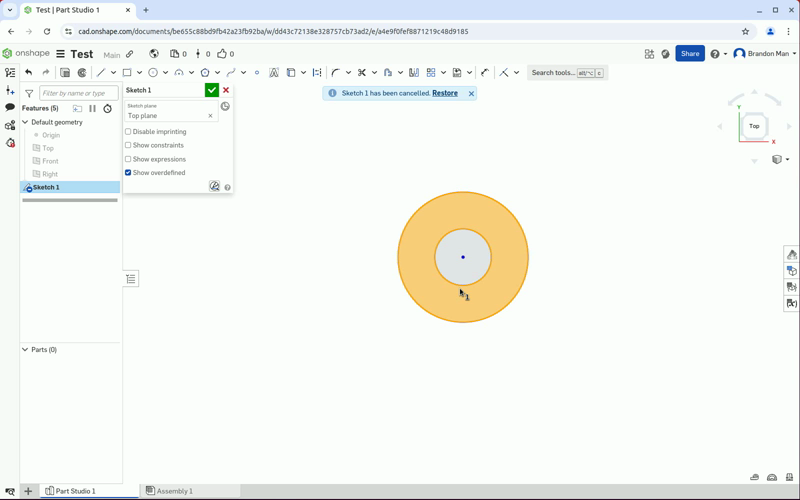
scroll(-6)
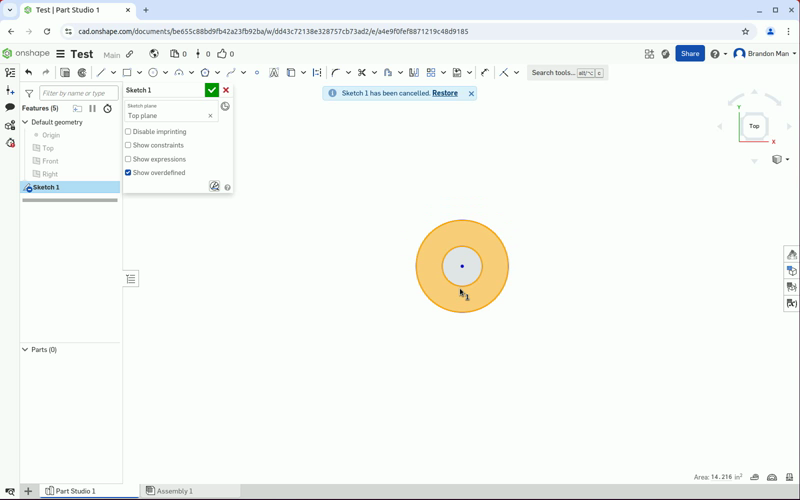
scroll(-6)
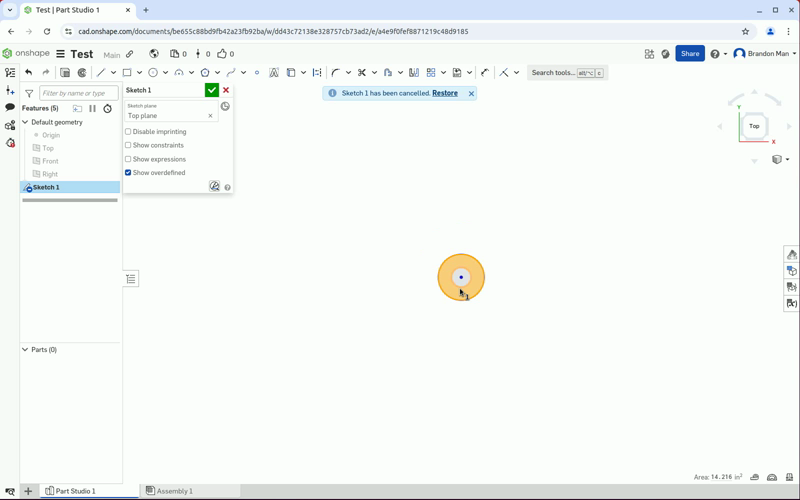
scroll(-6)
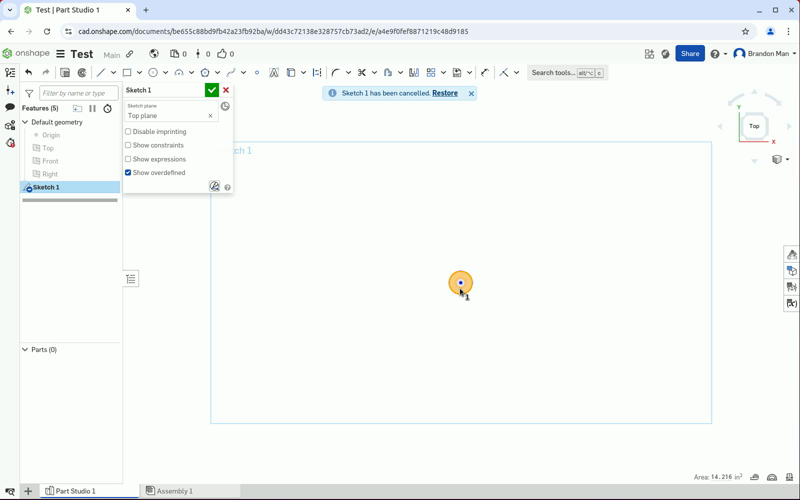
mouse_move(73, 352)
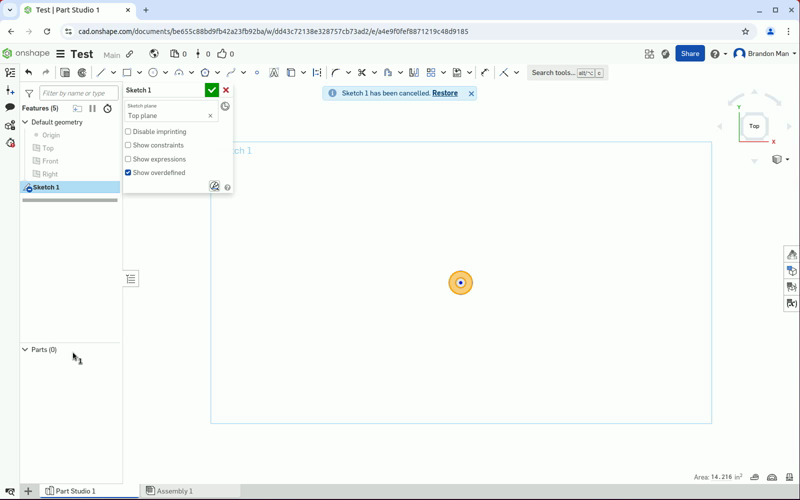
key(shift+y)
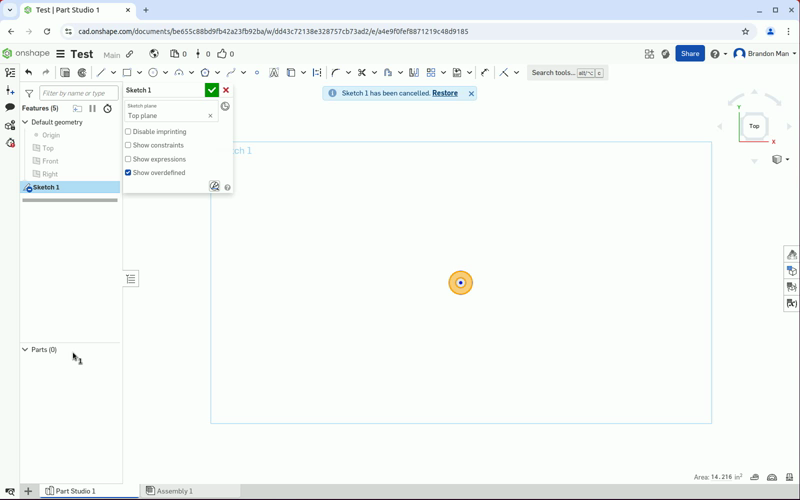
key(shift+e)
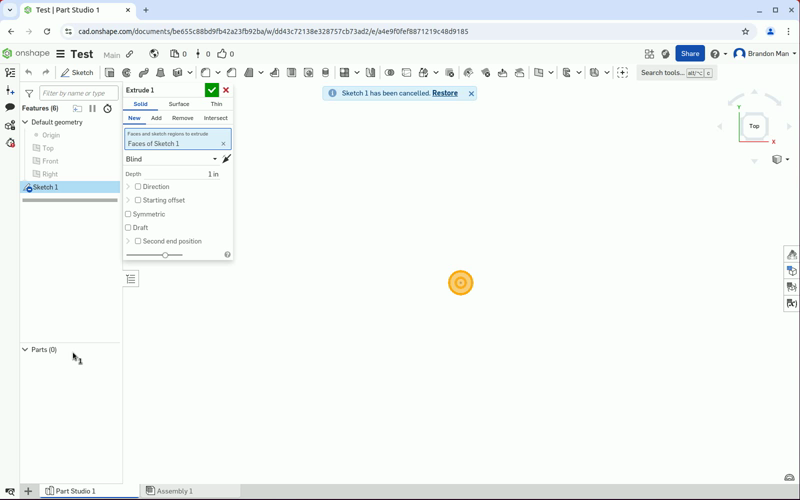
mouse_move(143, 106)
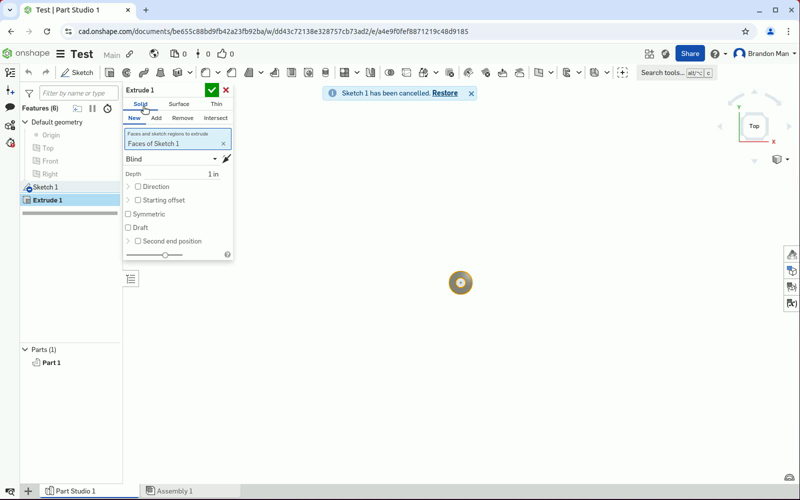
click(143, 106)
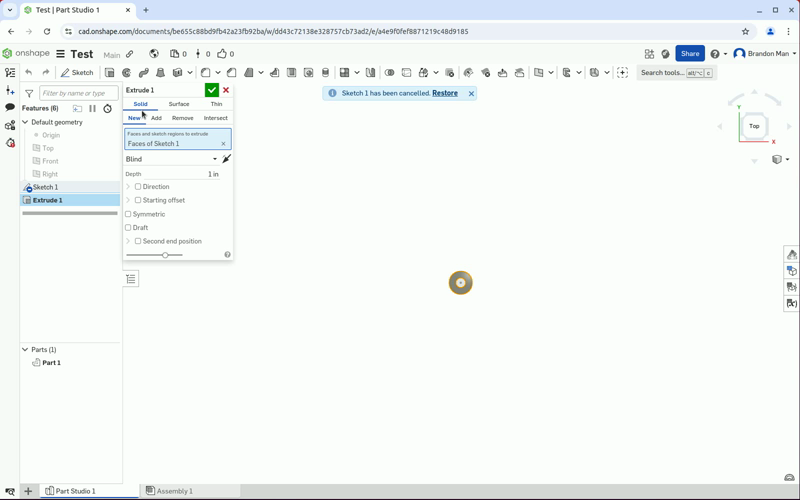
mouse_move(137, 120)
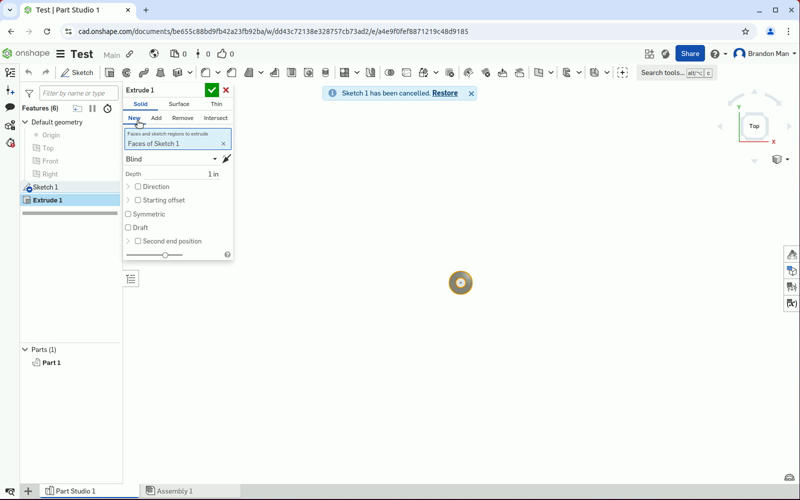
click(137, 120)
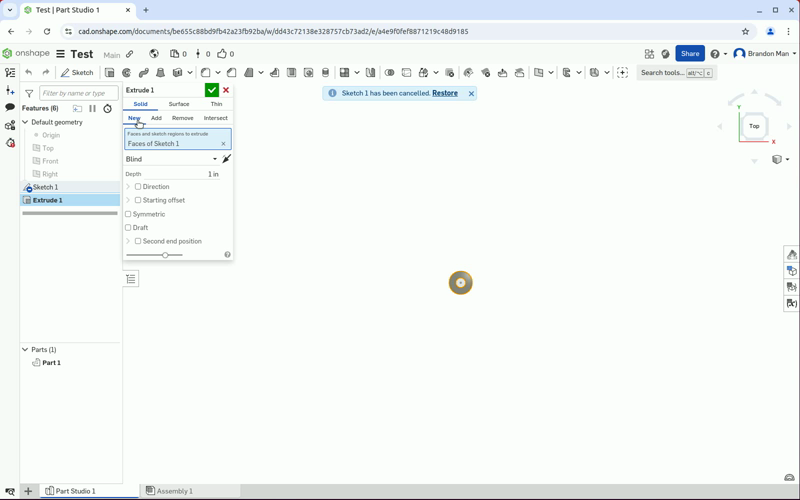
key(tab, 4)
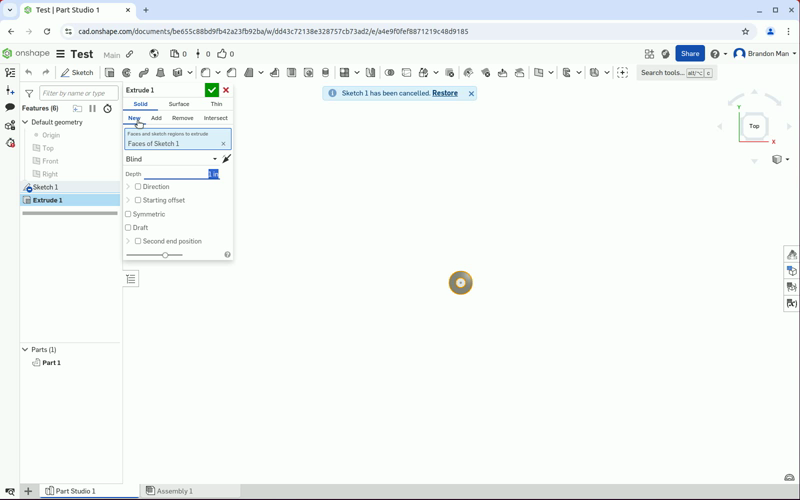
text(23.108)
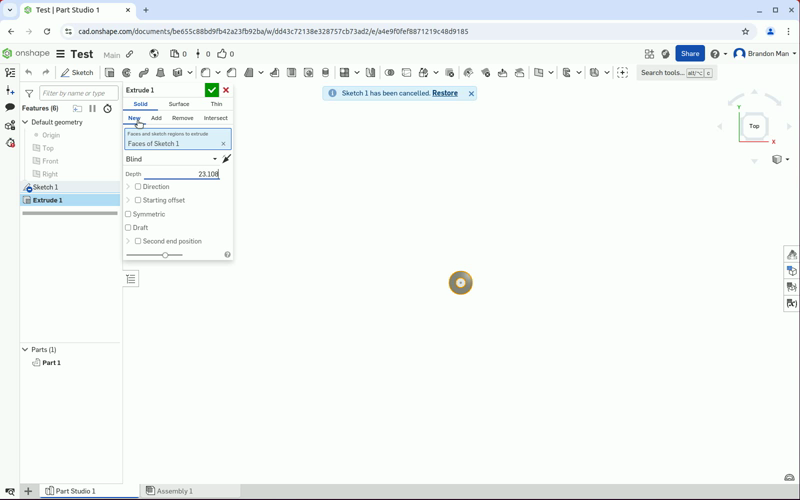
key(enter)
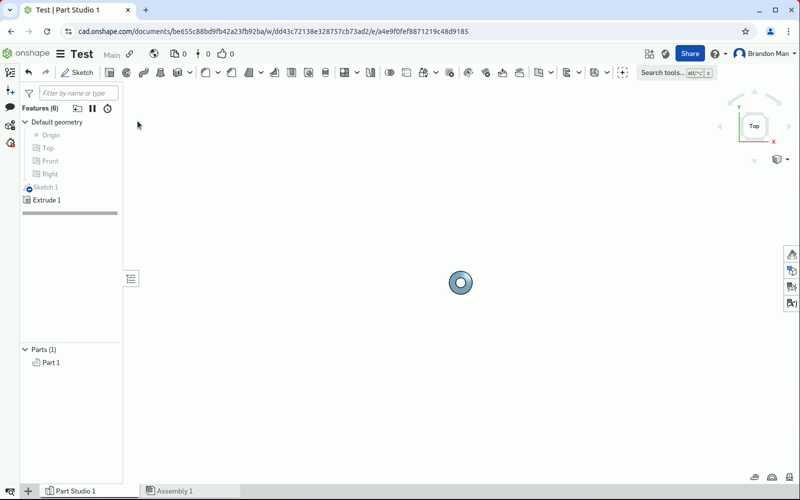
key(shift+h)
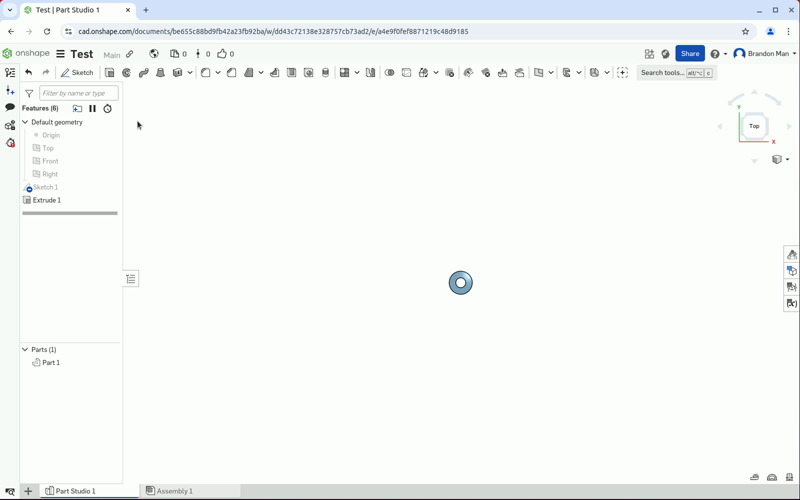
key(shift+h)
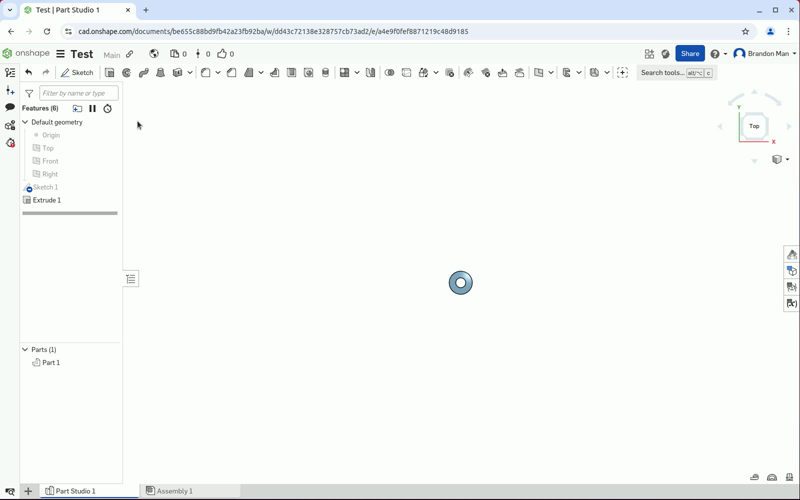
mouse_move(73, 189)
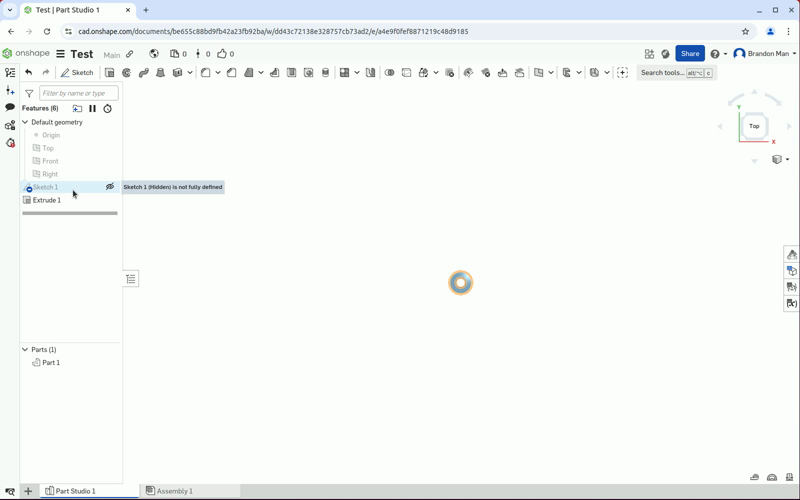
click(73, 189)
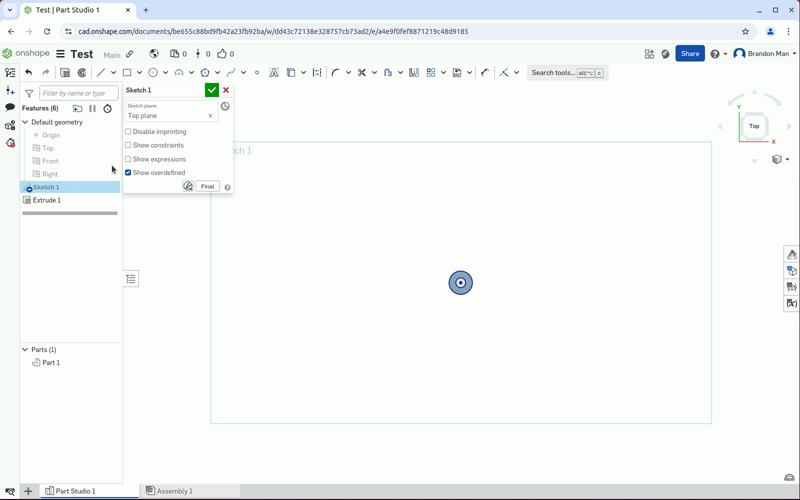
mouse_move(229, 92)
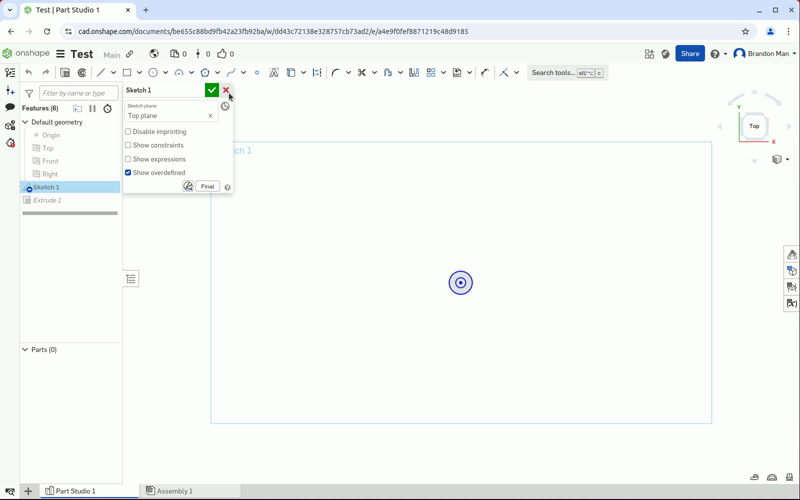
click(229, 92)
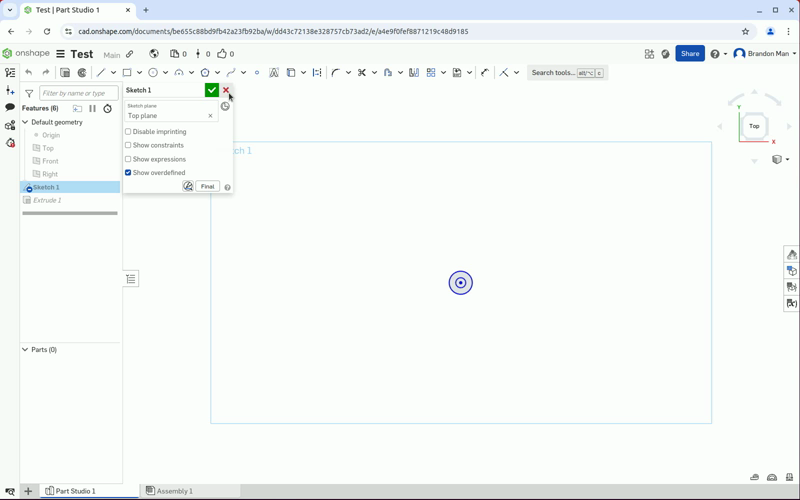
key(shift+s)
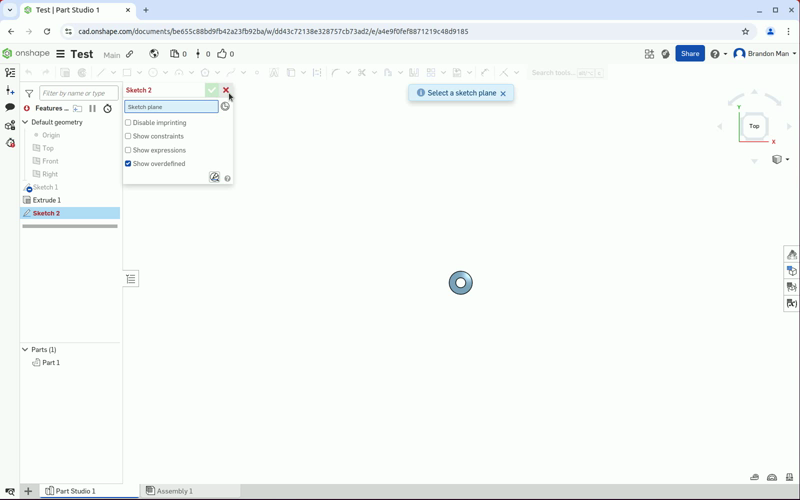
mouse_move(73, 150)
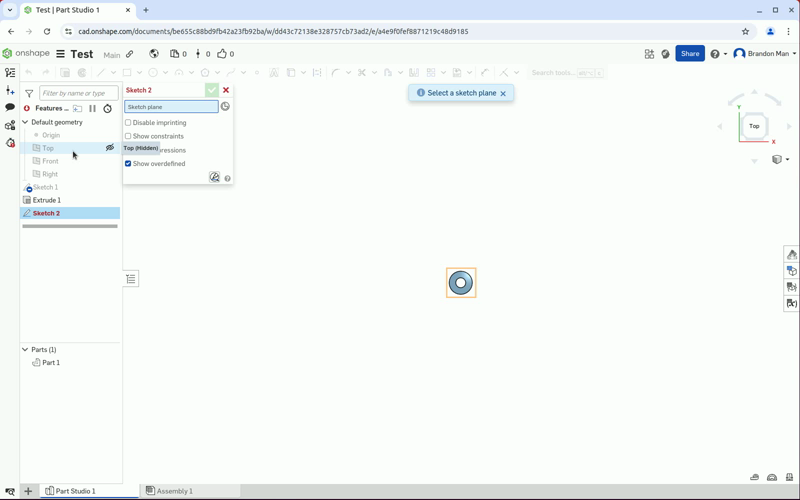
click(73, 150)
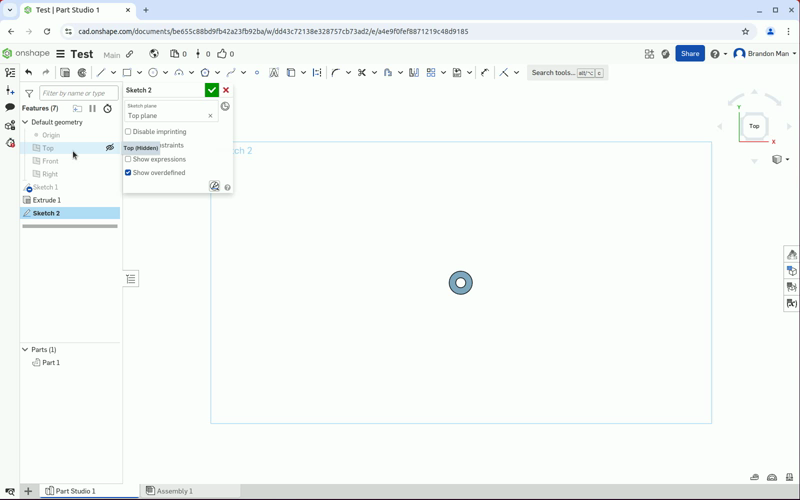
mouse_move(73, 352)
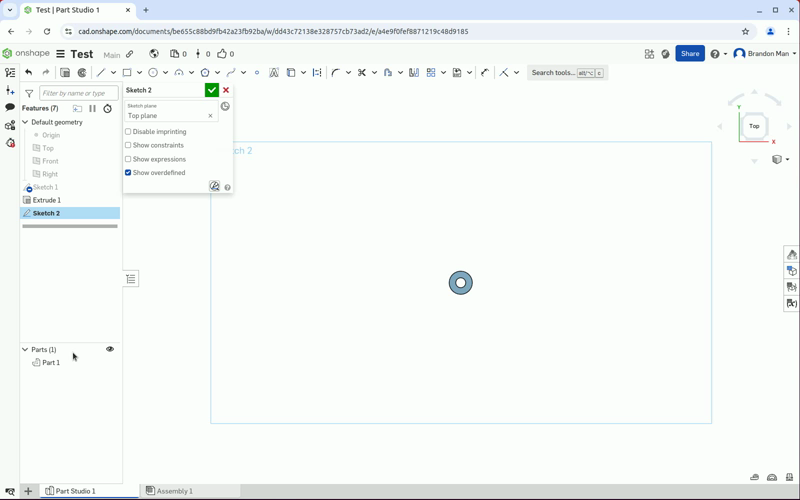
key(y)
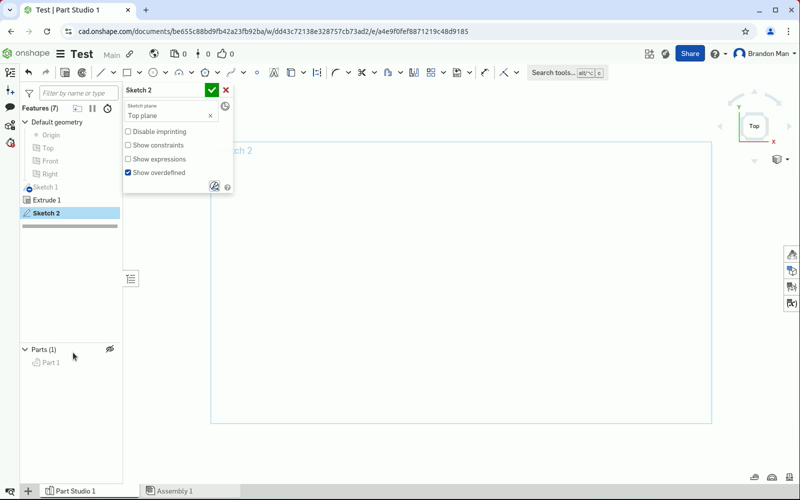
key(c)
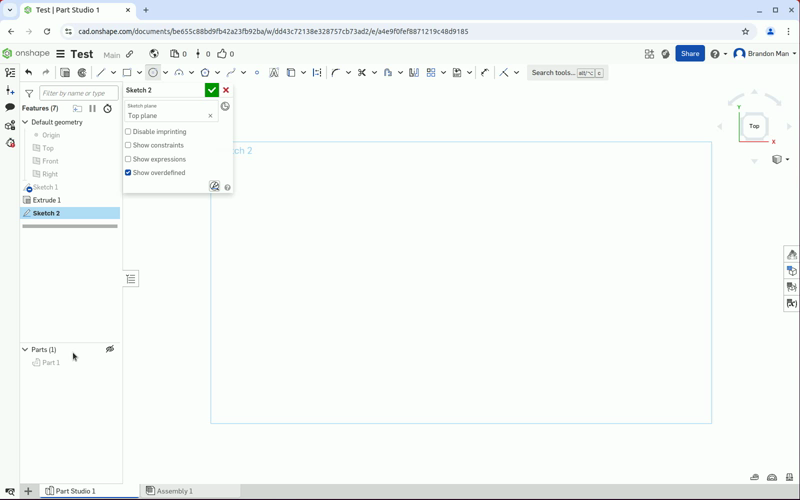
key_down(shift)
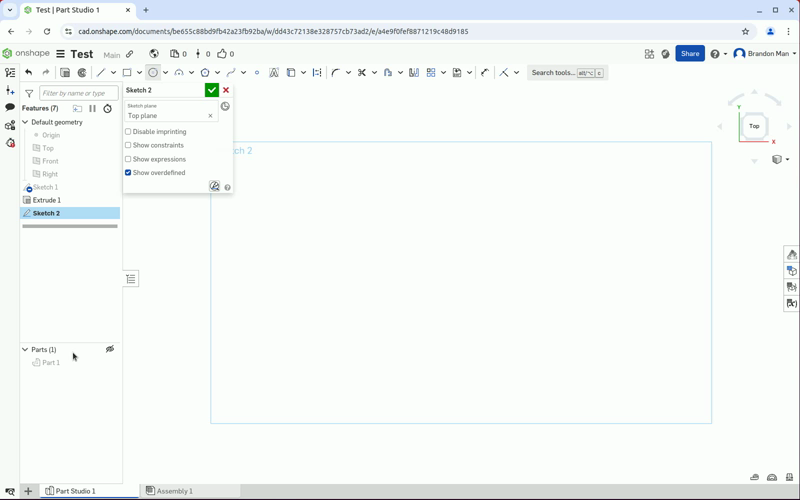
mouse_move(461, 282)
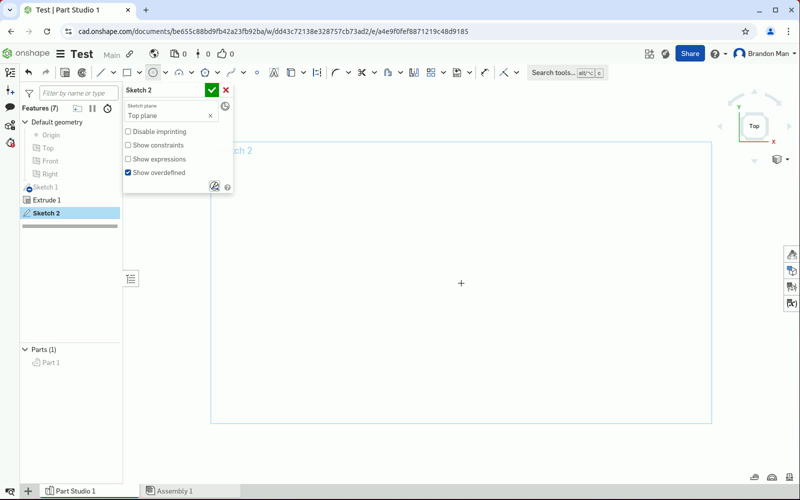
click(461, 282)
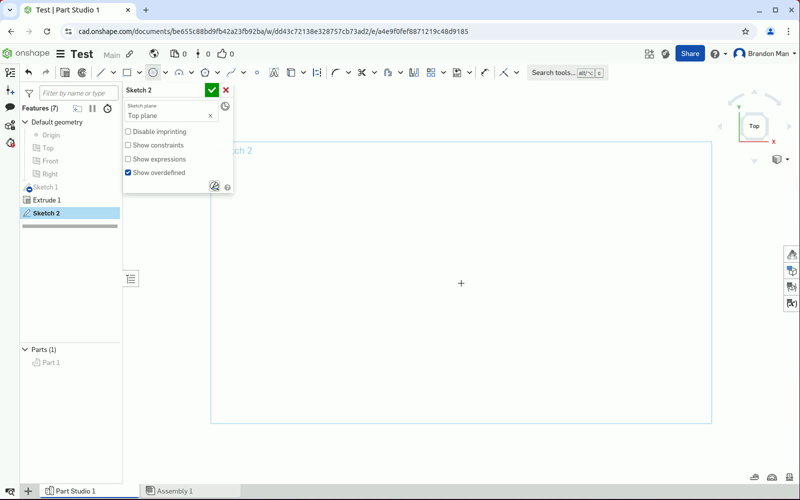
key_up(shift)
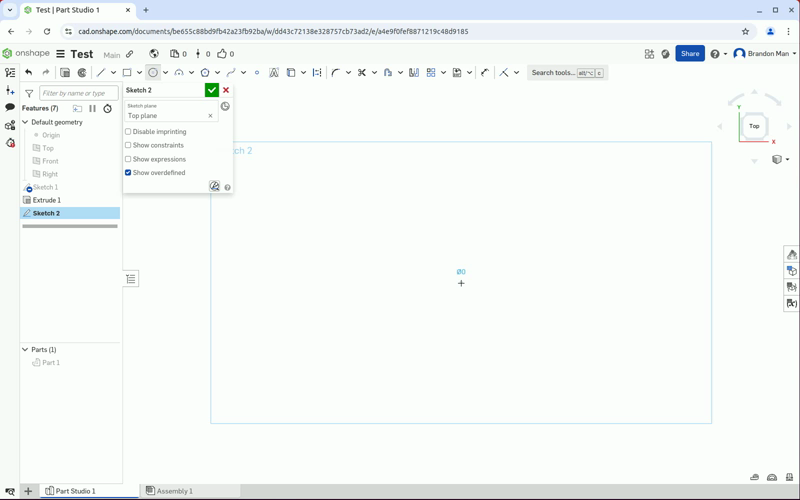
mouse_move(466, 282)
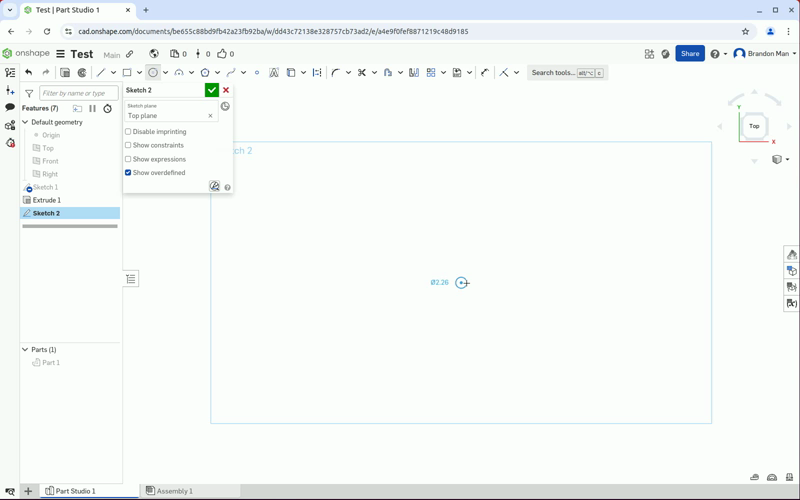
click(466, 282)
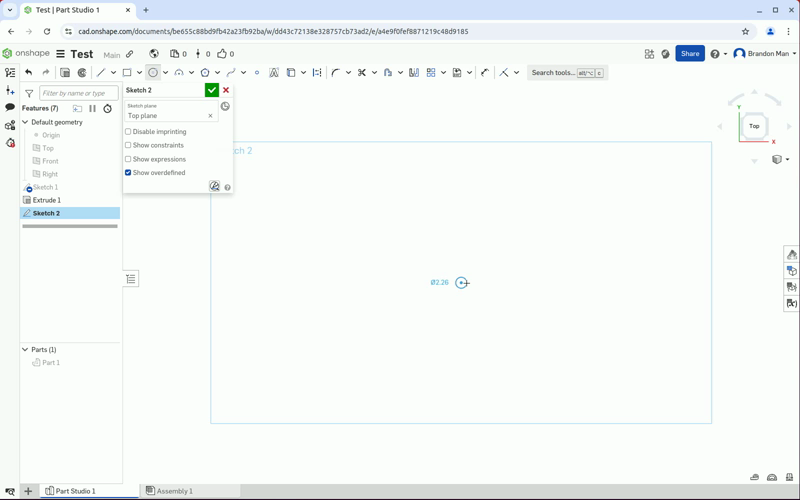
key(esc)
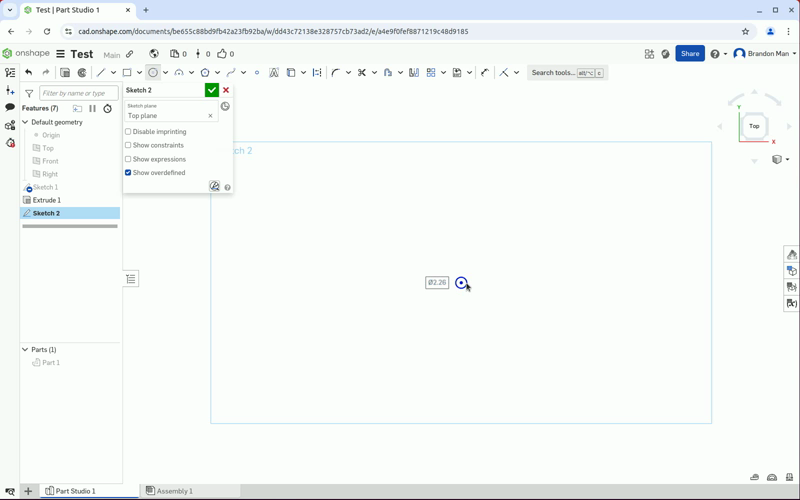
mouse_move(460, 287)
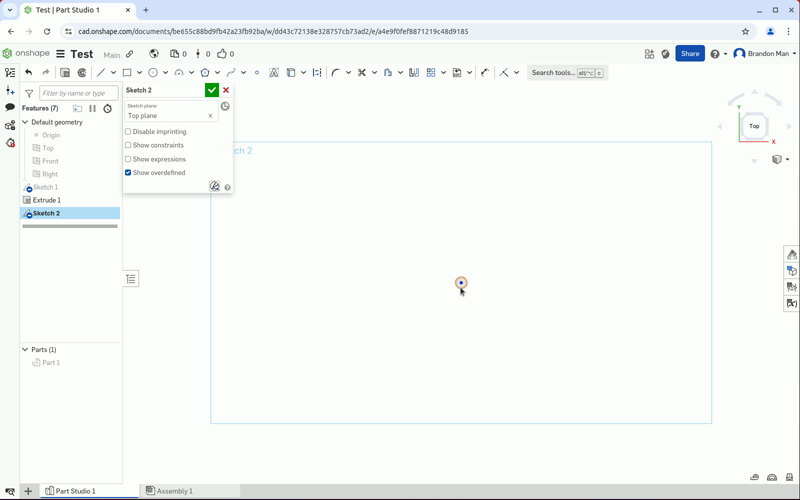
scroll(6)
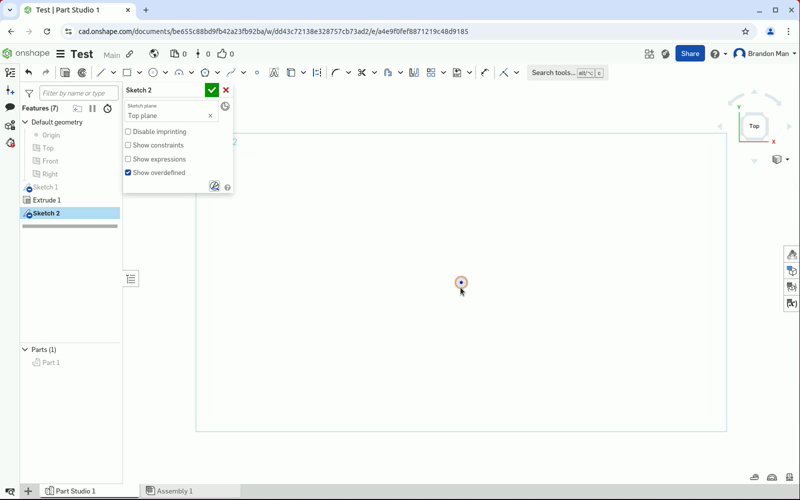
scroll(6)
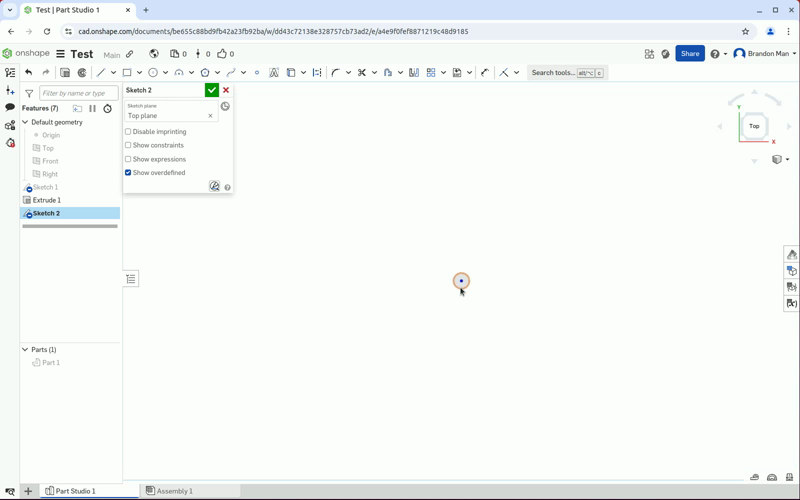
scroll(6)
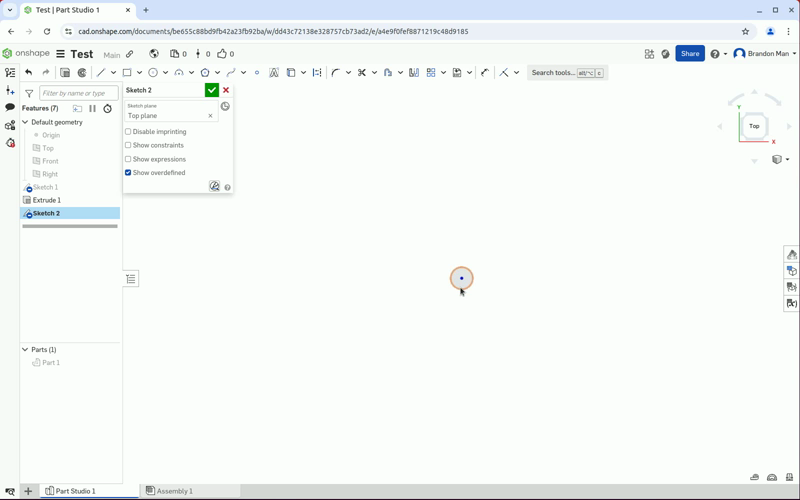
scroll(6)
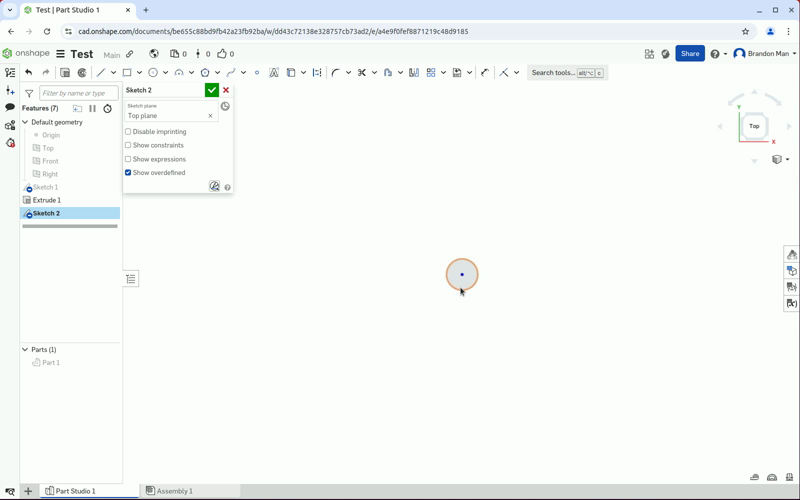
scroll(6)
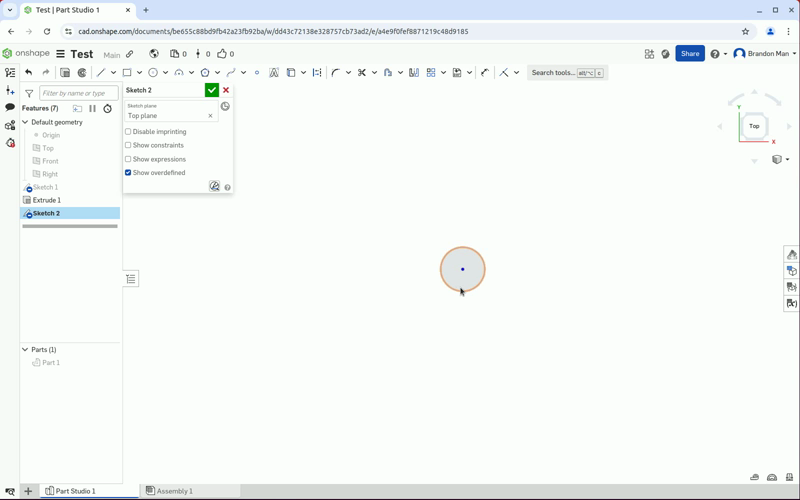
scroll(6)
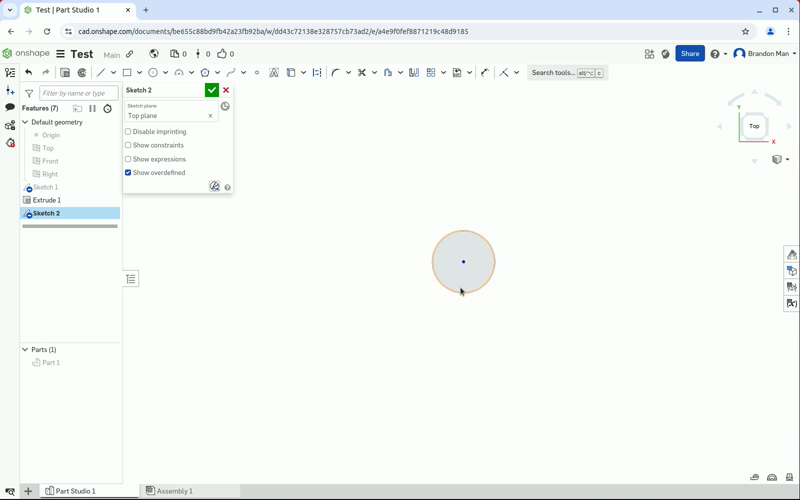
scroll(6)
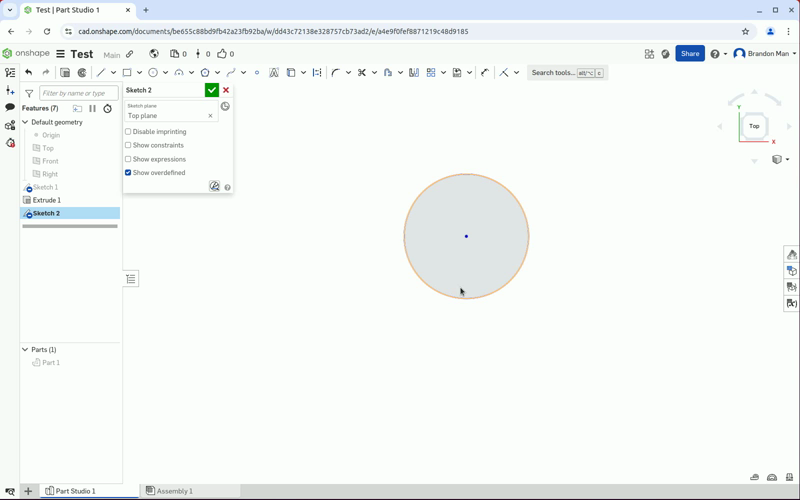
click(460, 287)
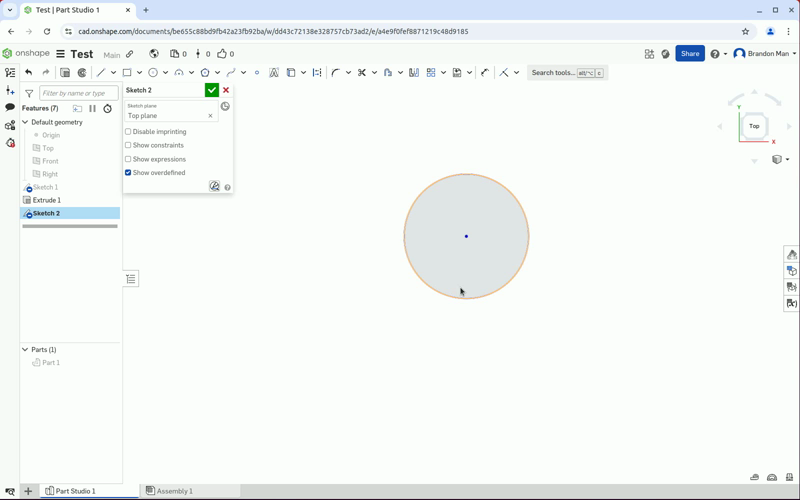
scroll(-6)
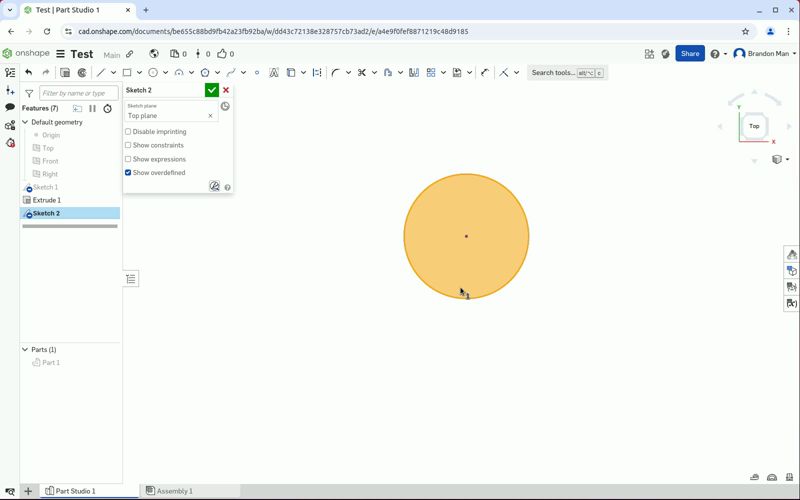
scroll(-6)
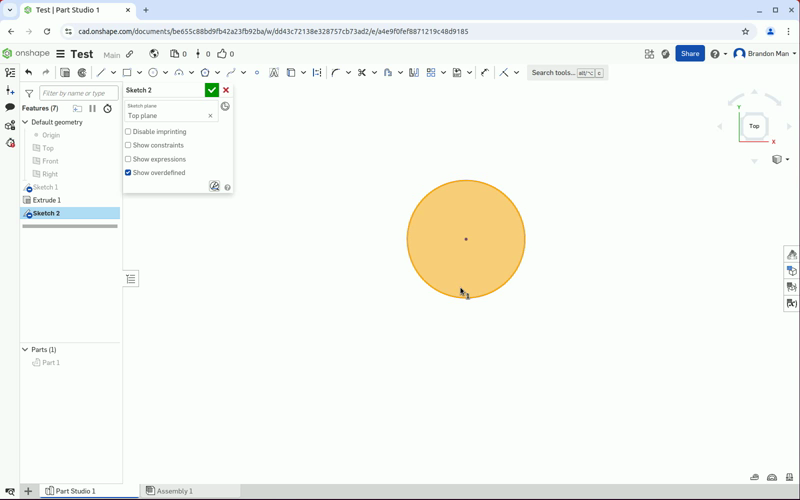
scroll(-6)
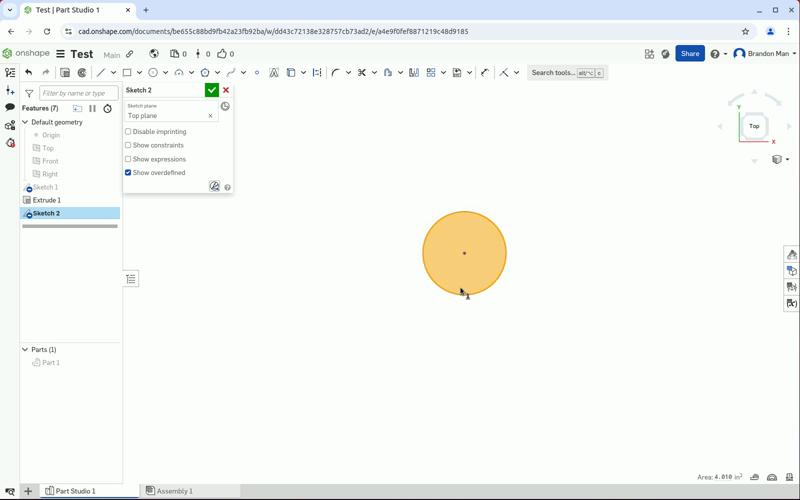
scroll(-6)
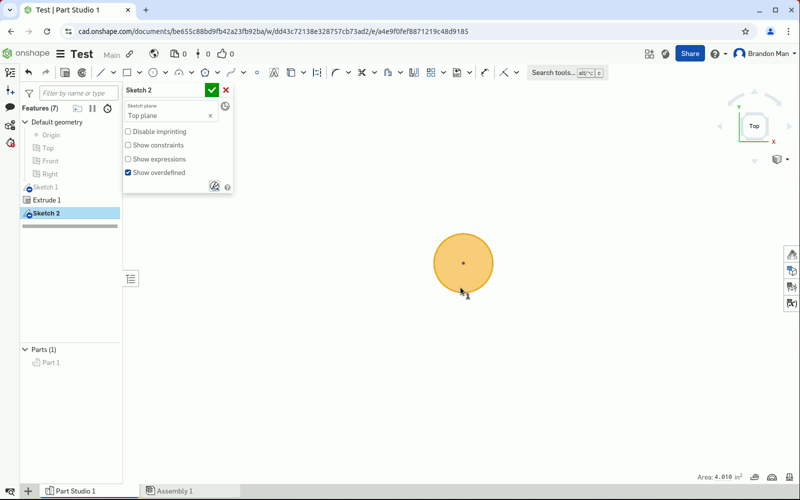
scroll(-6)
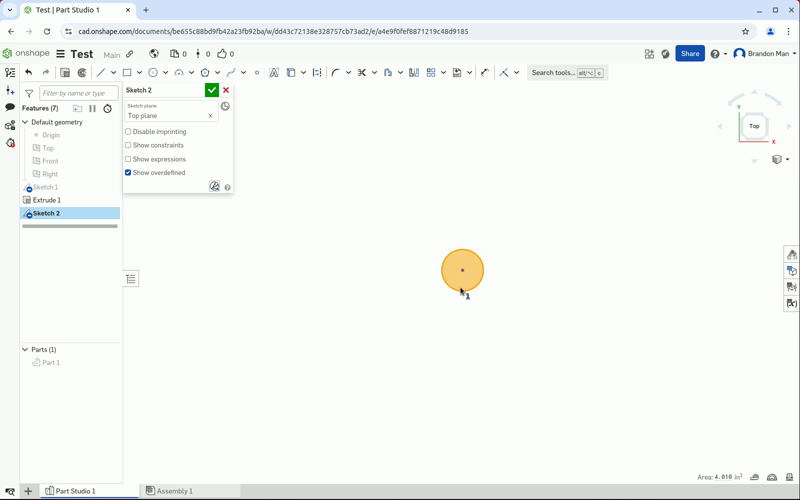
scroll(-6)
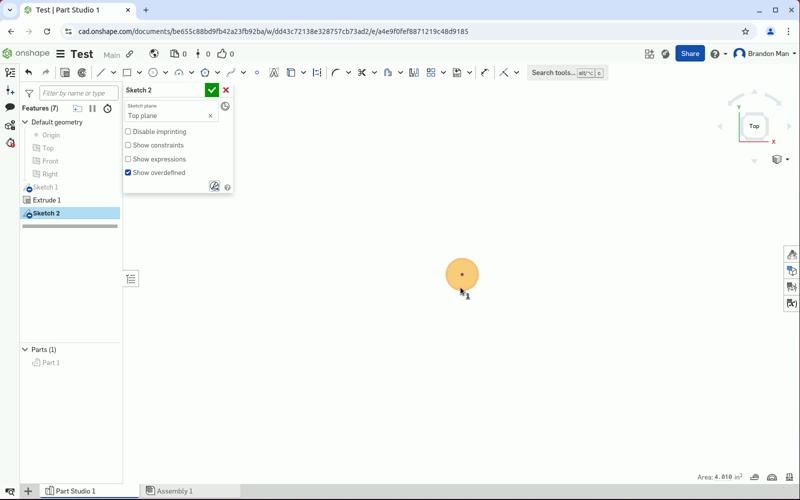
scroll(-6)
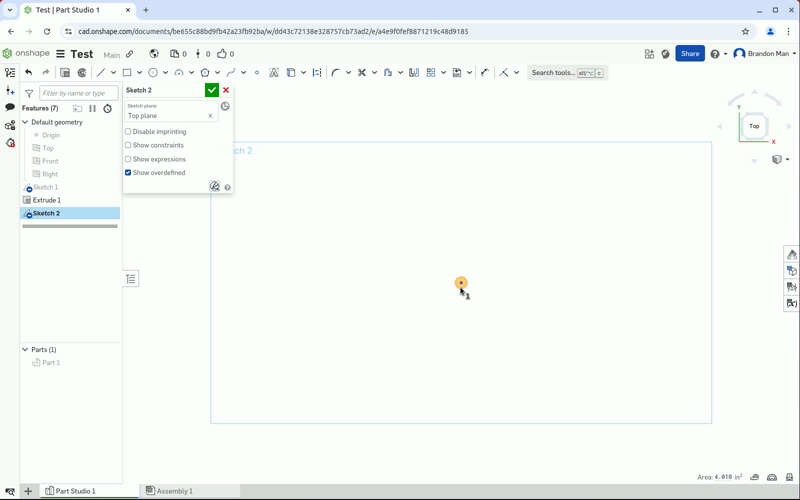
mouse_move(73, 352)
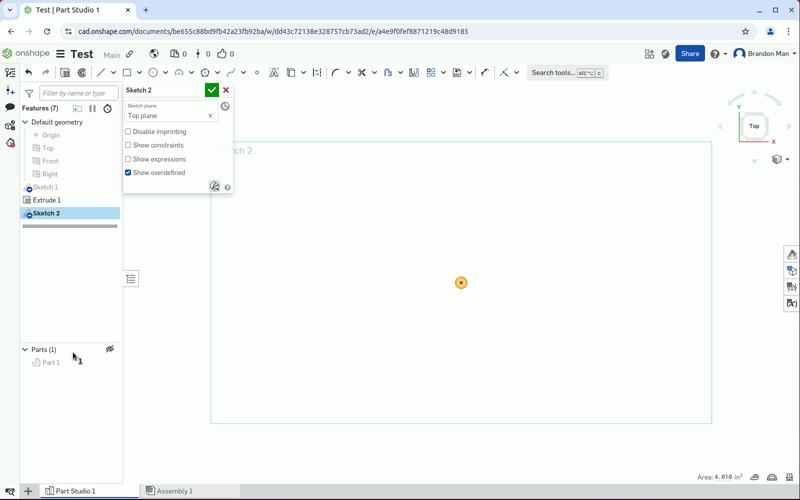
key(shift+y)
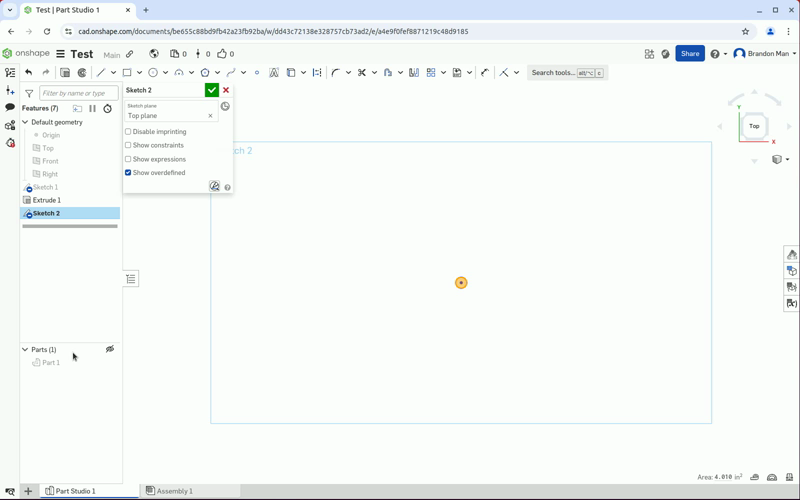
key(shift+e)
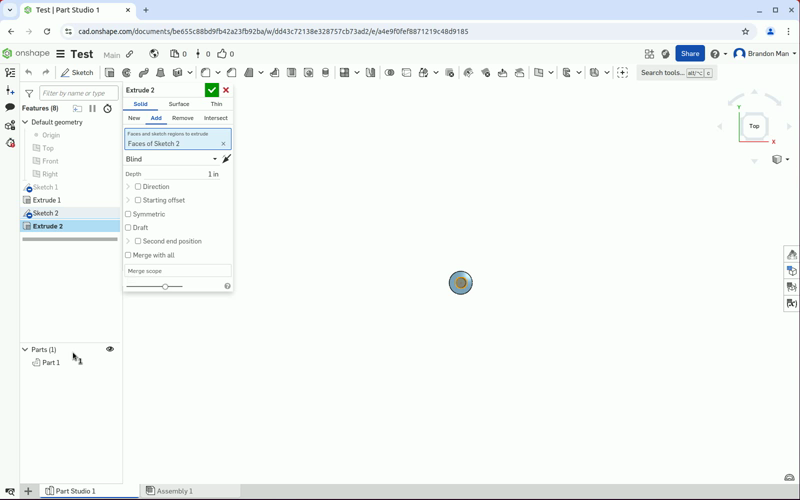
mouse_move(143, 106)
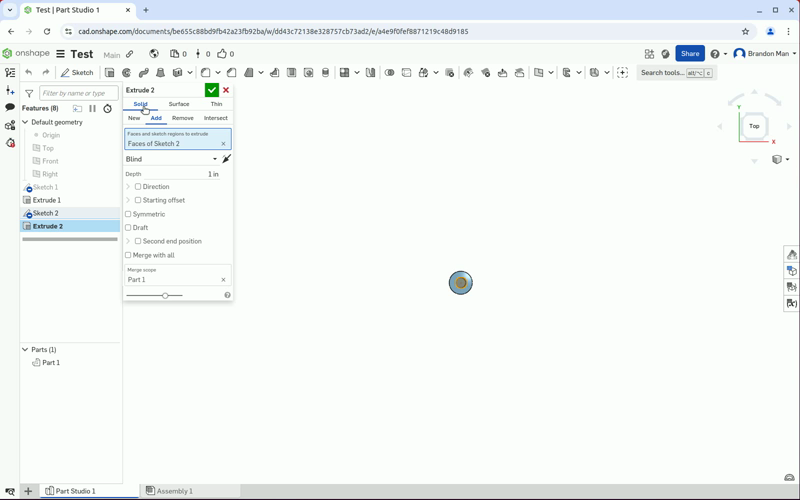
click(143, 106)
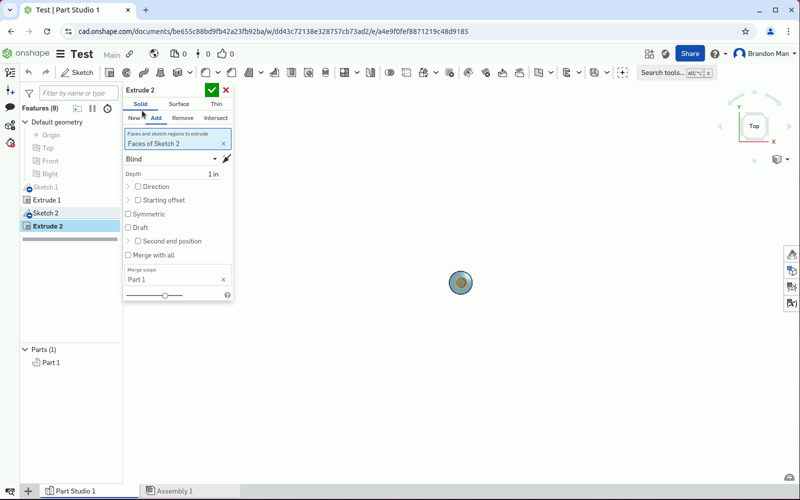
mouse_move(137, 120)
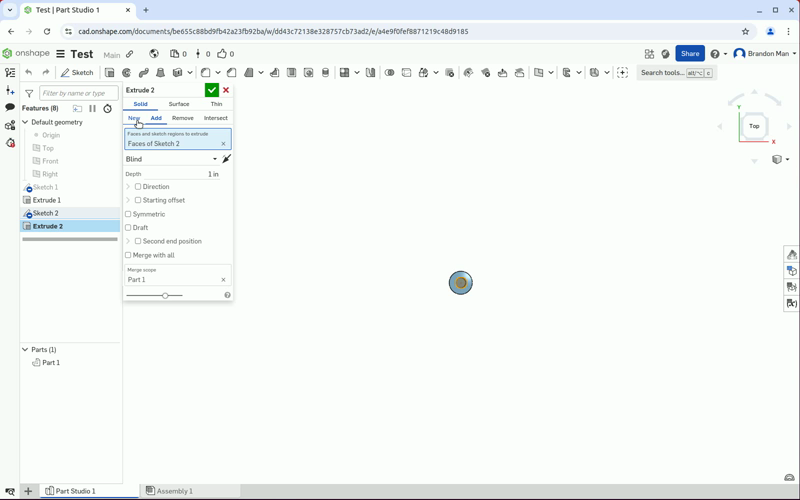
click(137, 120)
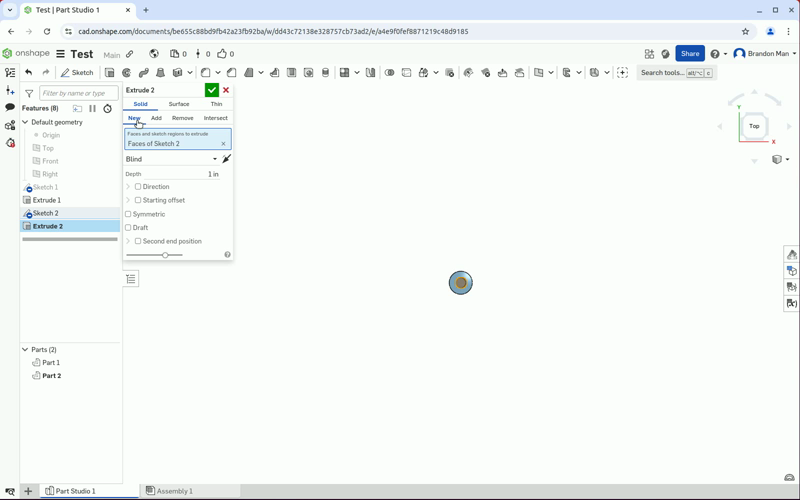
key(tab, 4)
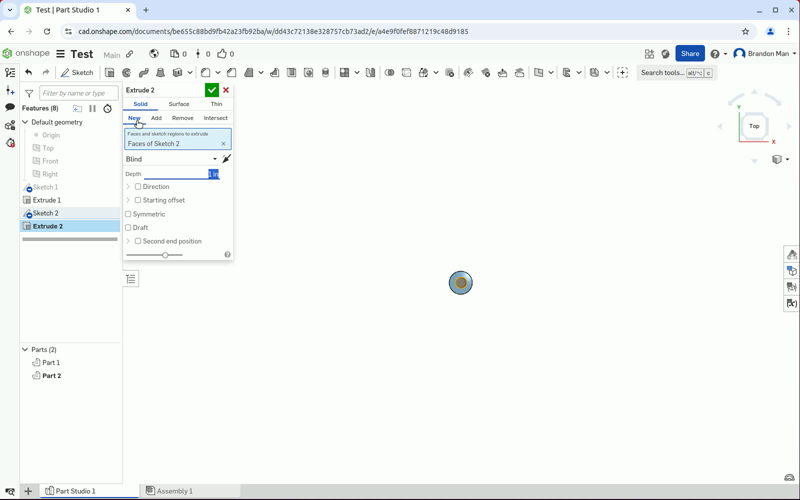
text(23.108)
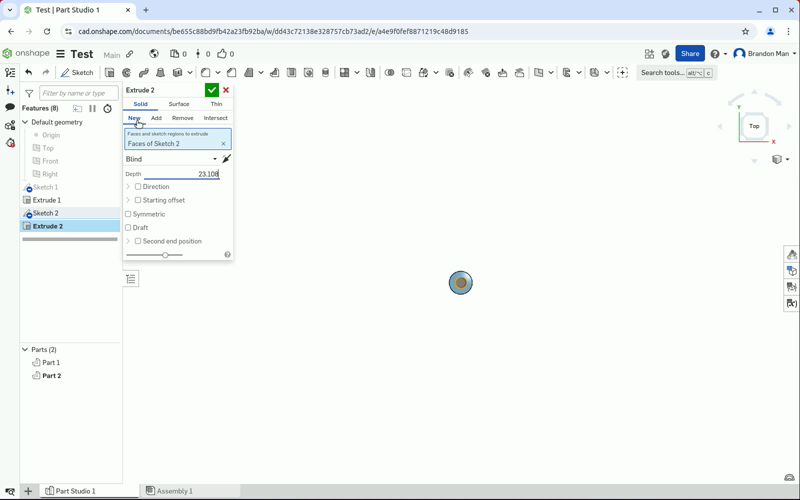
key(enter)
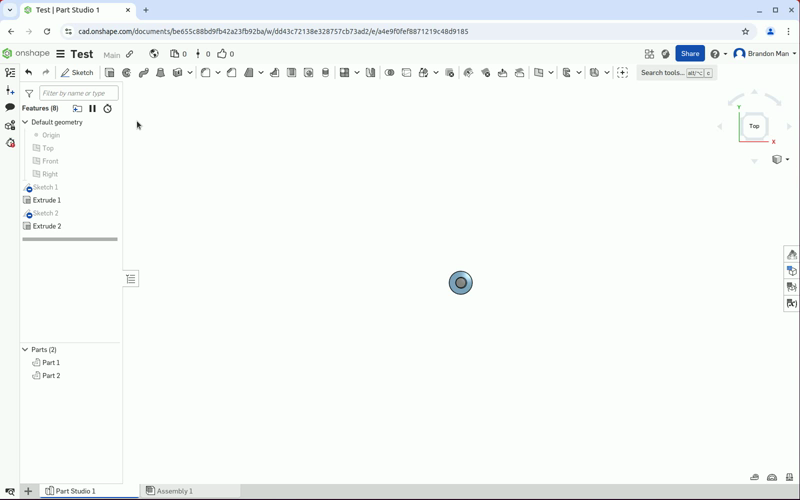
key(shift+h)
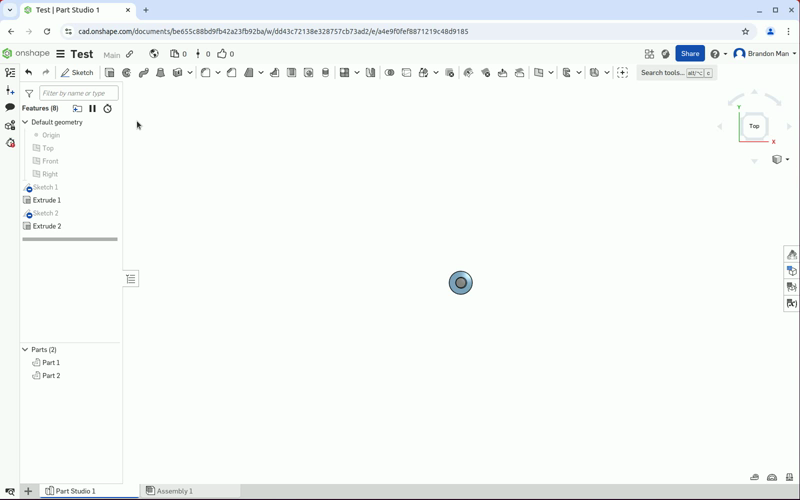
key(shift+h)
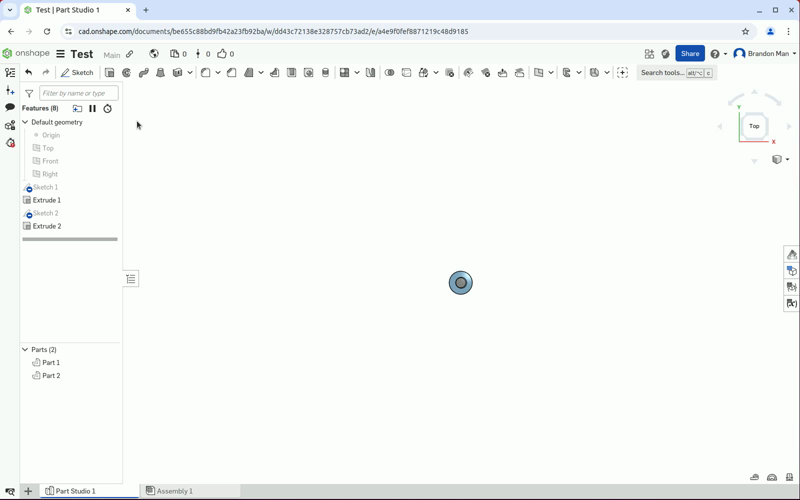
mouse_move(73, 189)
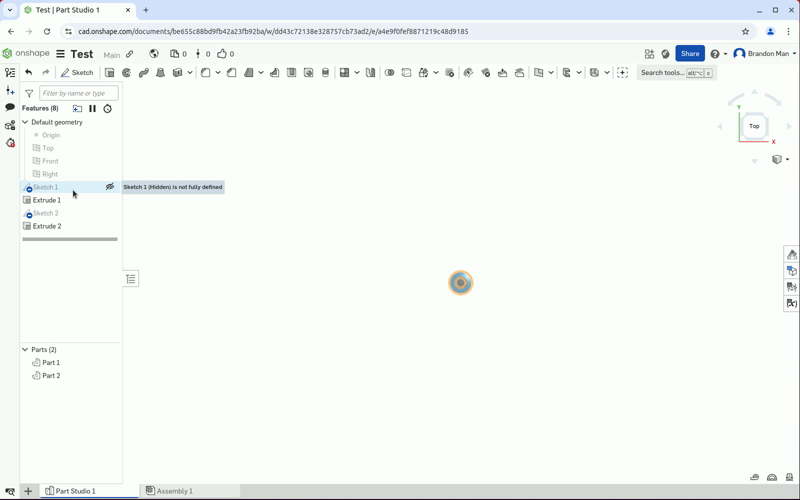
click(73, 189)
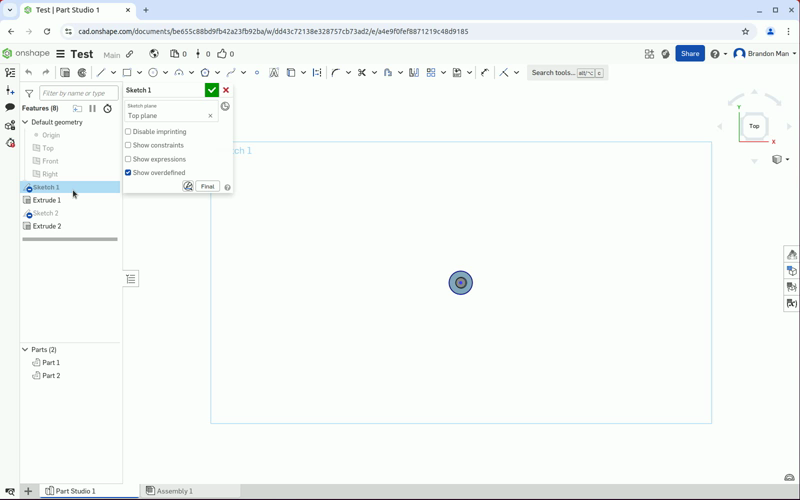
mouse_move(229, 92)
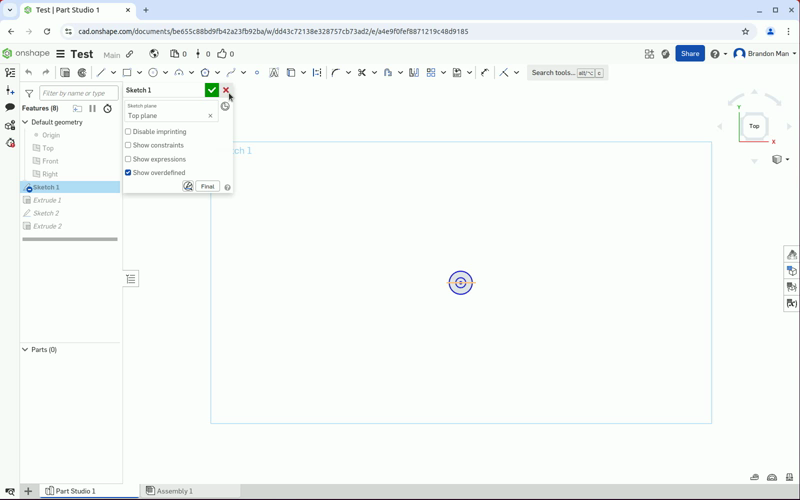
click(229, 92)
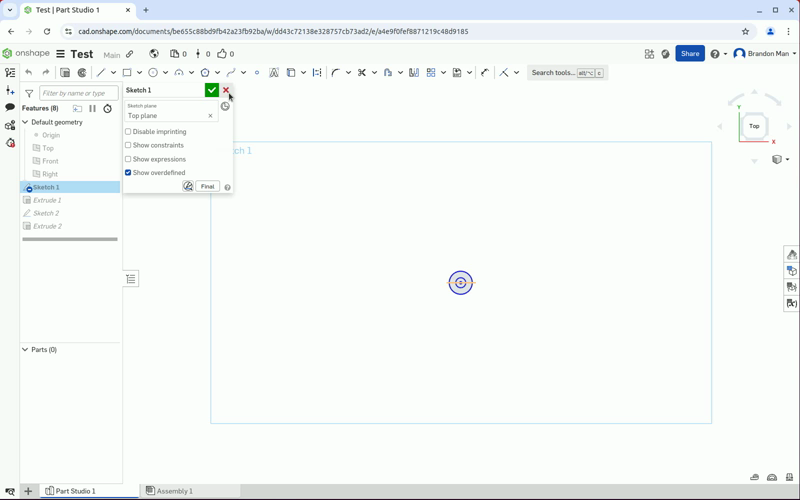
key(shift+s)
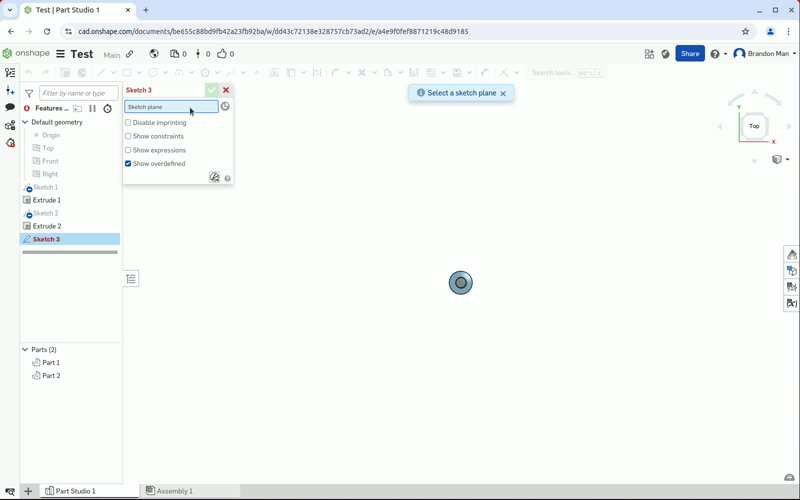
mouse_move(73, 150)
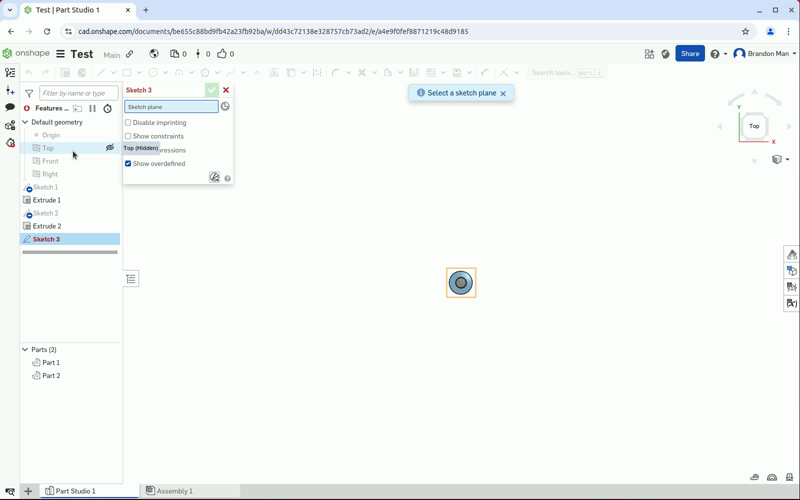
click(73, 150)
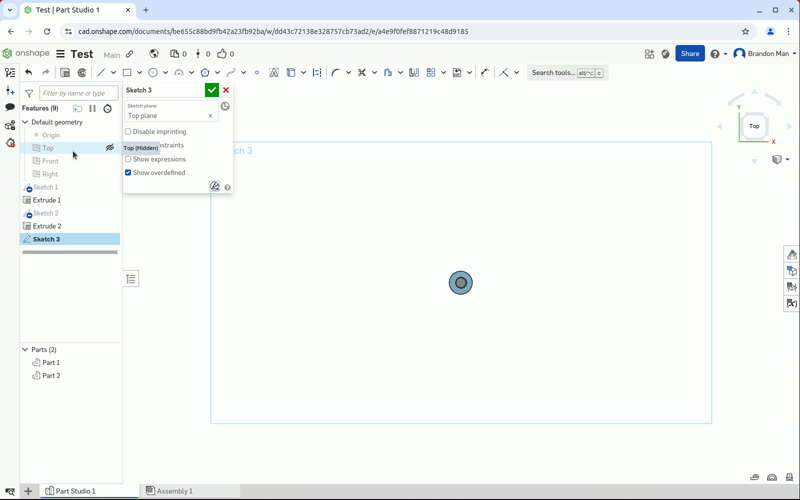
mouse_move(73, 352)
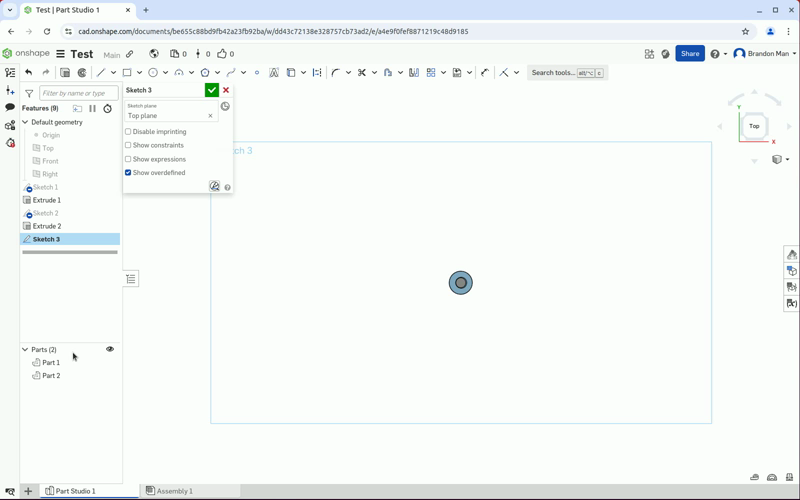
key(y)
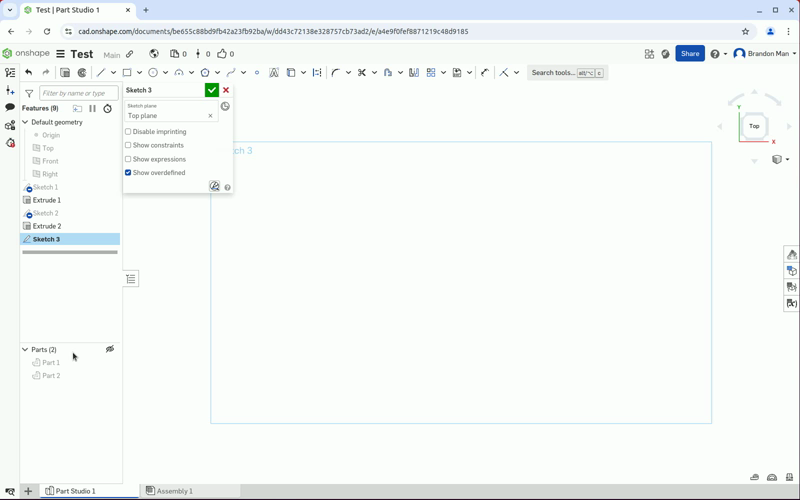
key(c)
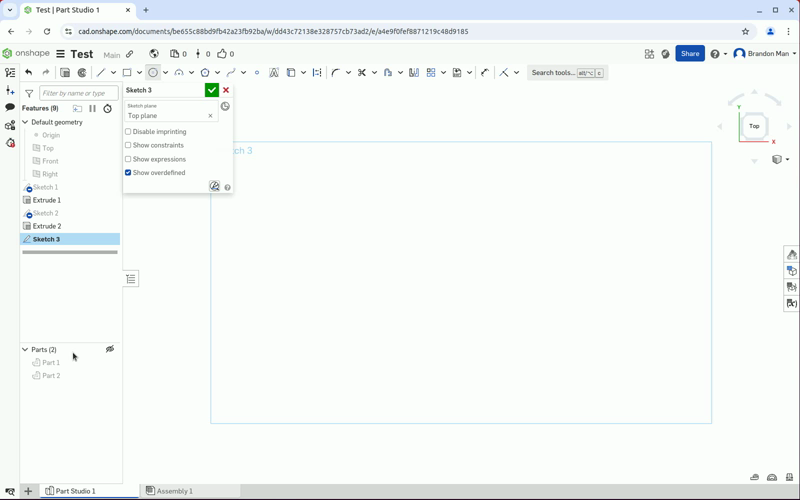
key_down(shift)
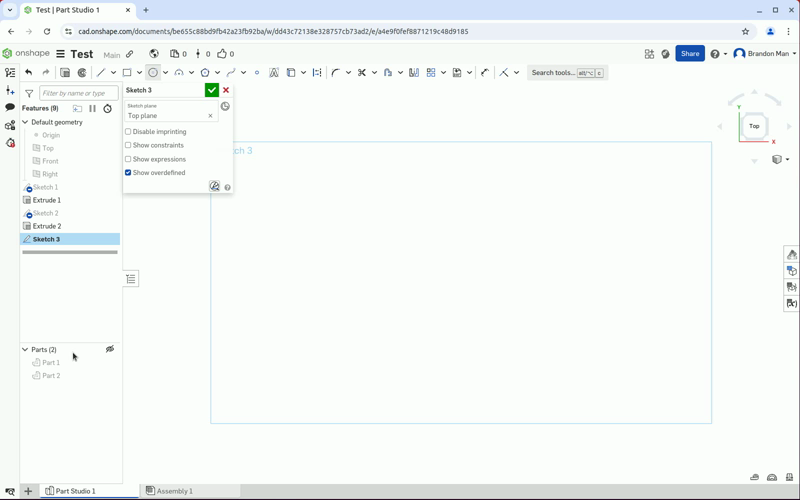
mouse_move(461, 282)
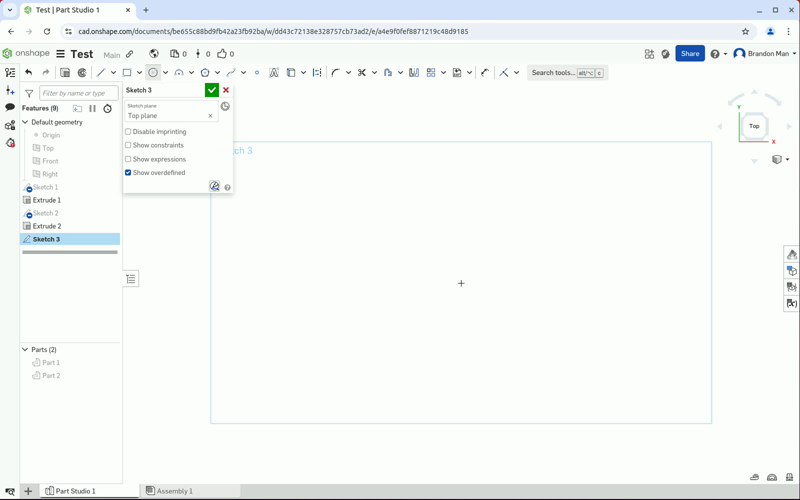
click(461, 282)
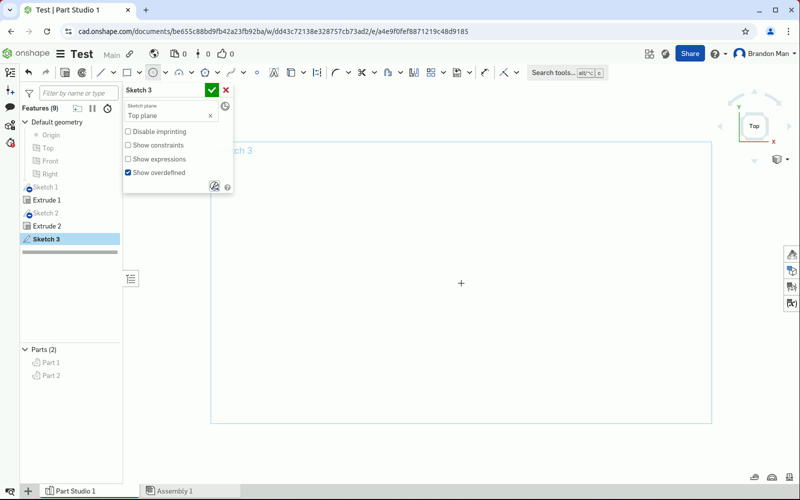
key_up(shift)
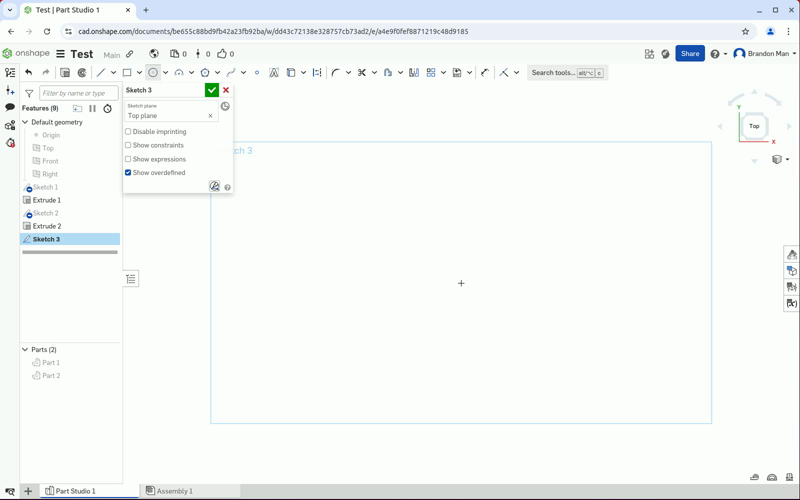
mouse_move(466, 282)
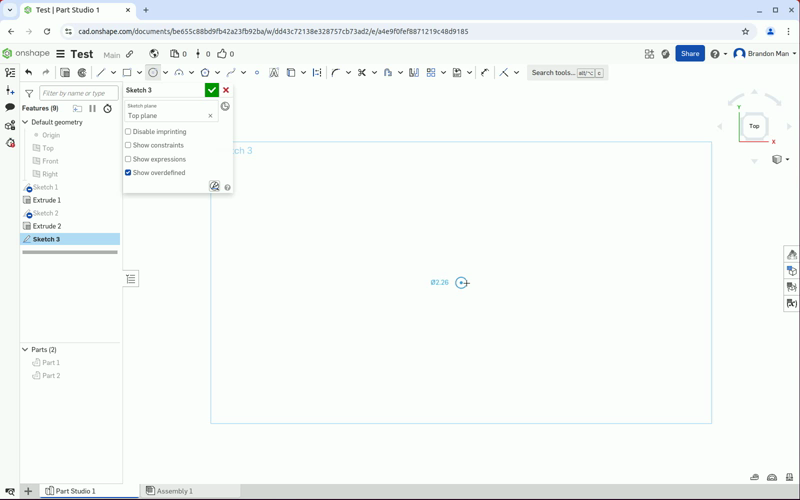
click(466, 282)
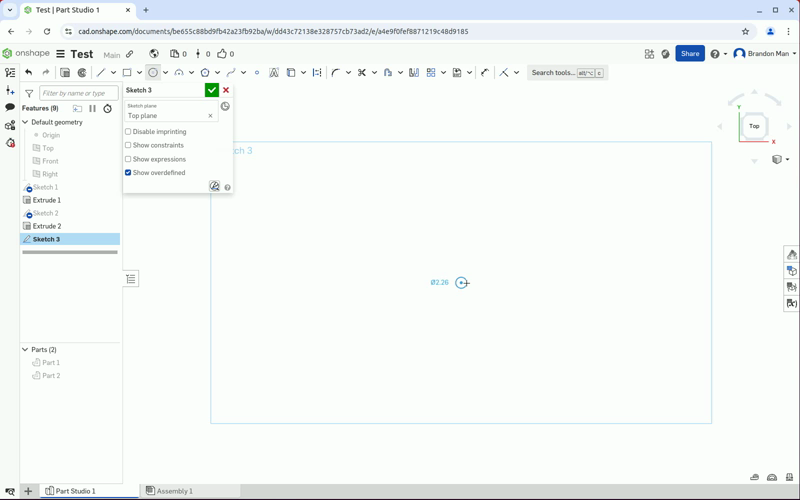
key(esc)
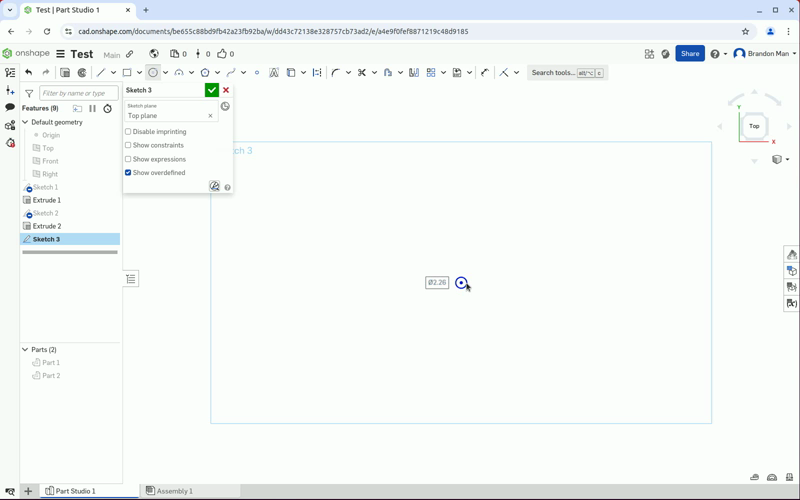
mouse_move(464, 280)
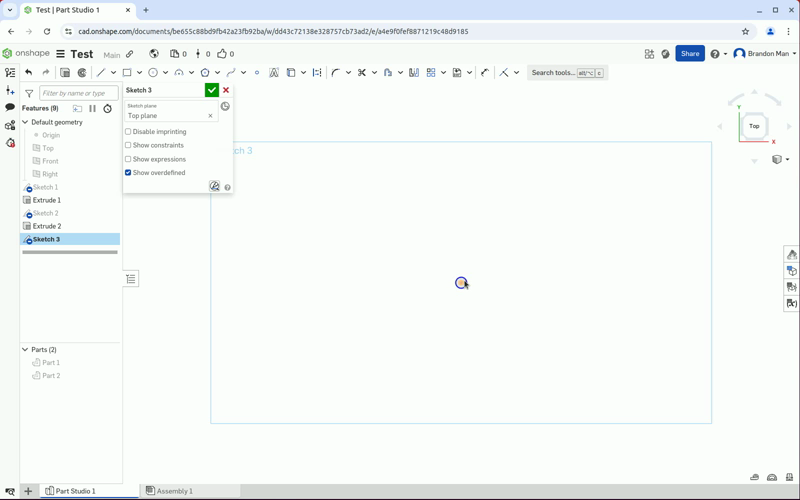
scroll(6)
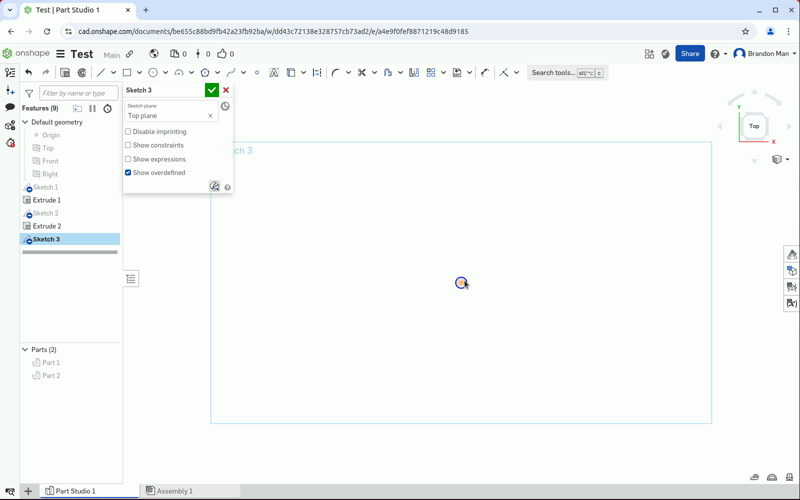
scroll(6)
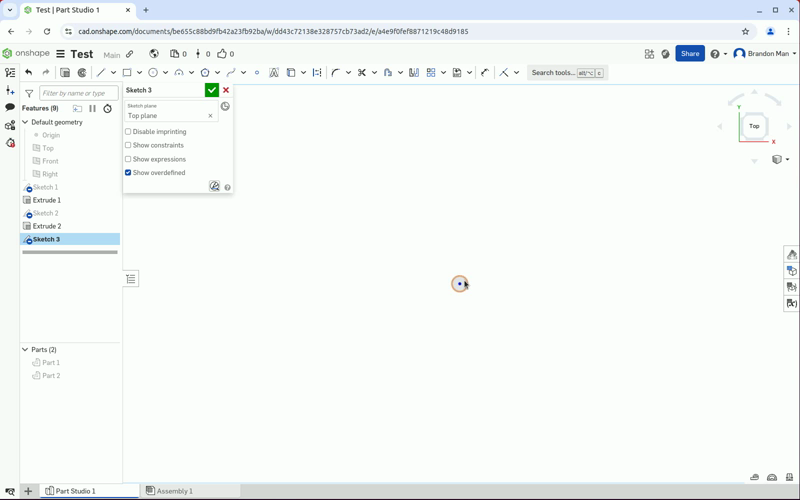
scroll(6)
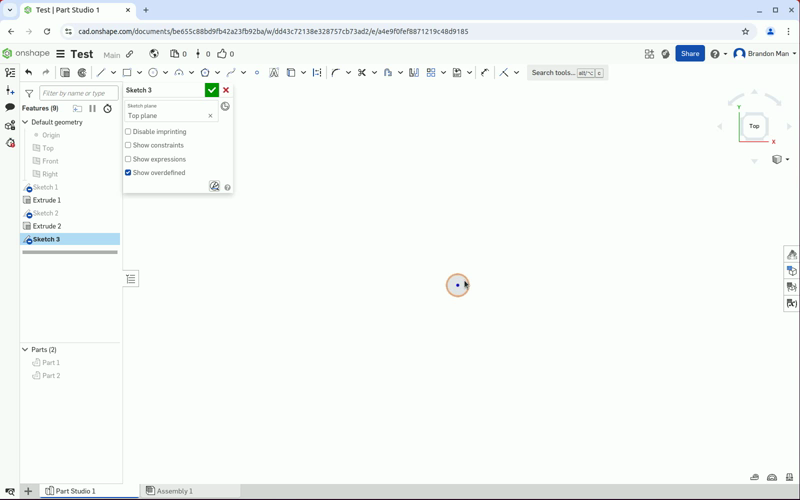
scroll(6)
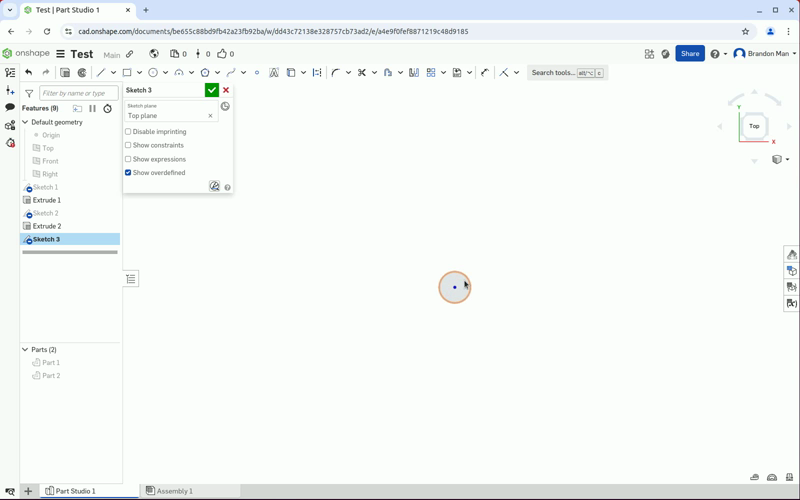
scroll(6)
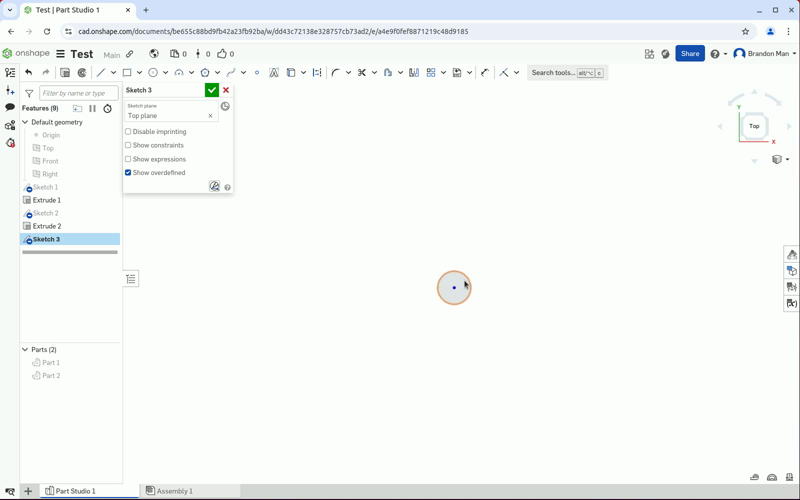
scroll(6)
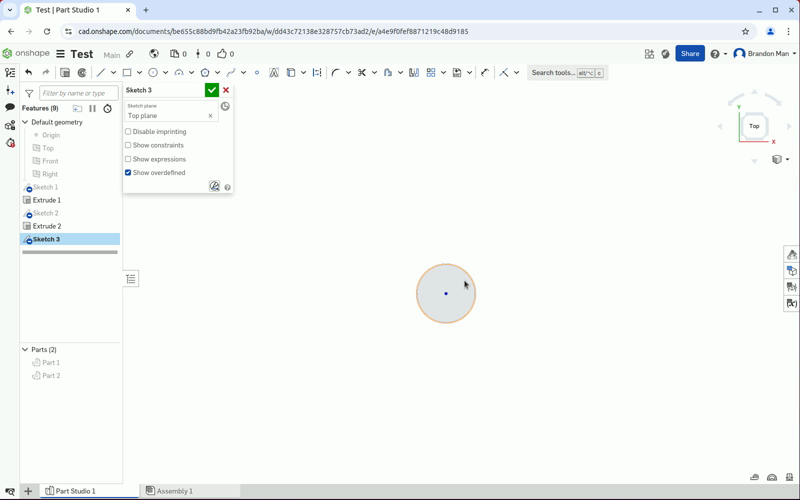
scroll(6)
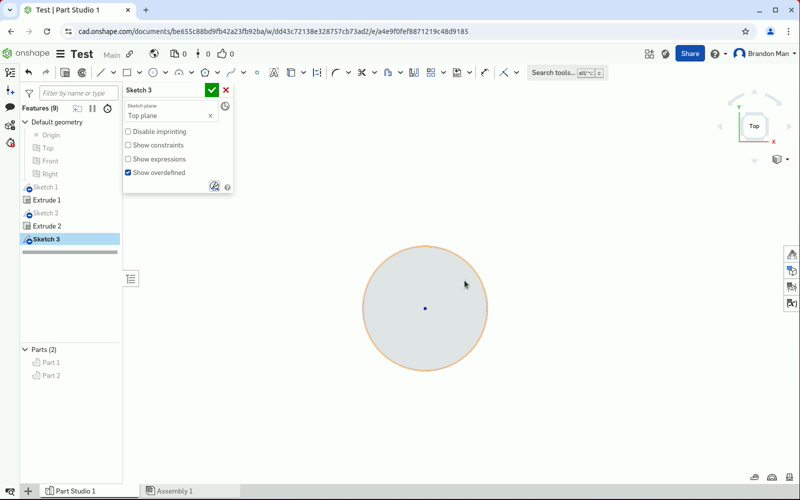
click(464, 280)
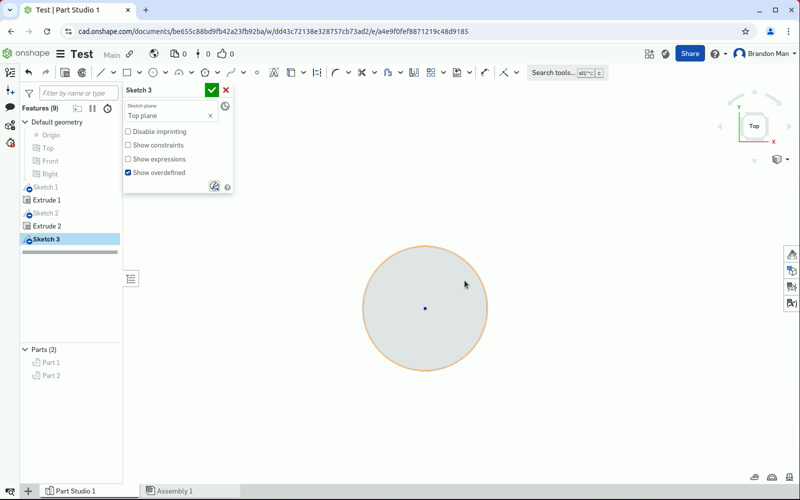
scroll(-6)
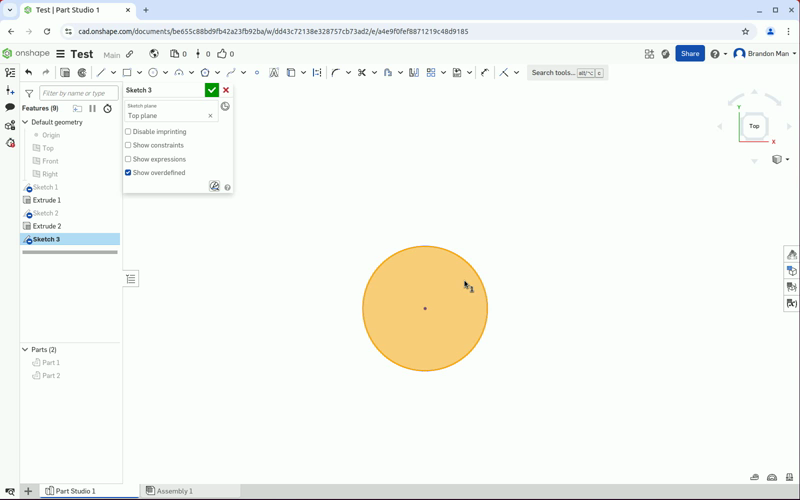
scroll(-6)
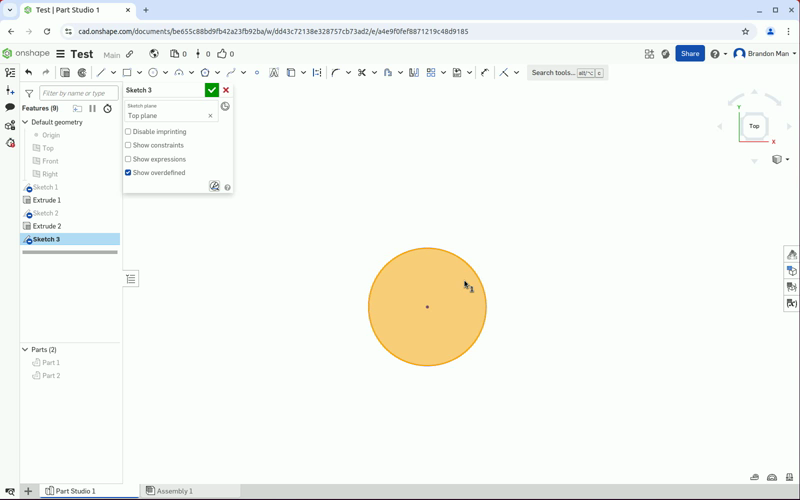
scroll(-6)
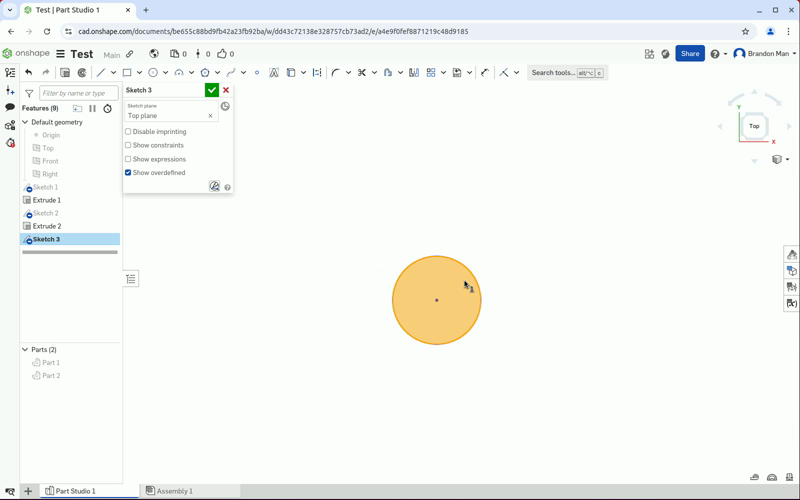
scroll(-6)
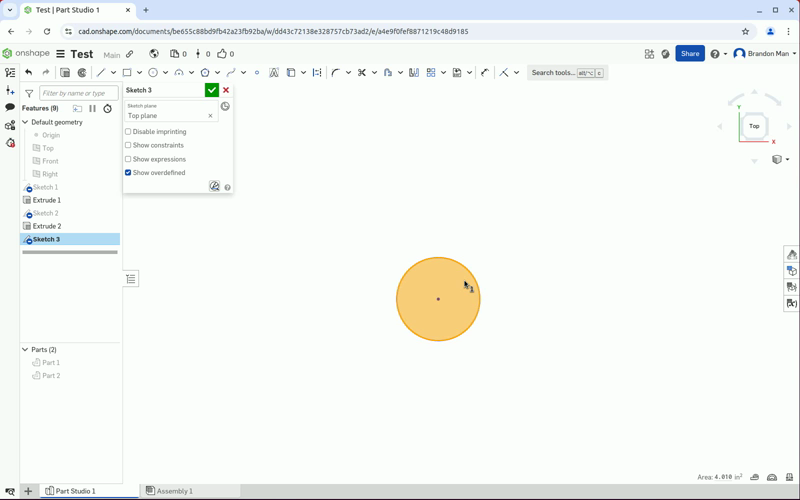
scroll(-6)
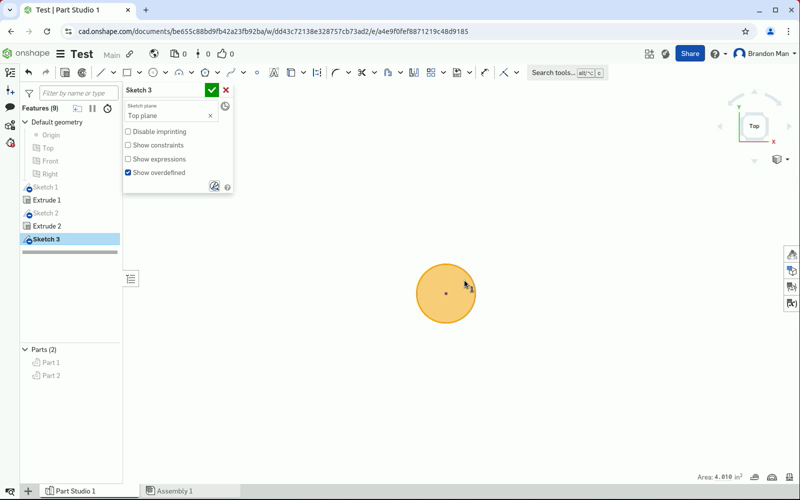
scroll(-6)
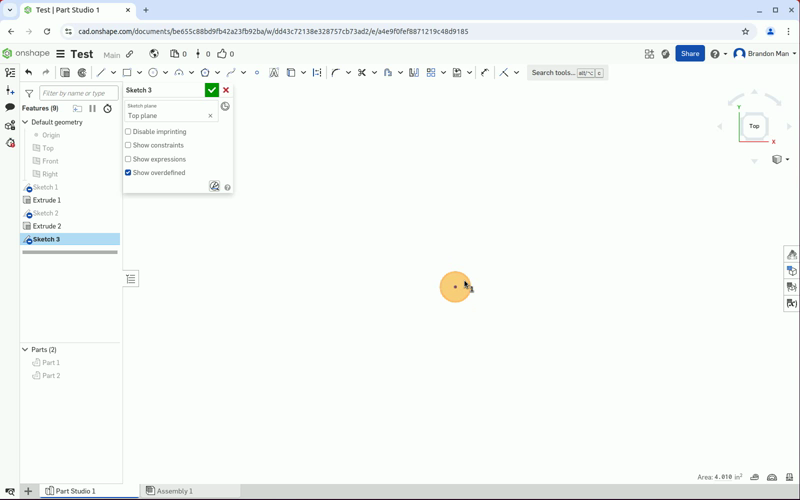
scroll(-6)
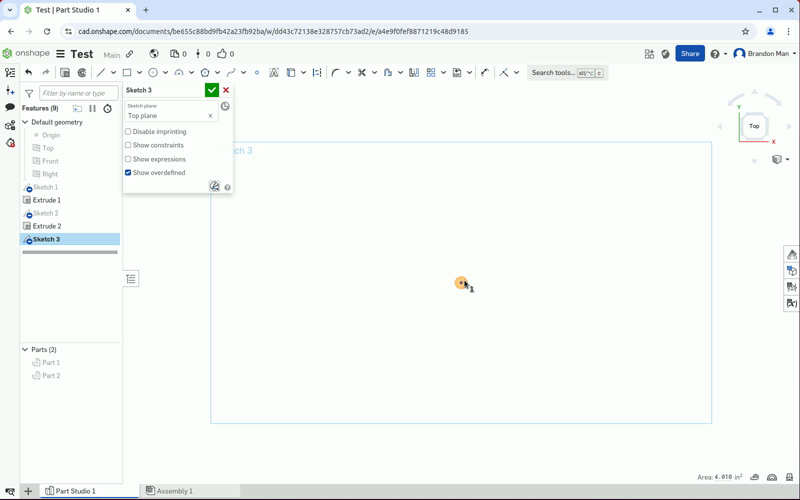
mouse_move(73, 352)
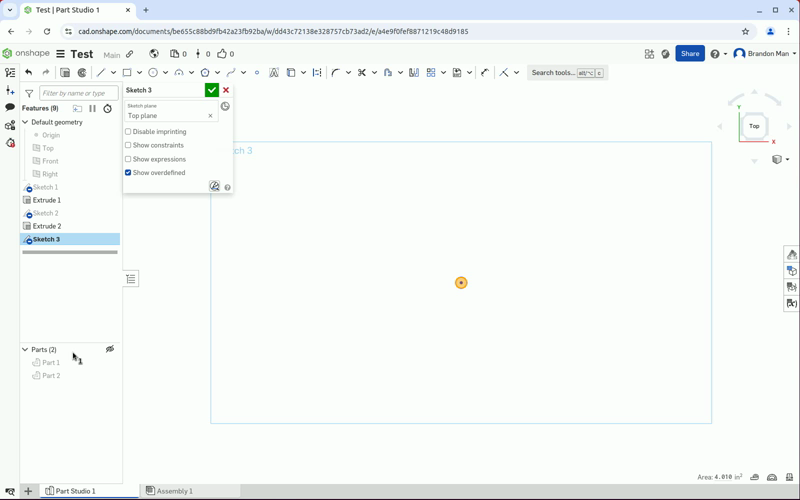
key(shift+y)
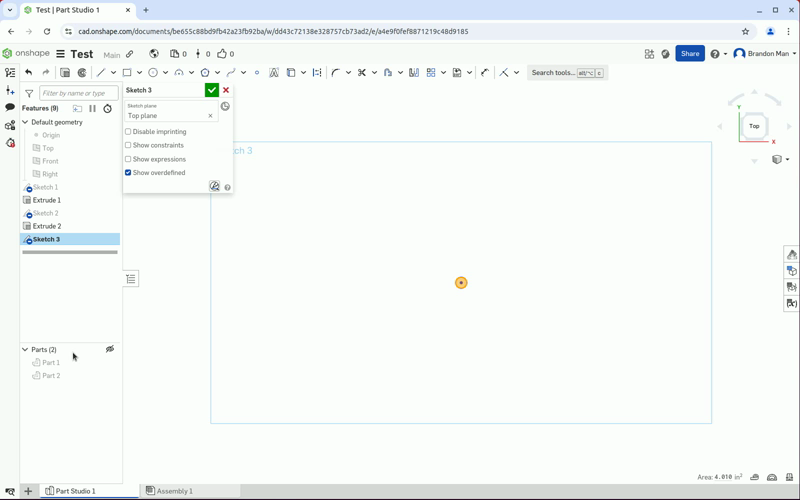
key(shift+e)
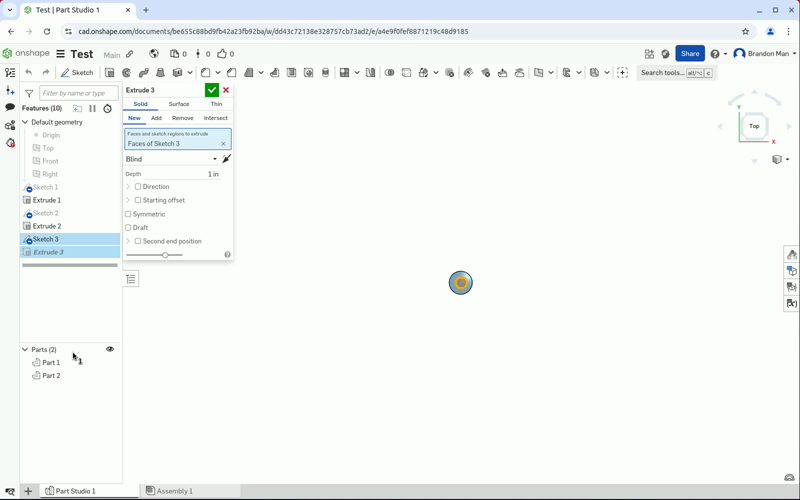
mouse_move(143, 106)
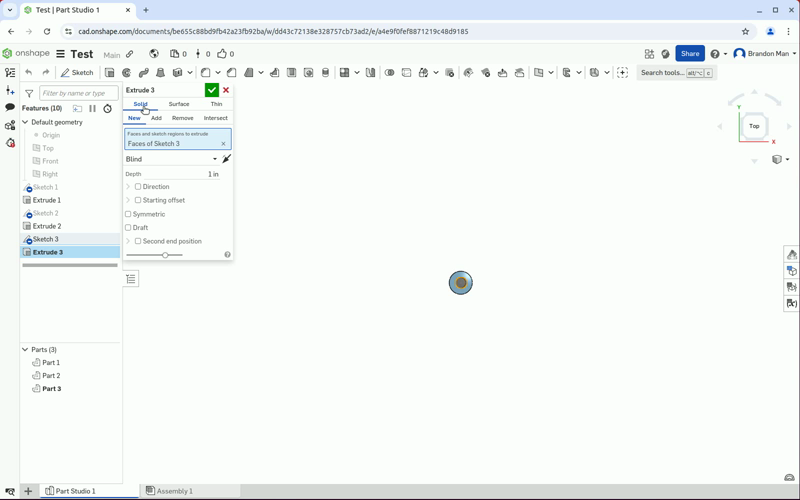
click(143, 106)
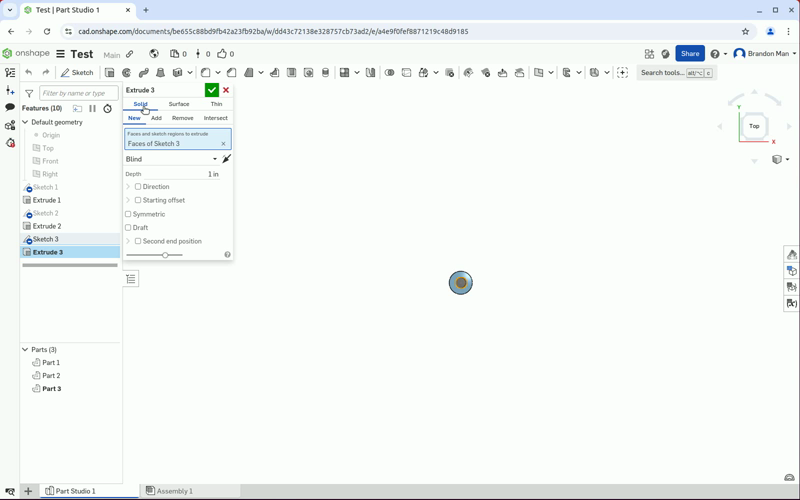
mouse_move(186, 120)
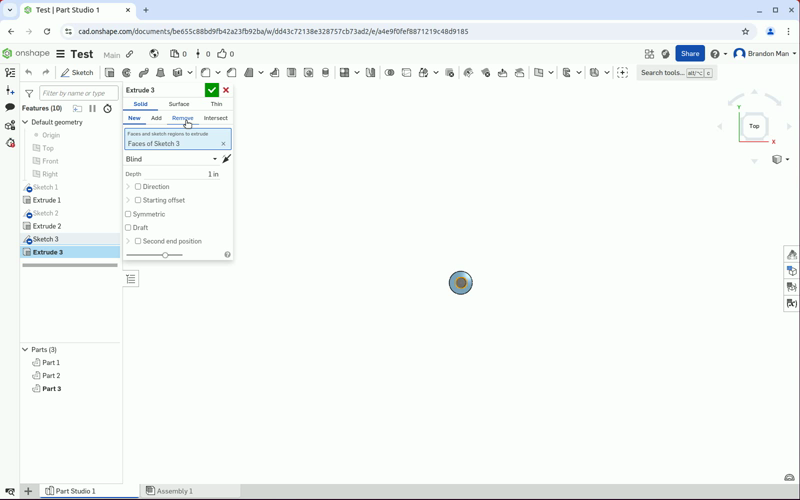
click(186, 120)
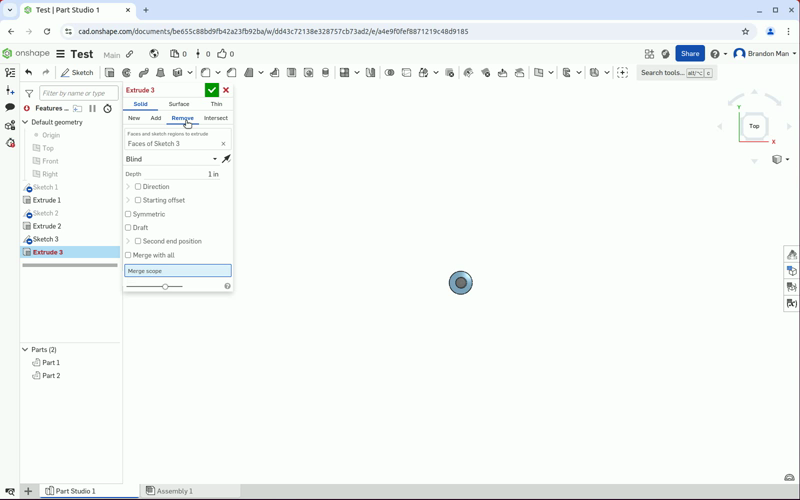
key(tab, 4)
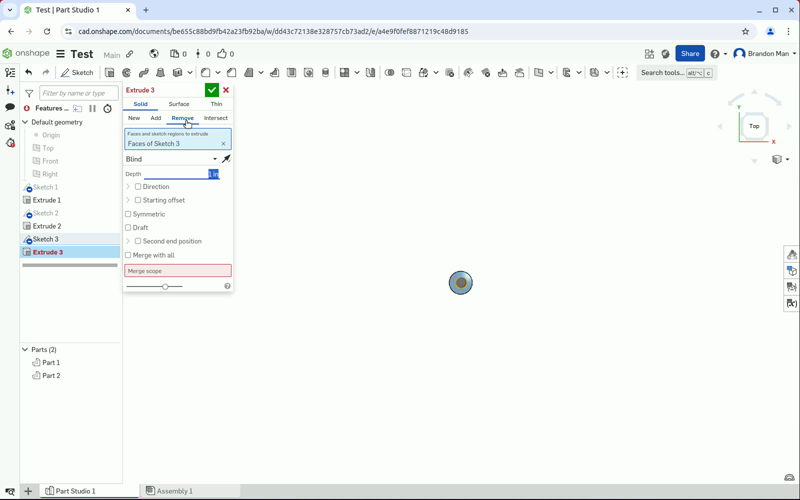
text(-6.981)
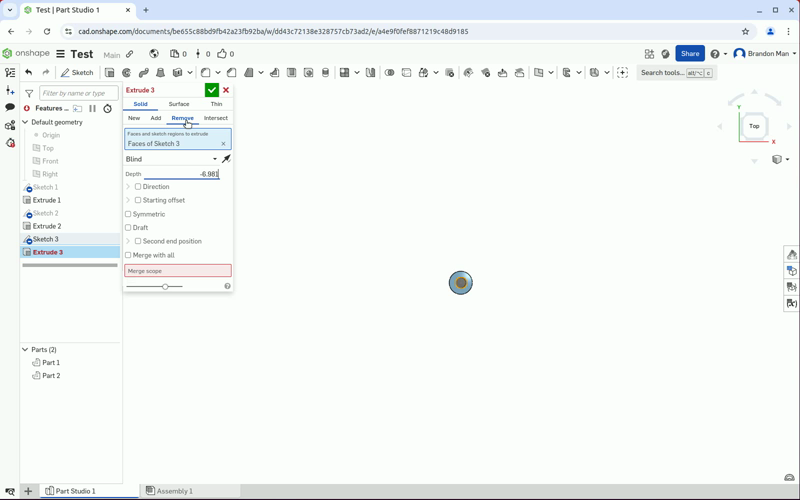
key(tab, 6)
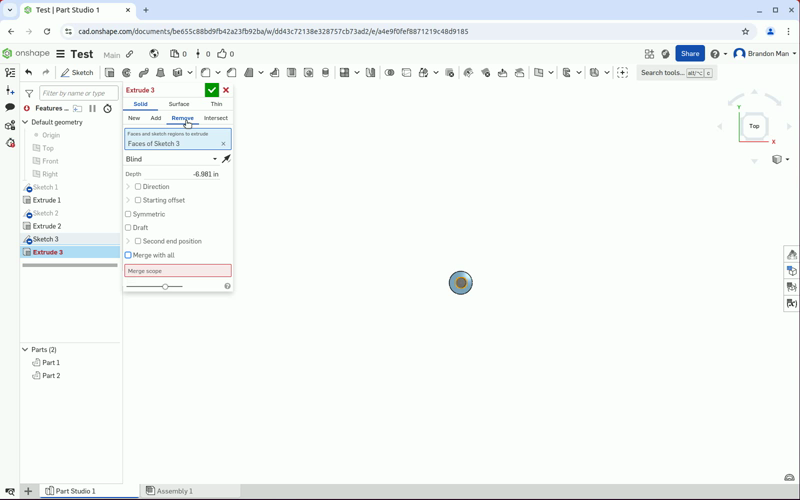
key(space)
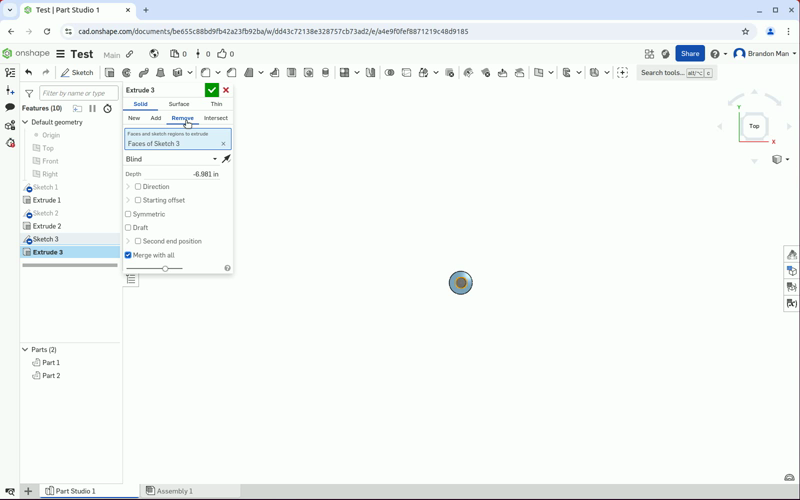
key(enter)
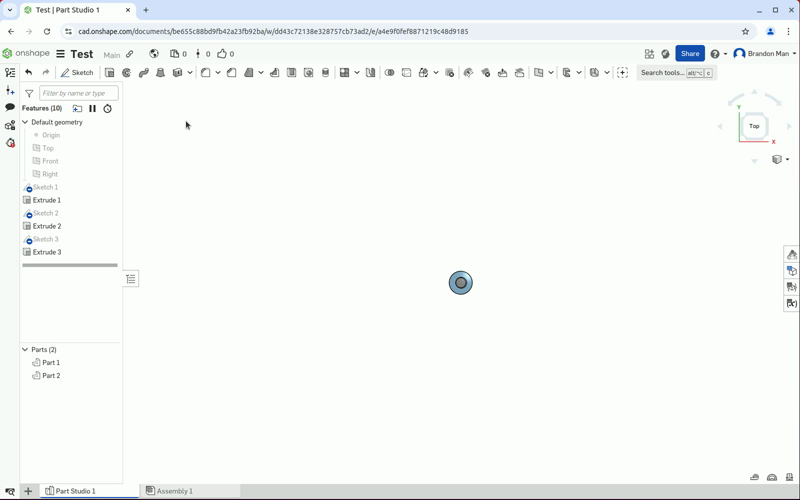
key(shift+h)
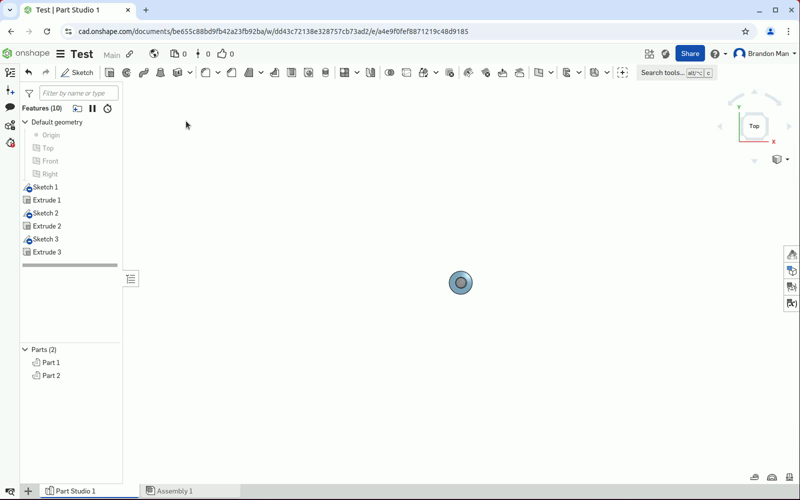
key(shift+h)
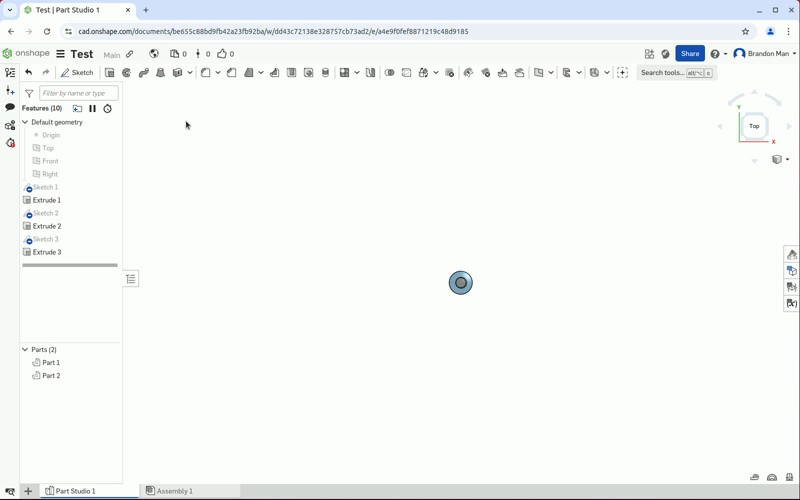
mouse_move(73, 189)
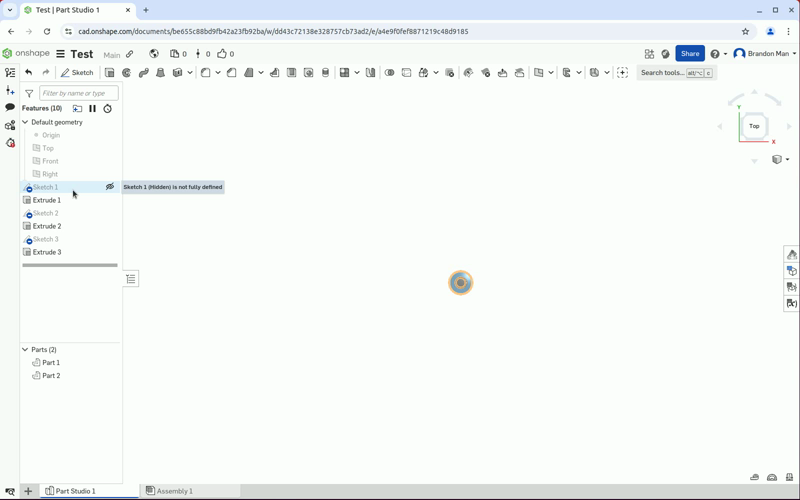
click(73, 189)
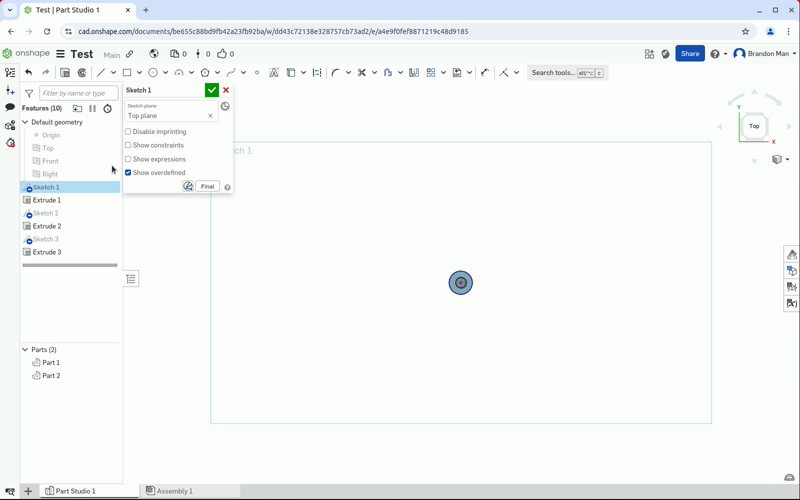
mouse_move(229, 92)
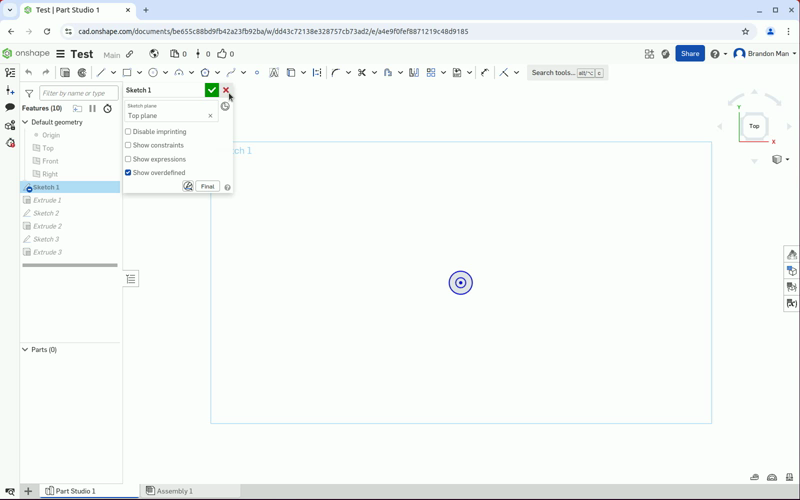
click(229, 92)
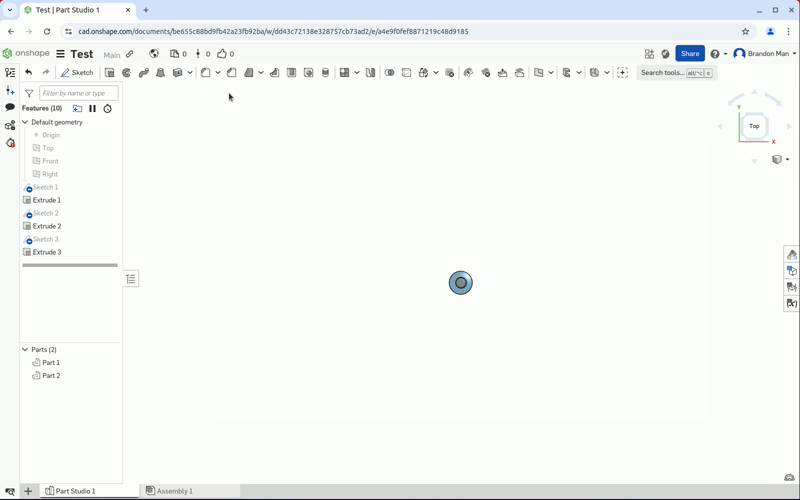
mouse_move(541, 75)
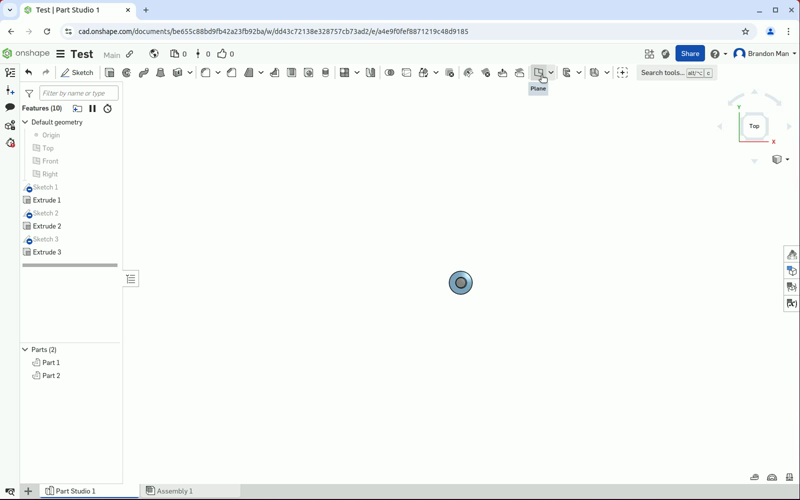
click(541, 75)
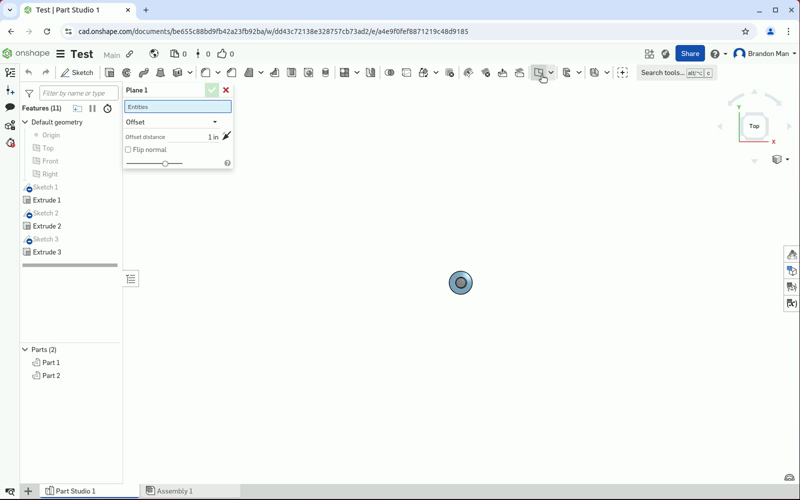
mouse_move(73, 150)
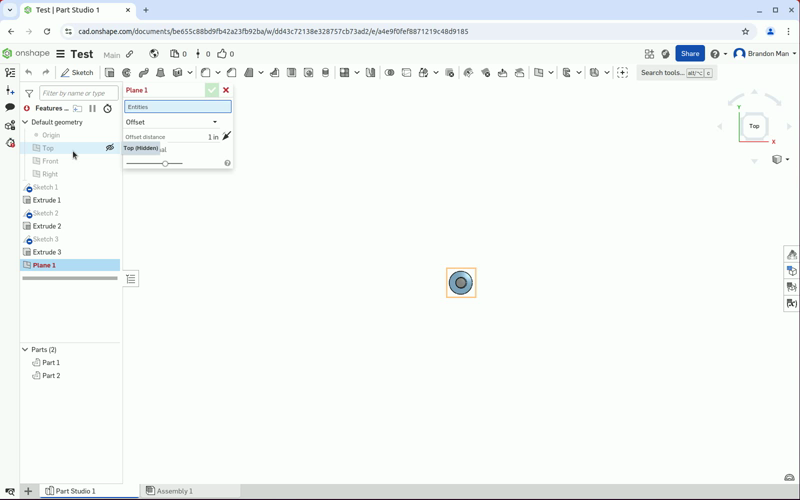
click(73, 150)
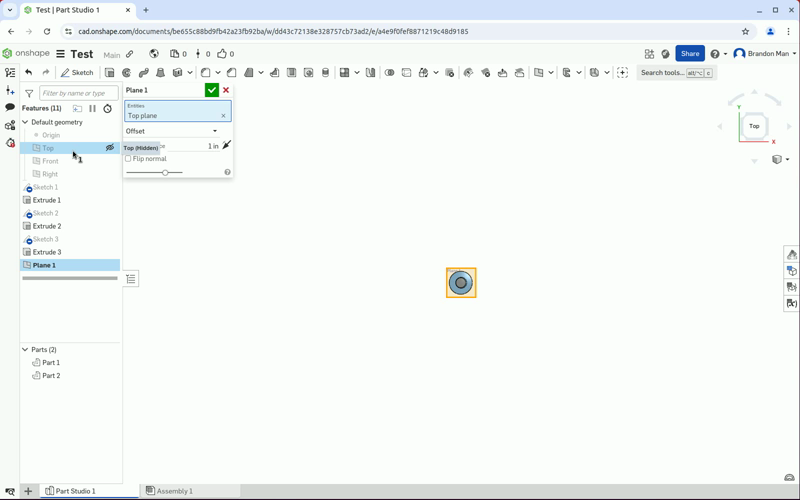
key(tab, 2)
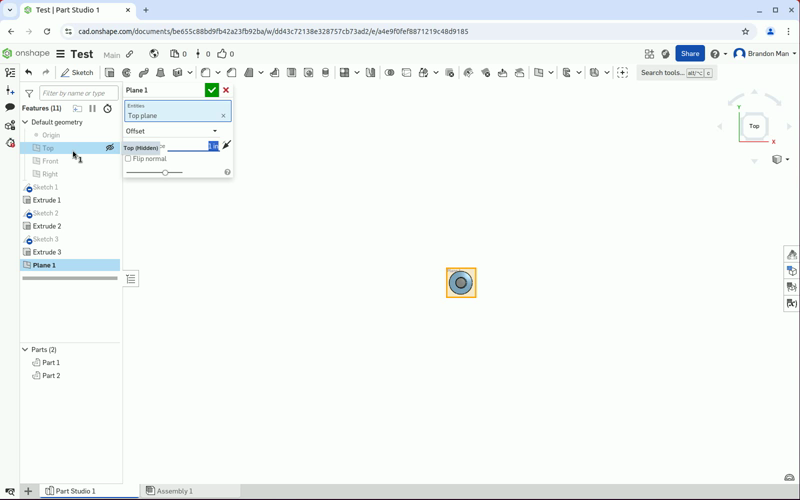
text(23.108)
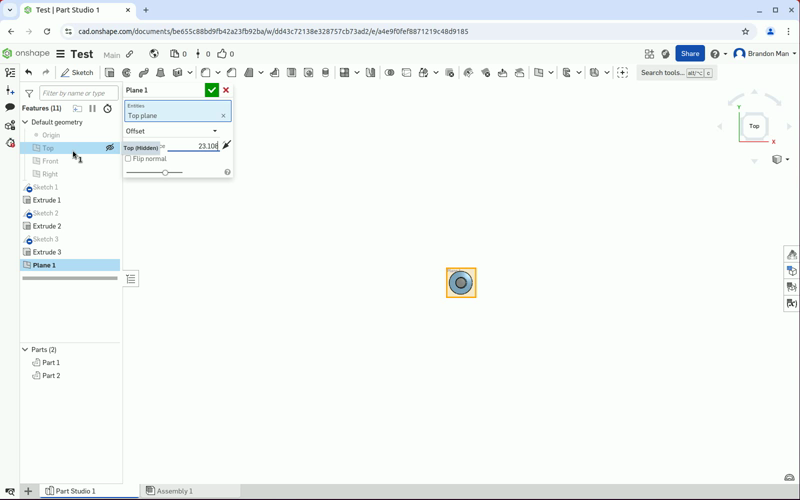
key(enter, 2)
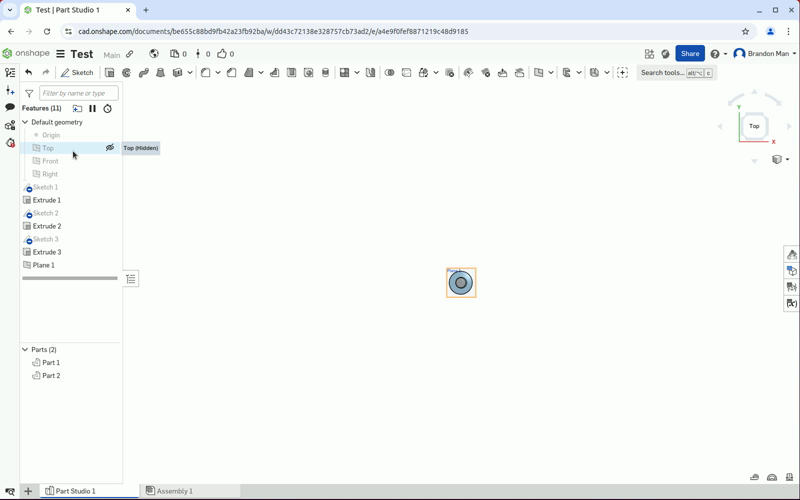
key(shift+s)
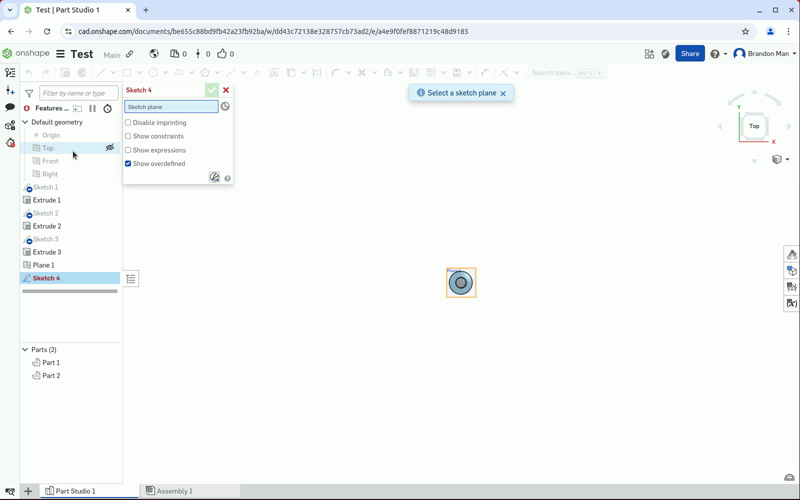
mouse_move(73, 267)
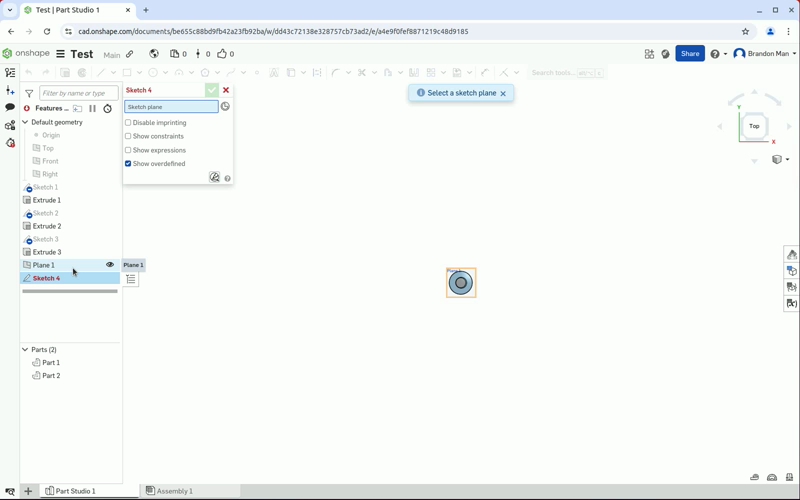
click(73, 267)
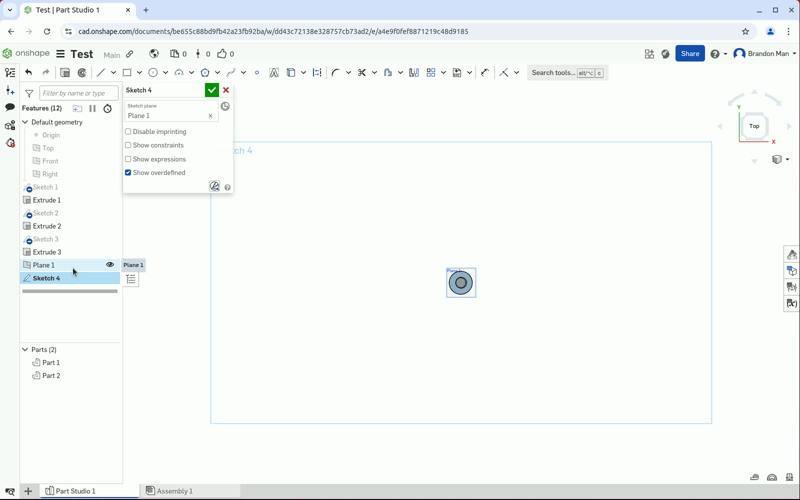
mouse_move(73, 352)
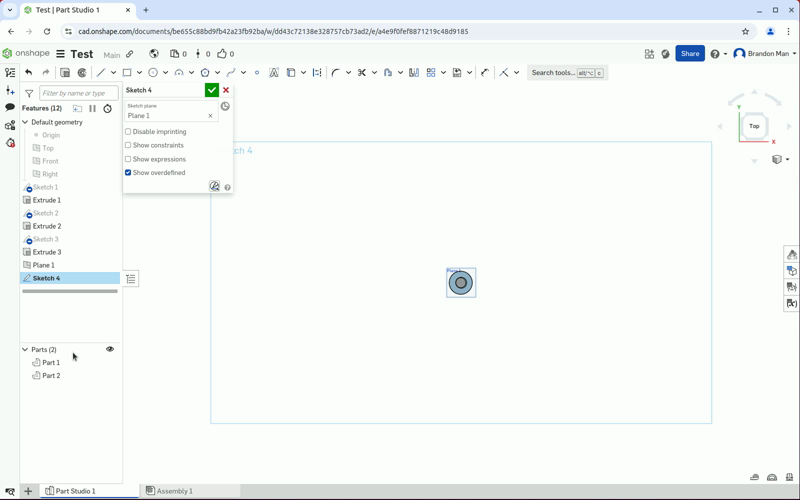
key(y)
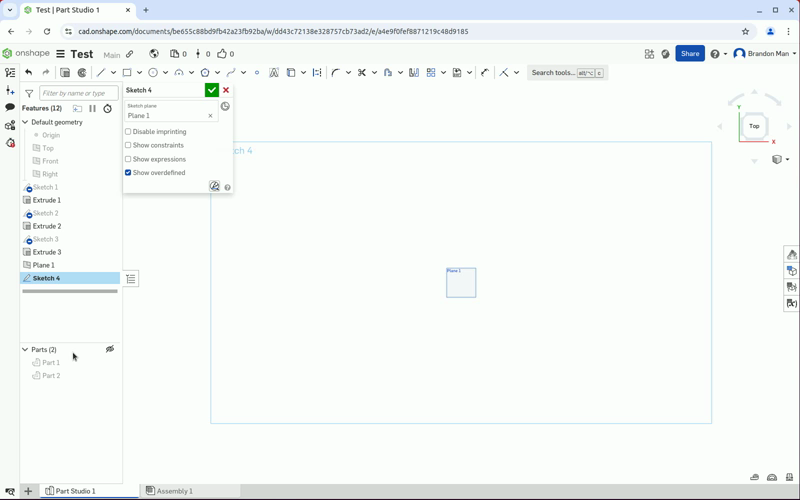
key(c)
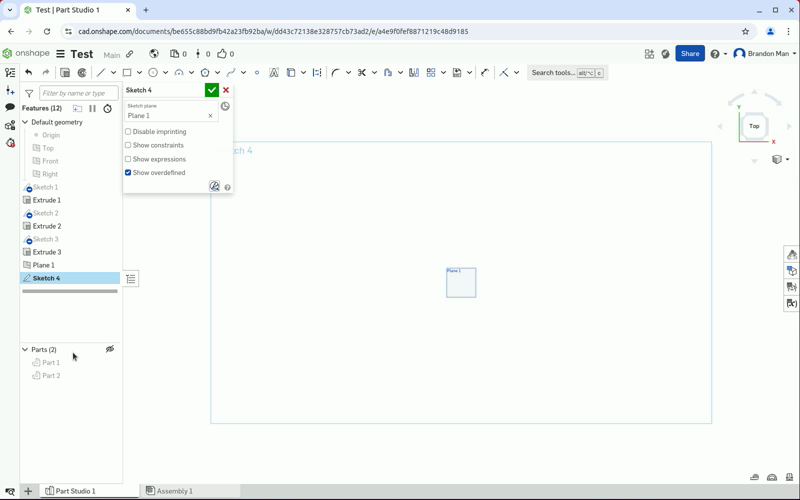
key_down(shift)
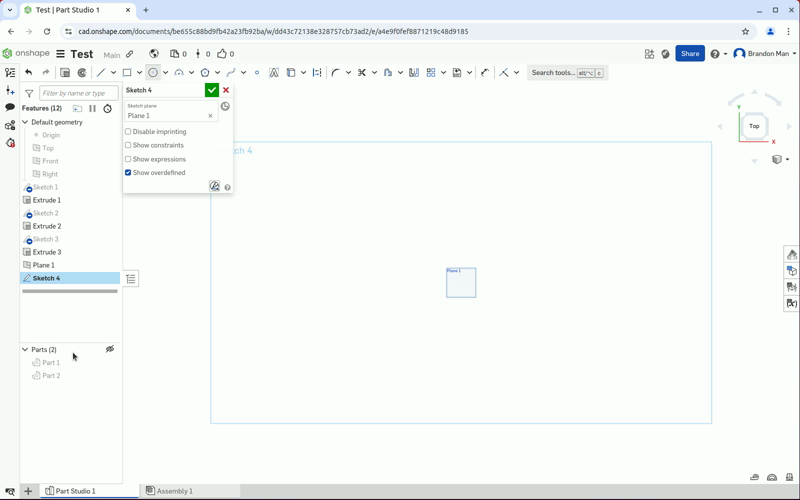
mouse_move(461, 282)
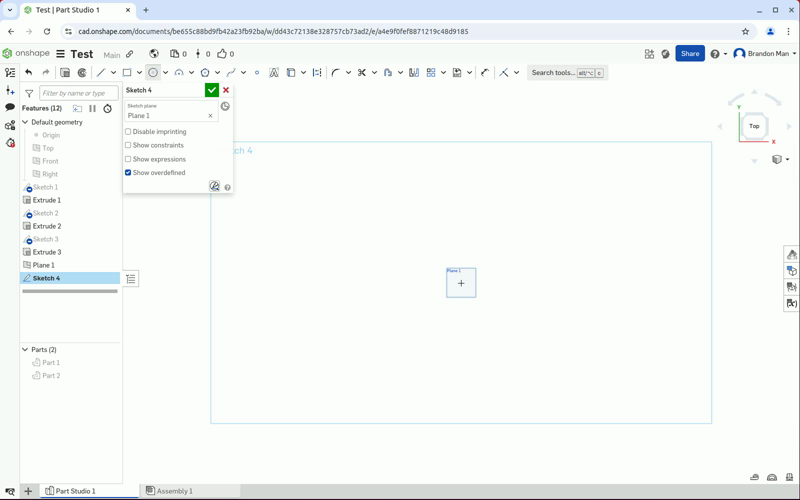
click(461, 282)
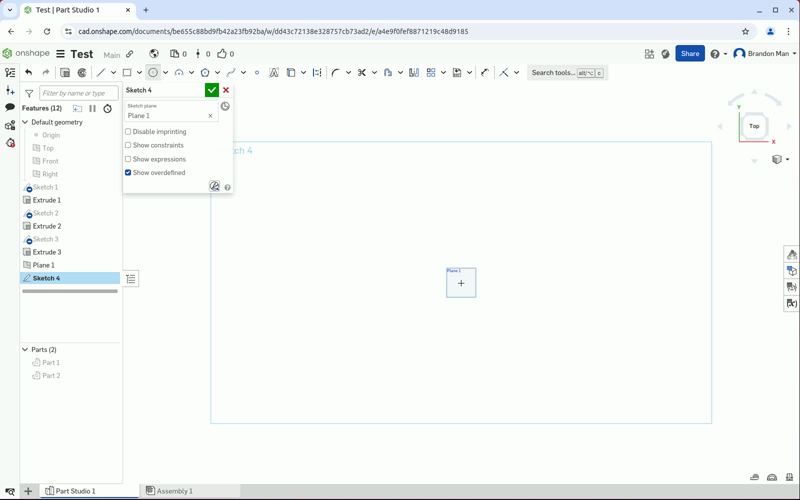
key_up(shift)
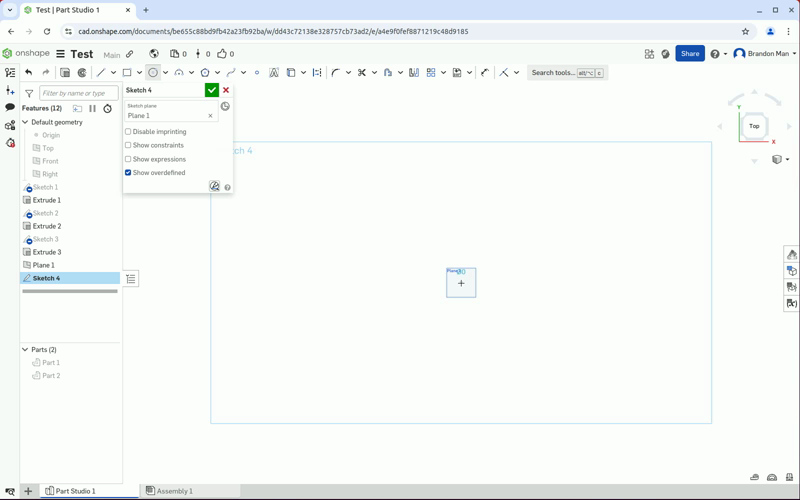
mouse_move(466, 282)
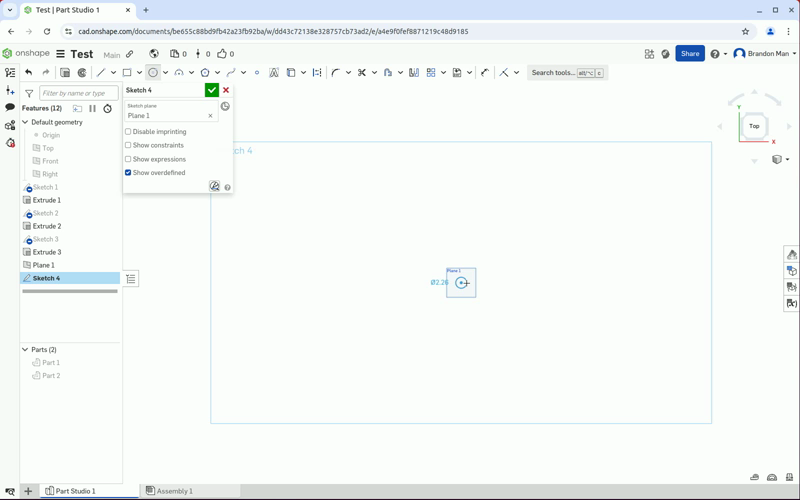
click(466, 282)
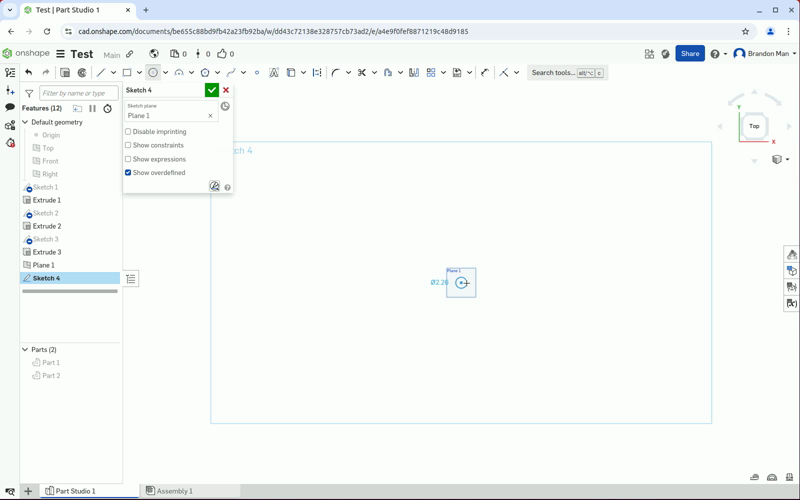
key(esc)
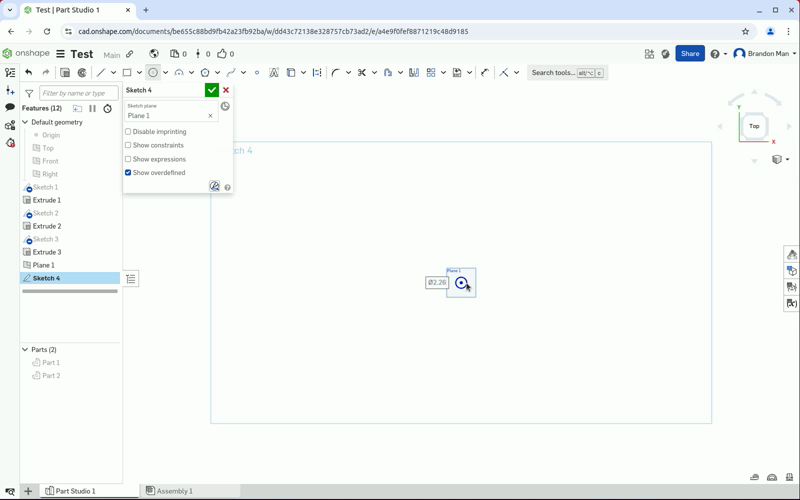
mouse_move(458, 281)
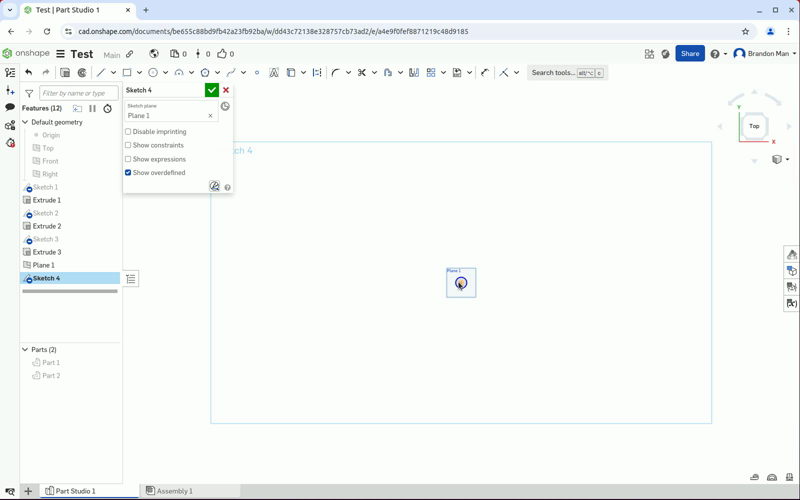
scroll(6)
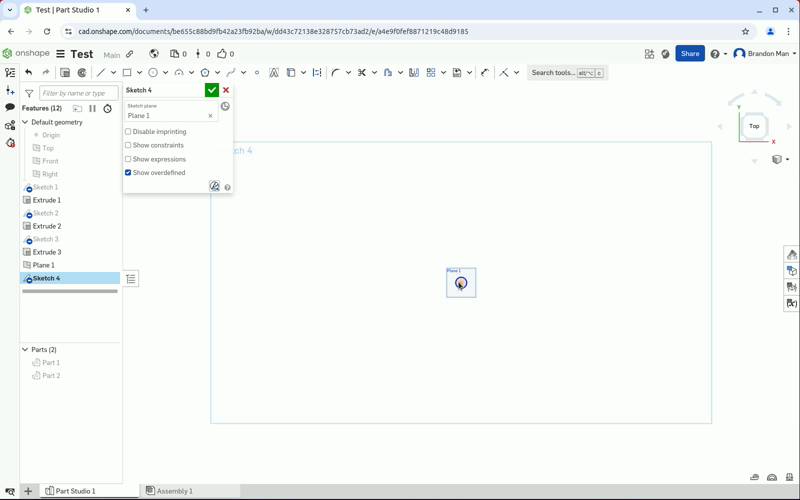
scroll(6)
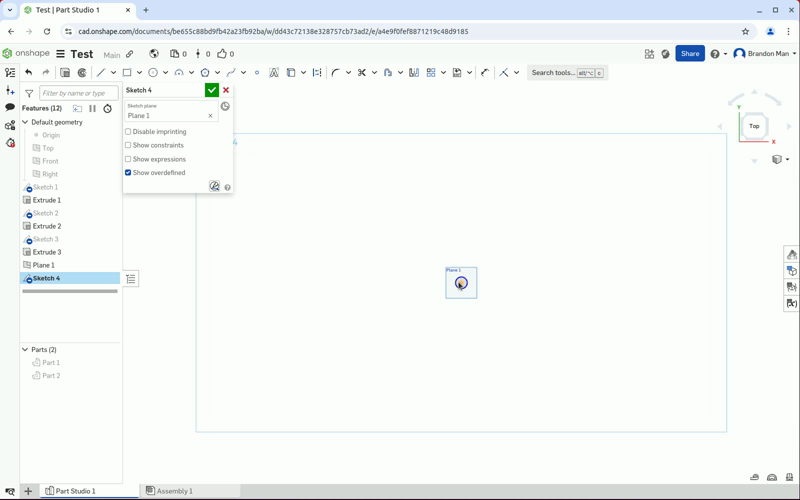
scroll(6)
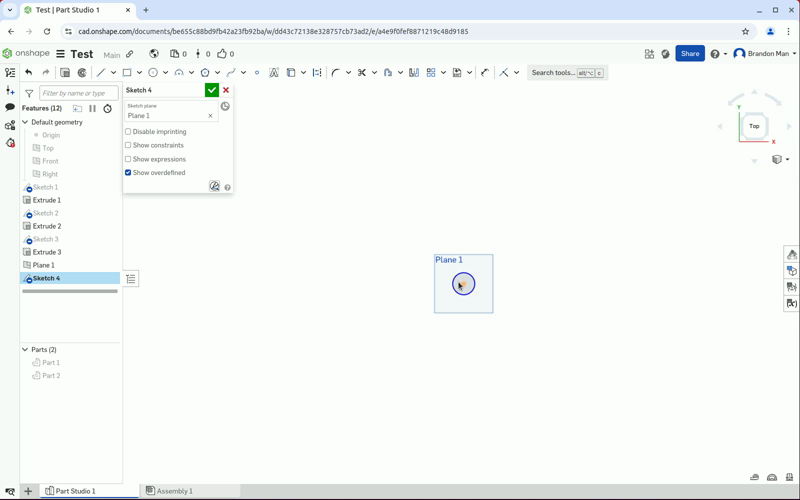
scroll(6)
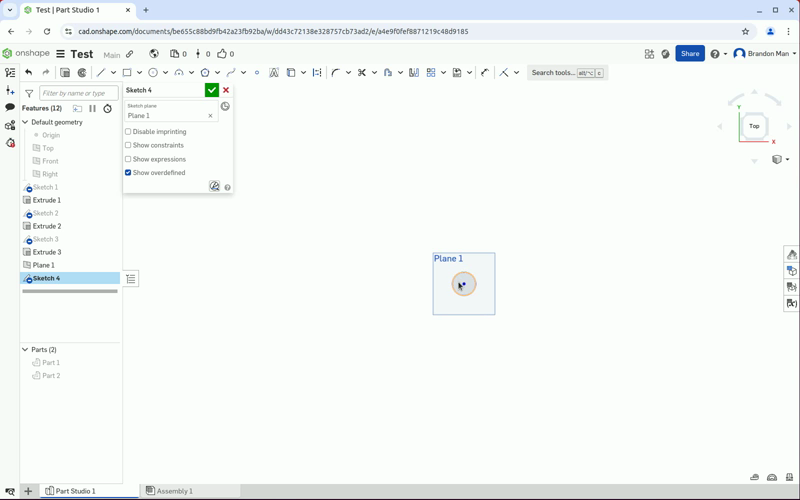
scroll(6)
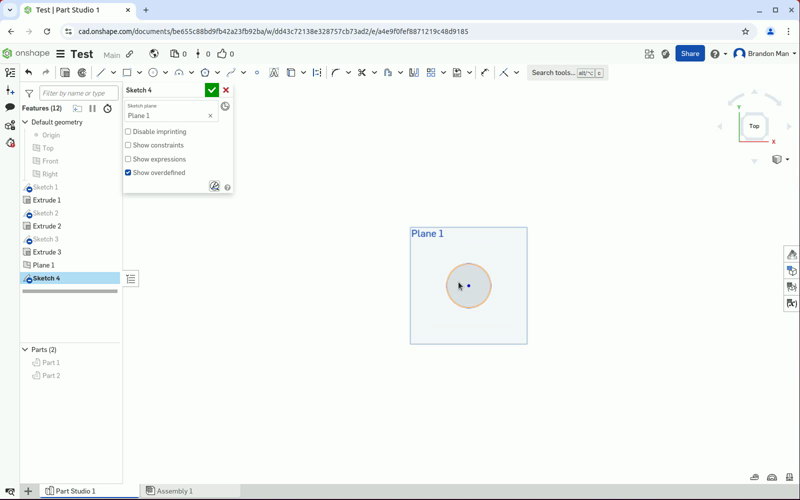
scroll(6)
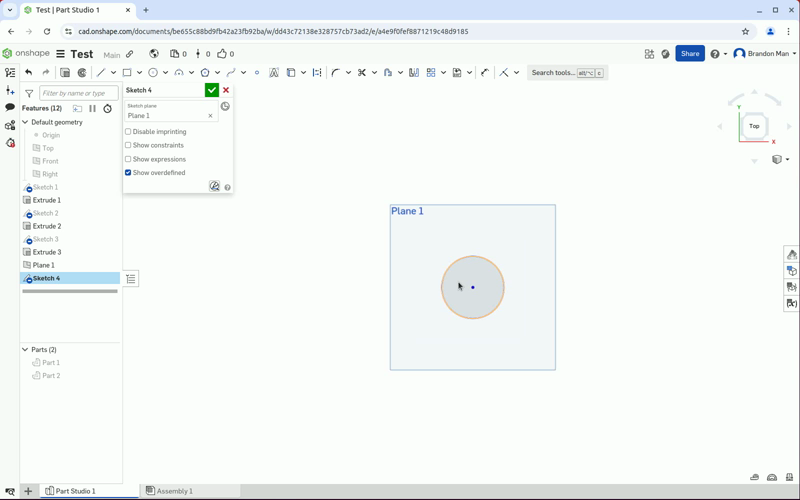
scroll(6)
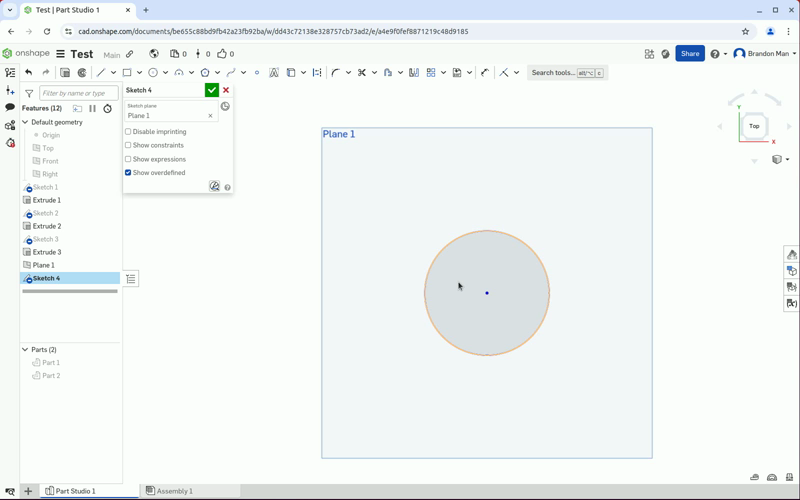
click(458, 281)
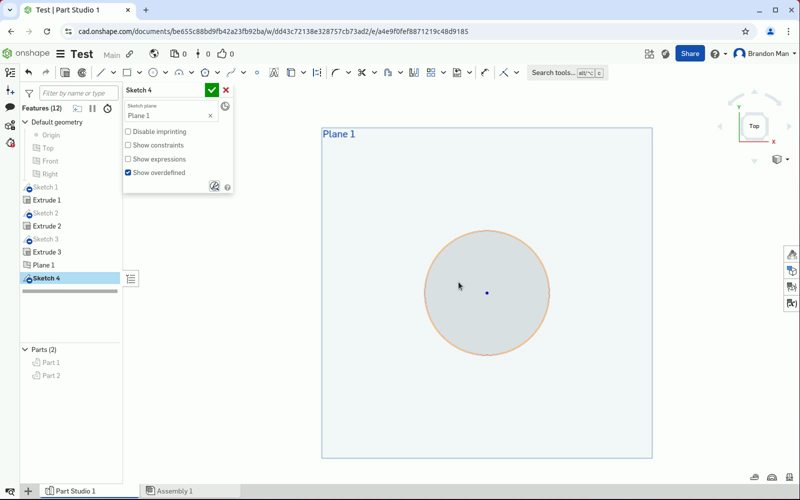
scroll(-6)
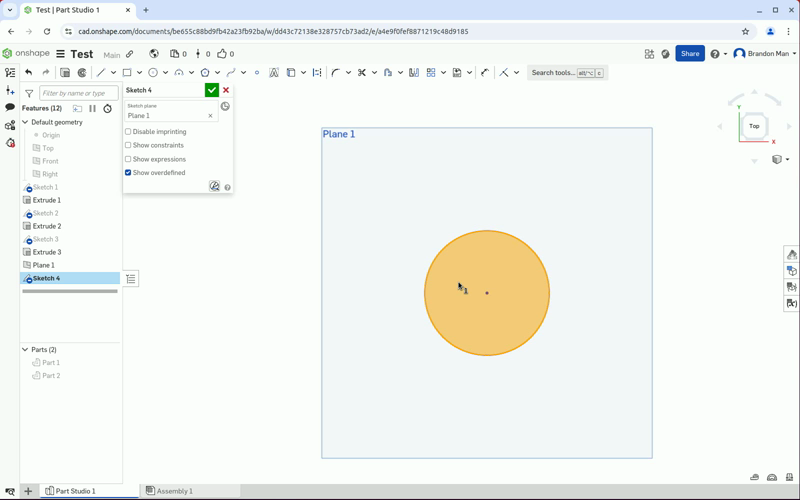
scroll(-6)
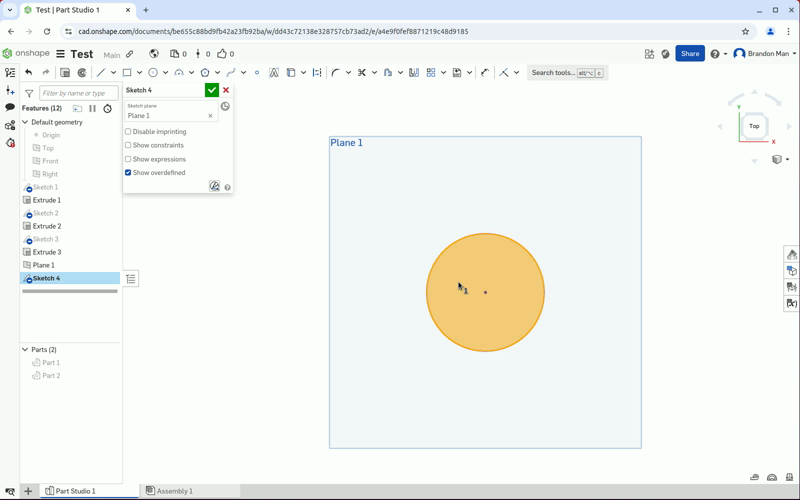
scroll(-6)
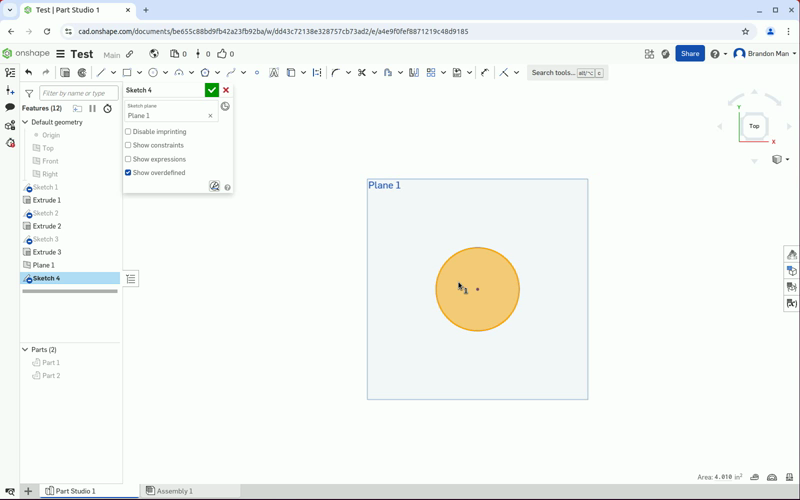
scroll(-6)
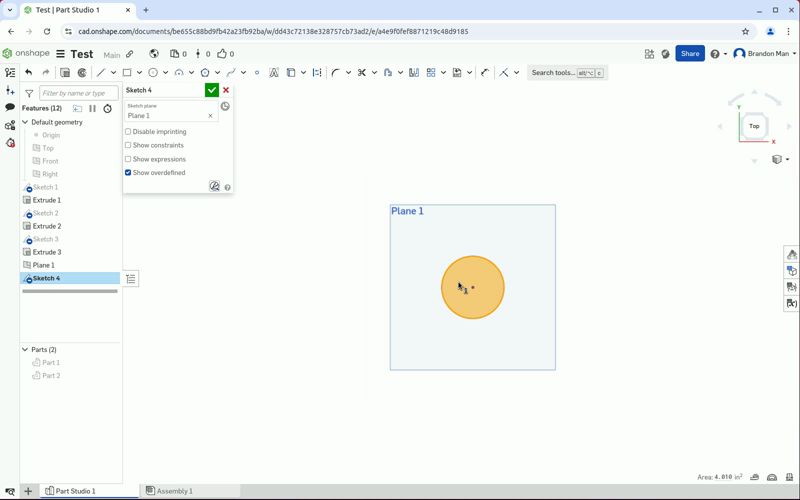
scroll(-6)
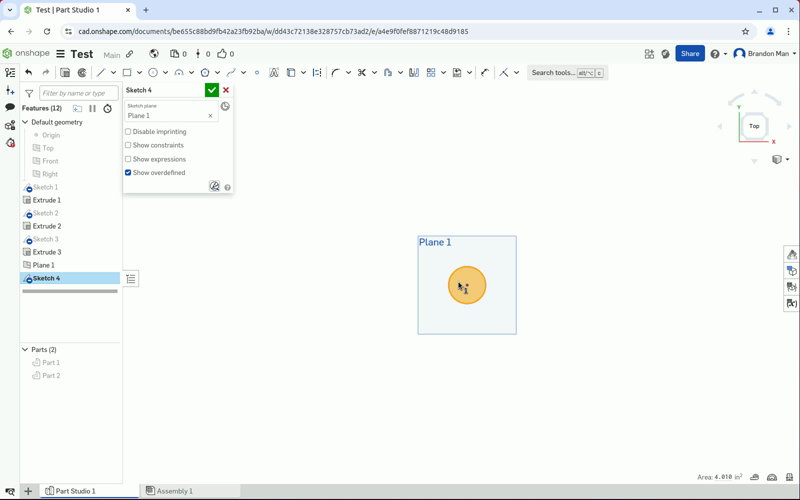
scroll(-6)
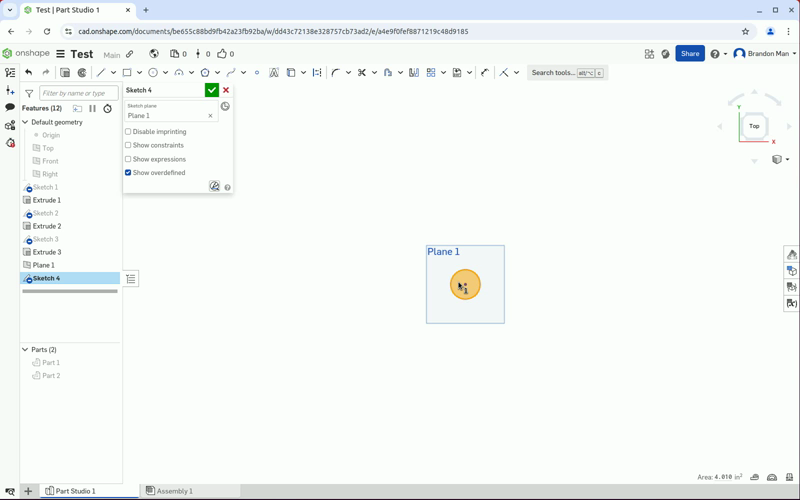
scroll(-6)
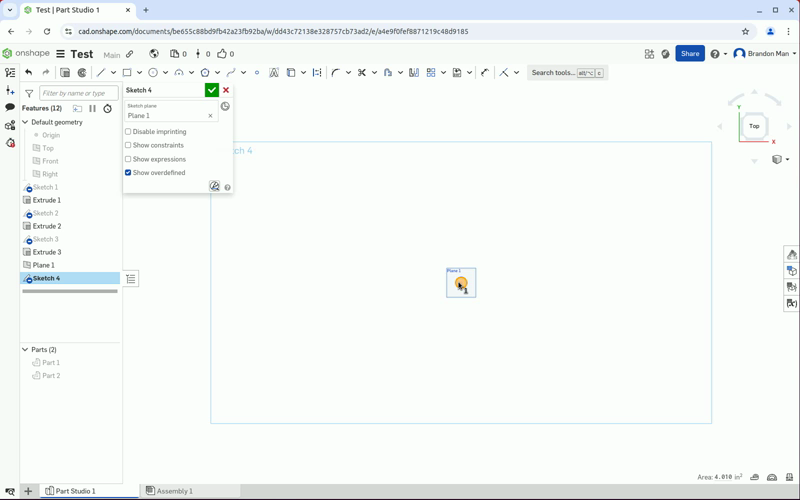
mouse_move(73, 352)
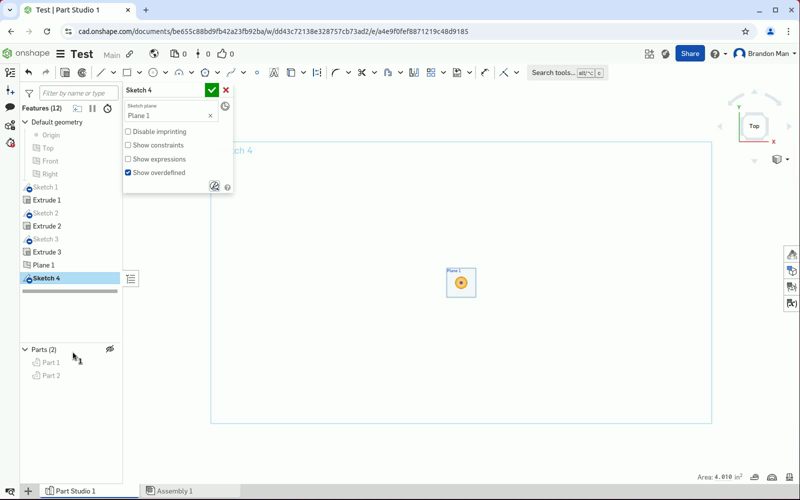
key(shift+y)
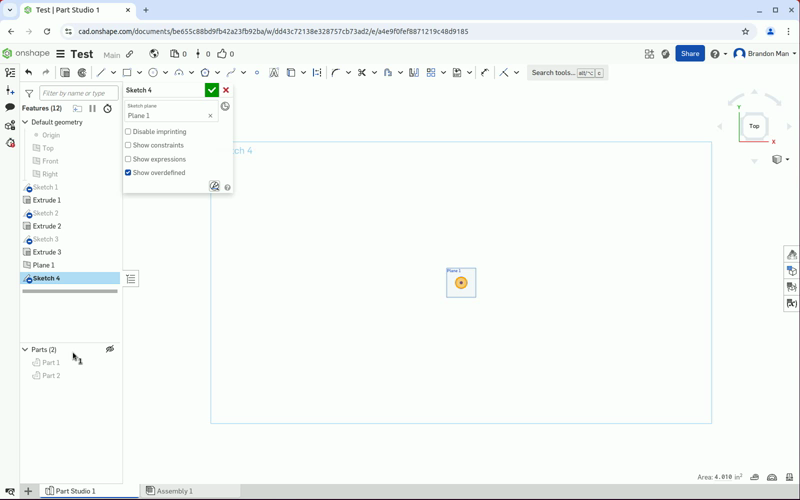
key(shift+e)
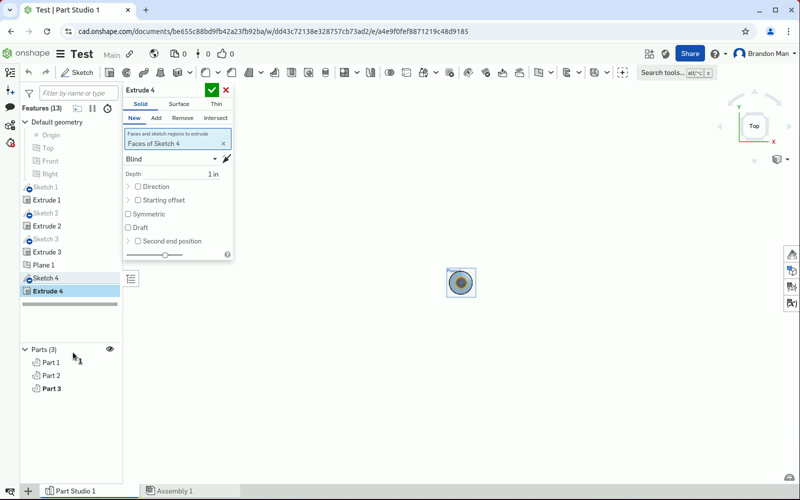
mouse_move(143, 106)
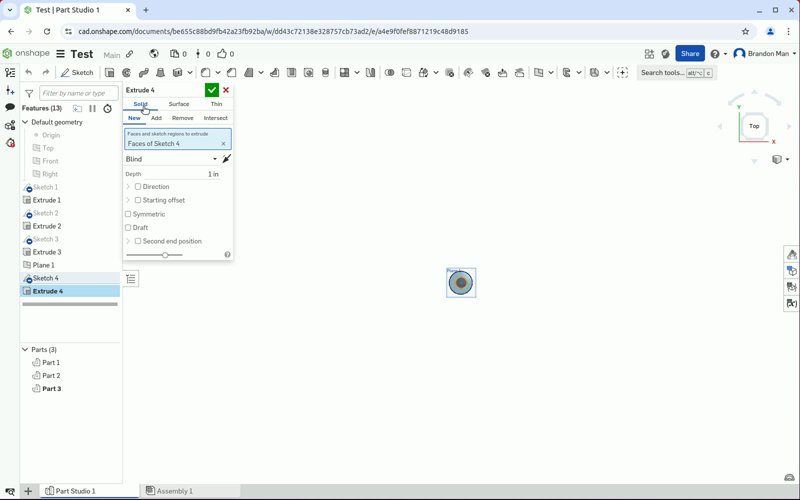
click(143, 106)
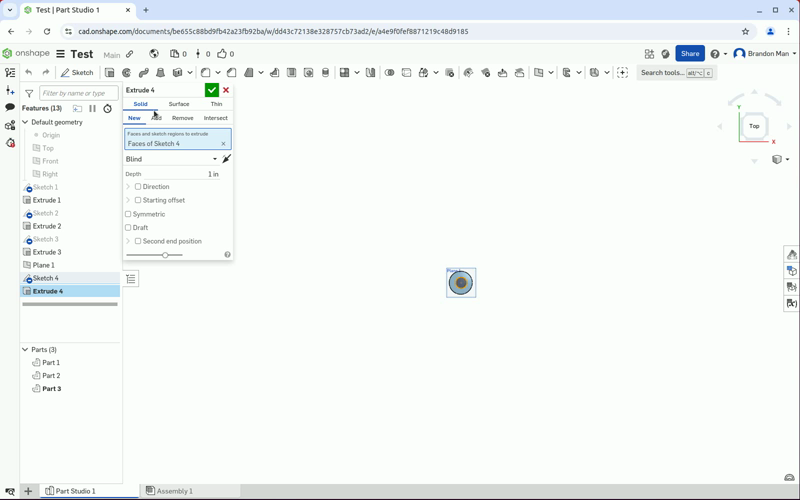
mouse_move(186, 120)
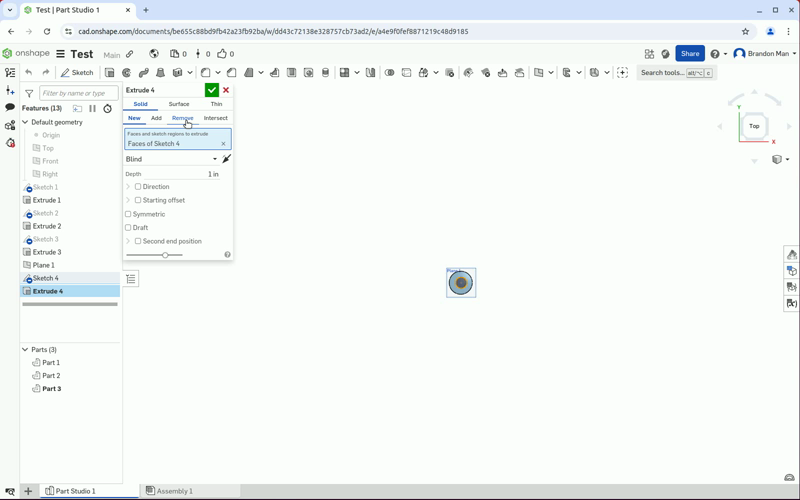
click(186, 120)
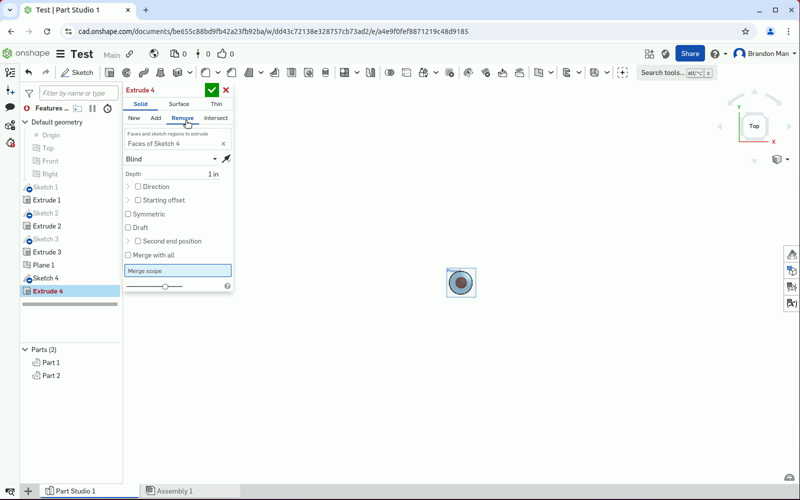
key(tab, 4)
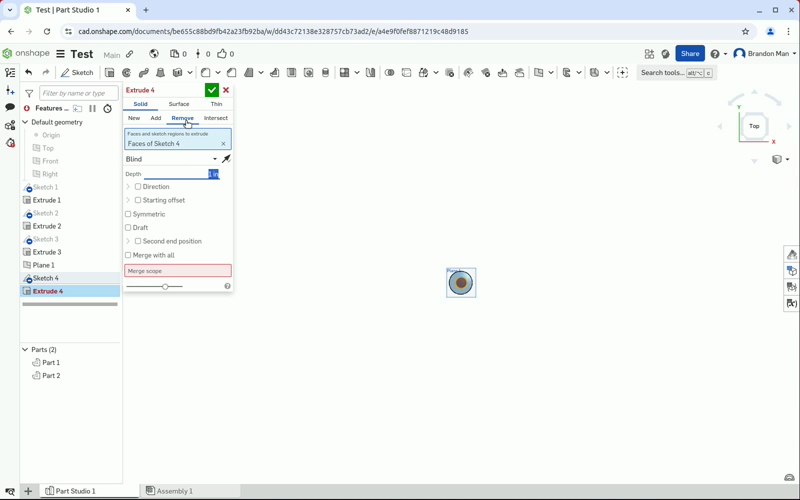
text(6.981)
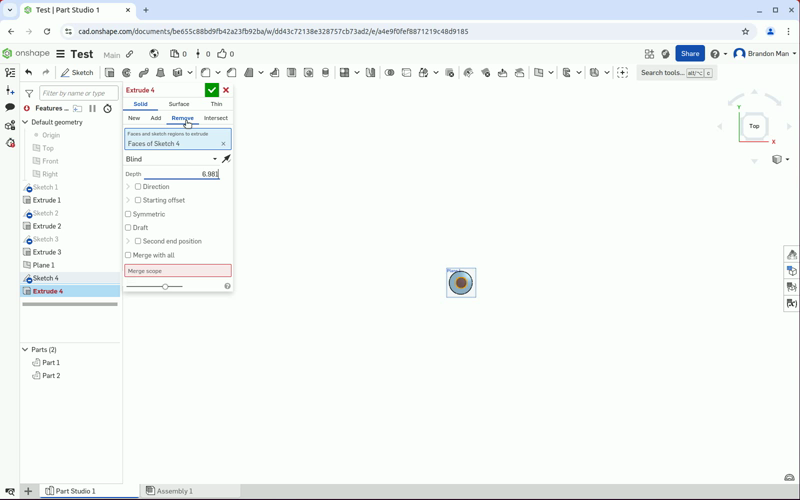
key(tab, 6)
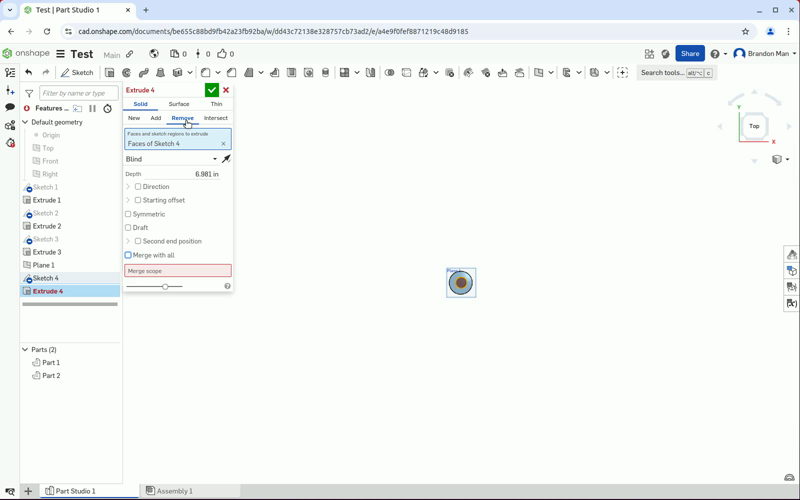
key(space)
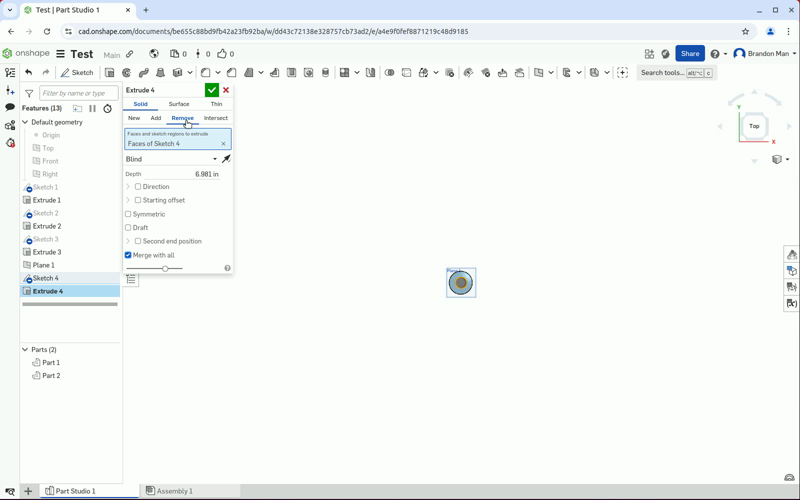
key(enter)
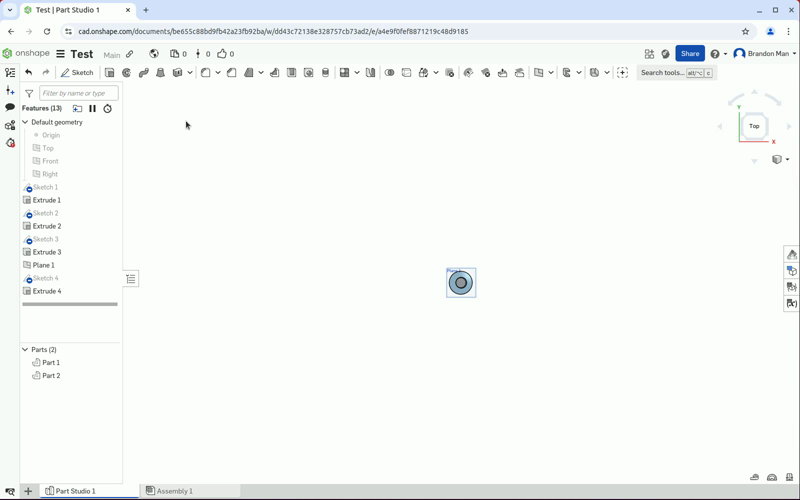
key(shift+h)
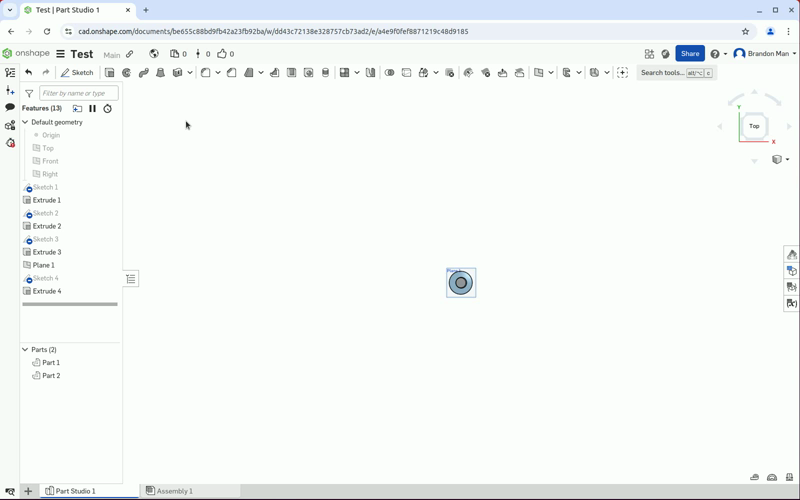
key(shift+h)
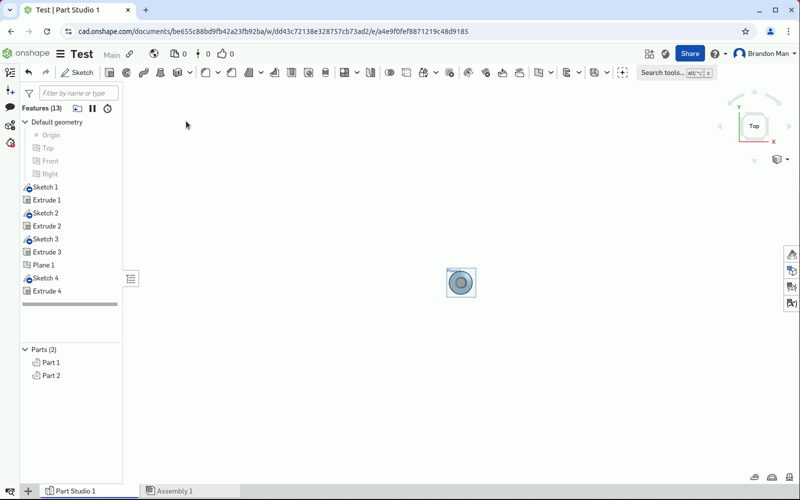
key(shift+7)
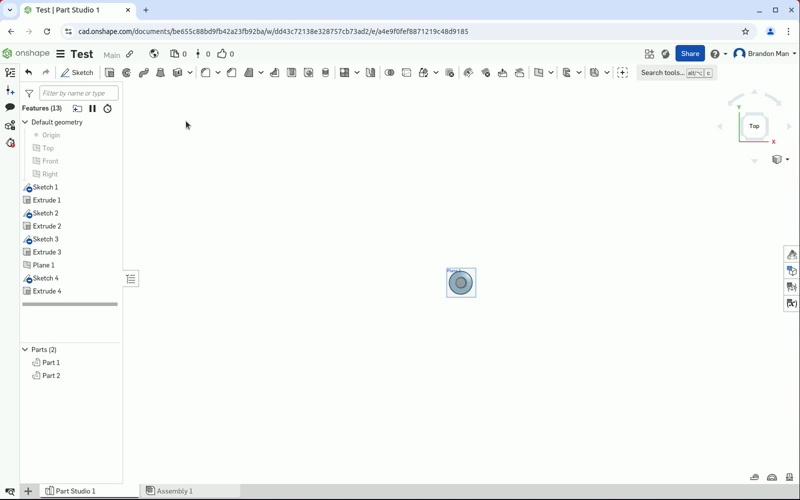
key(up, 3)
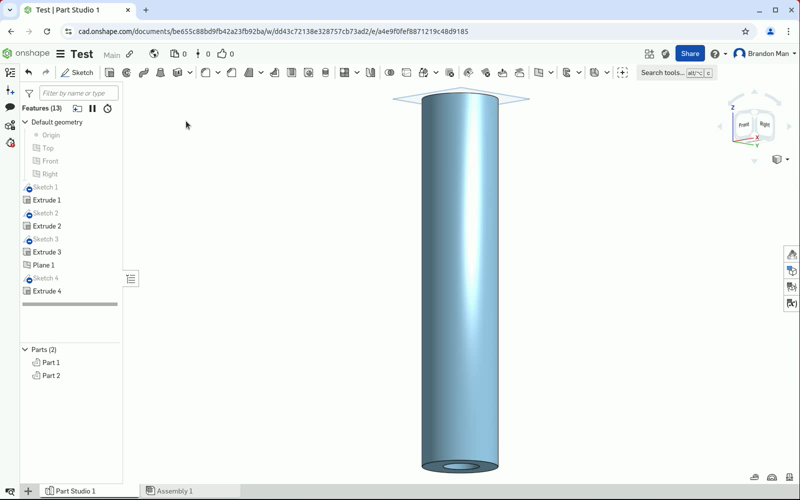
key(left, 3)
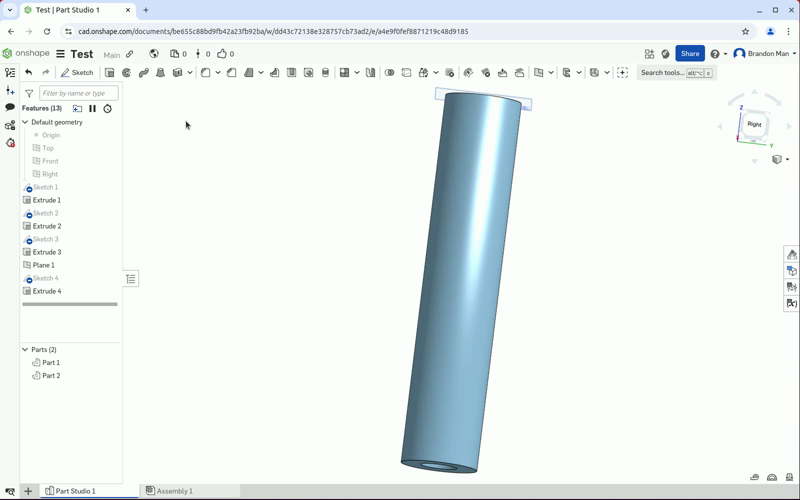
key(right, 3)
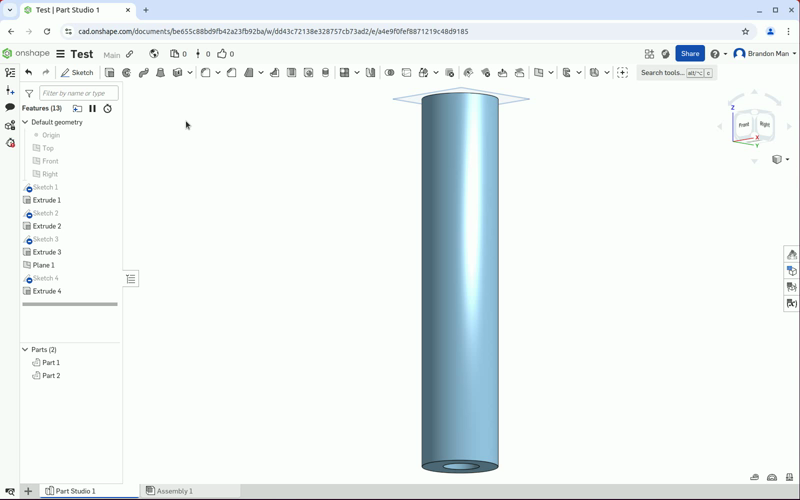
key(down, 3)
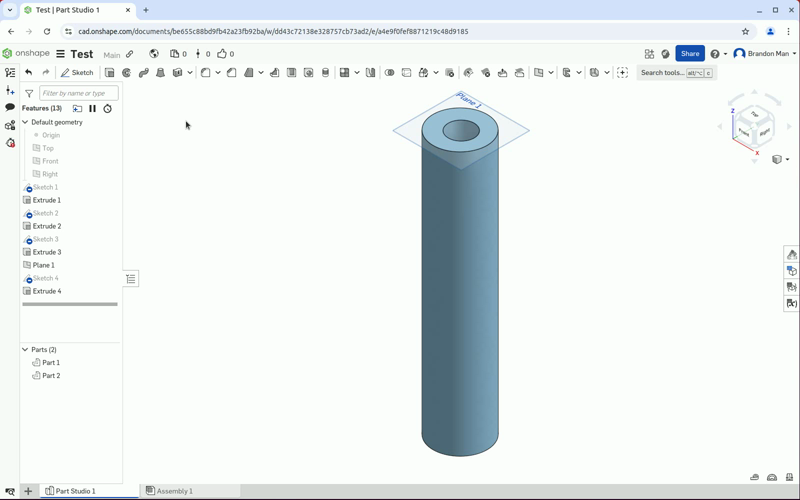
mouse_move(73, 189)
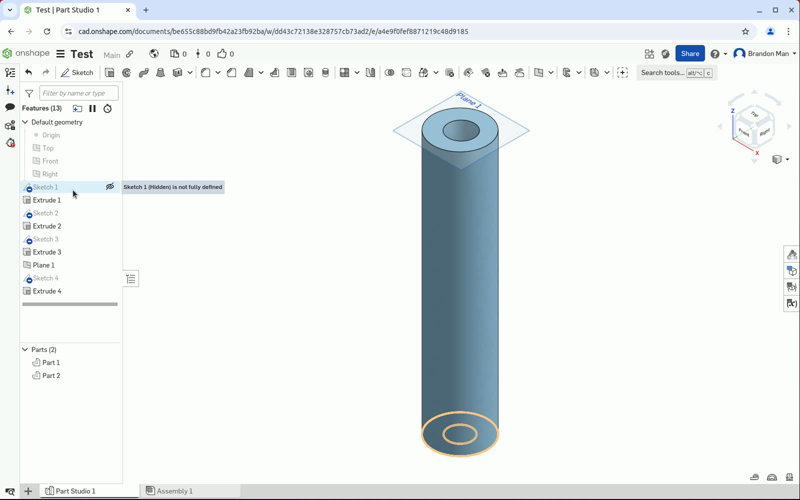
click(73, 189)